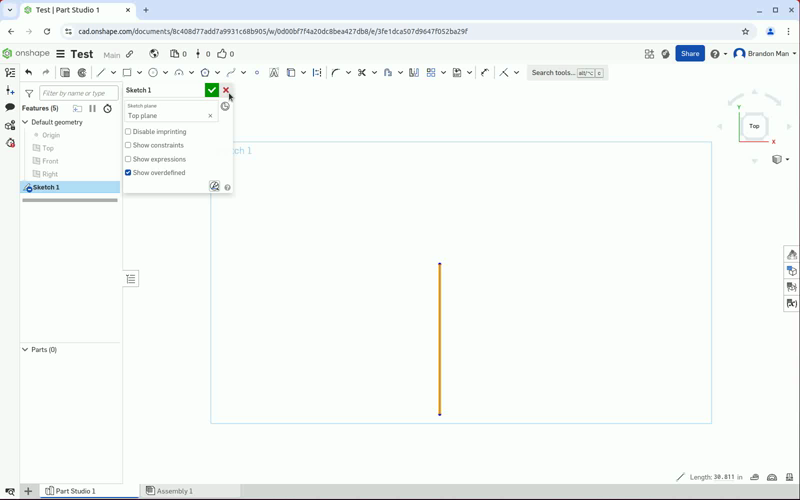
key(shift+h)
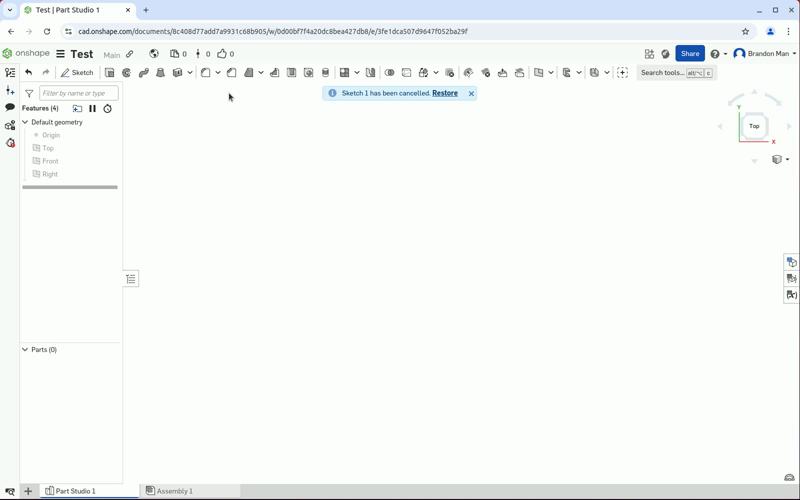
mouse_move(73, 352)
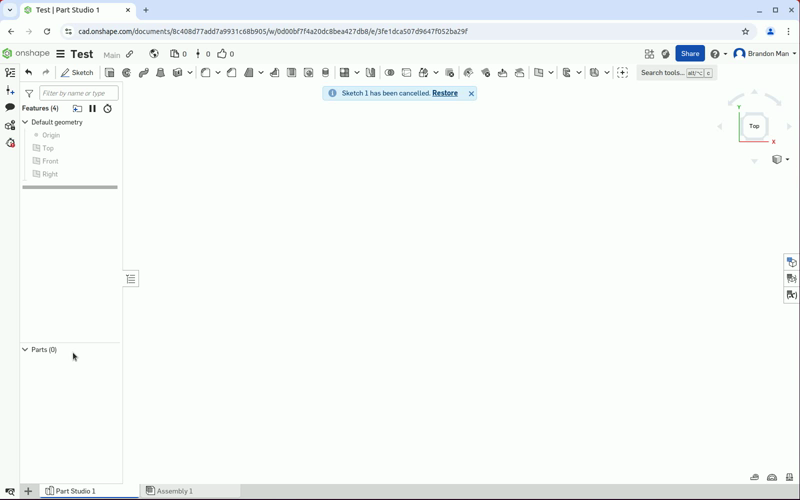
key(y)
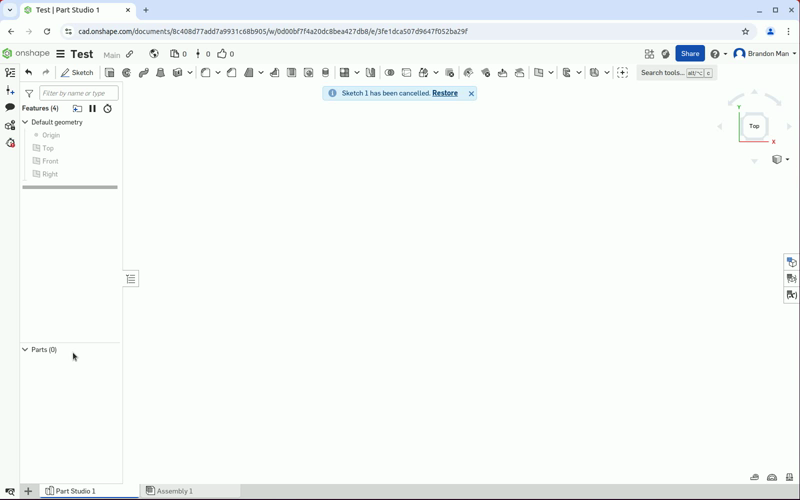
key(shift+p)
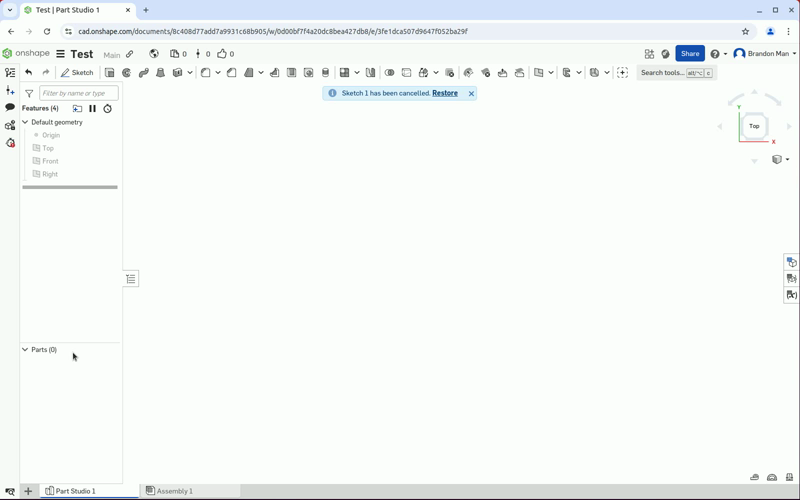
key(space)
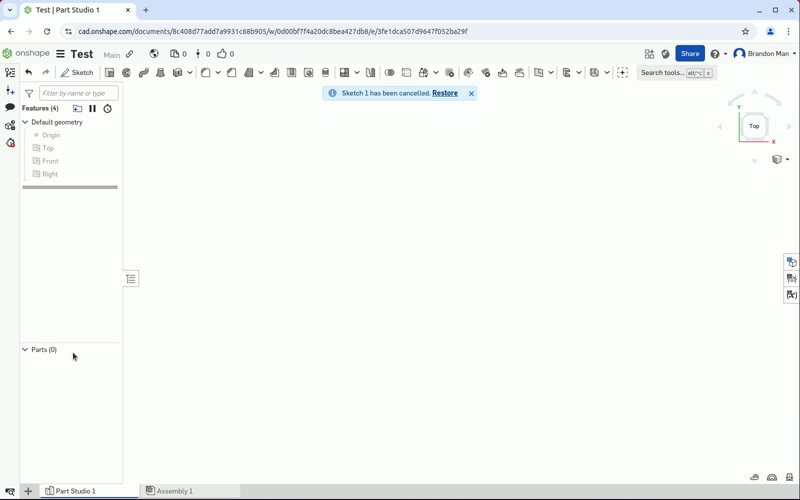
key_down(shift)
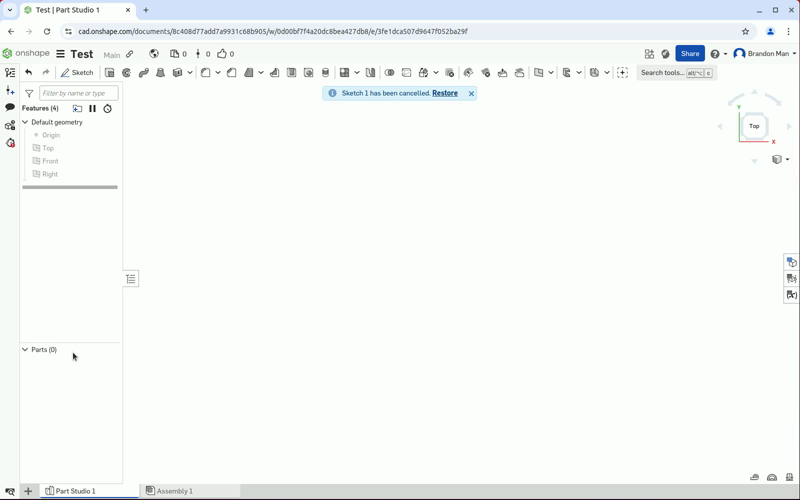
key(up)
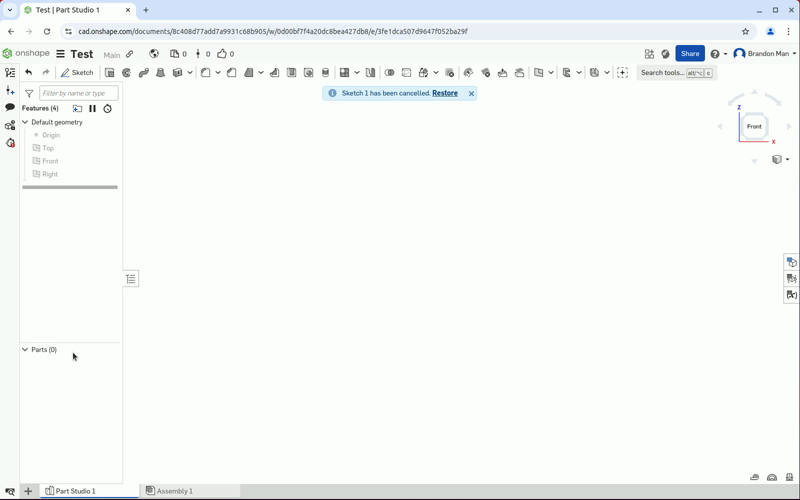
key_up(shift)
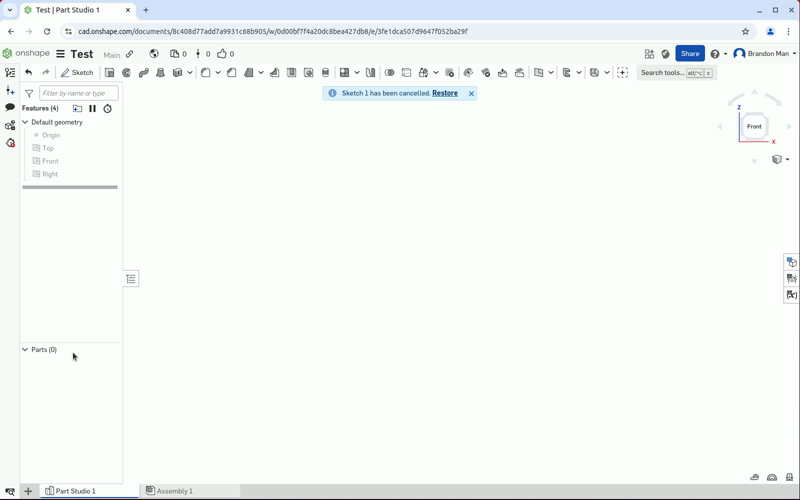
mouse_move(73, 352)
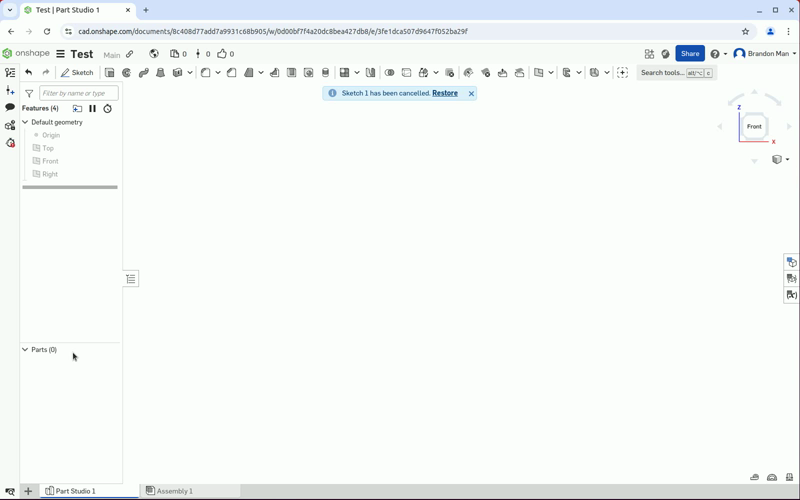
key(shift+y)
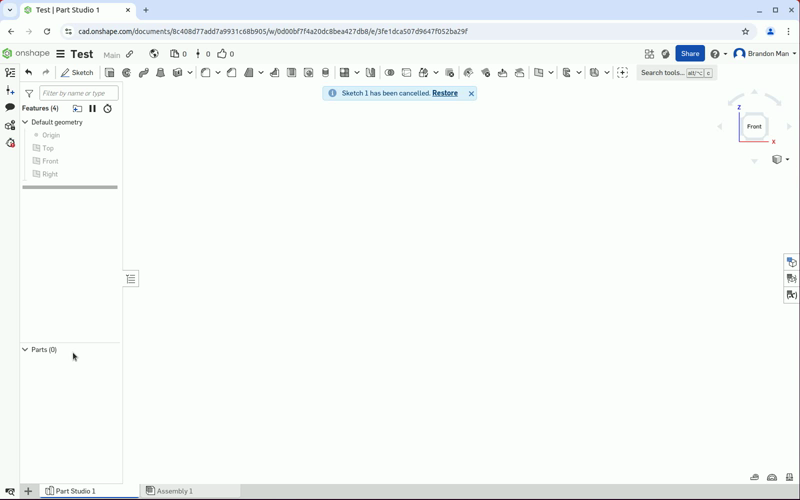
key(shift+s)
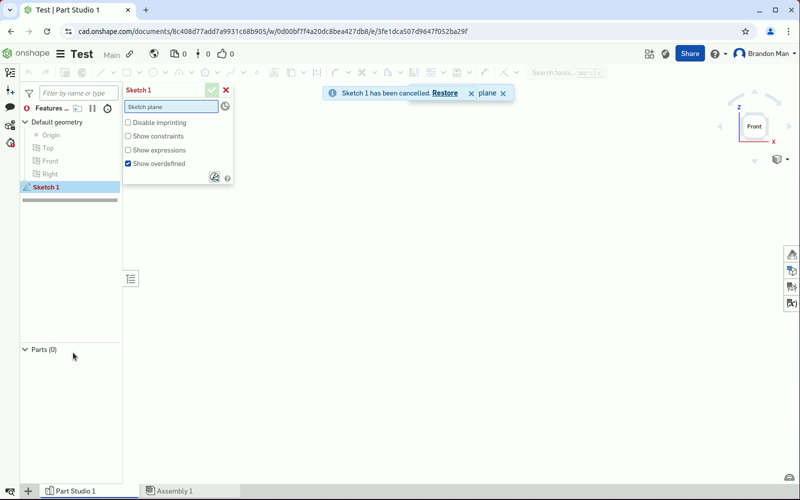
mouse_move(73, 163)
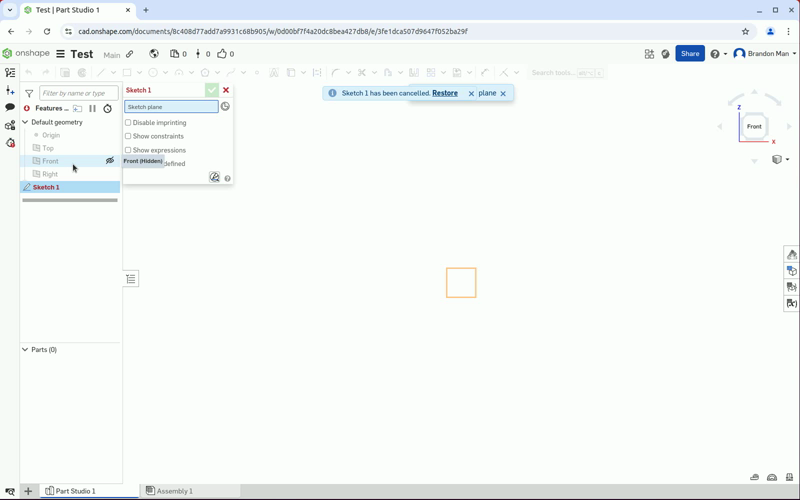
click(73, 163)
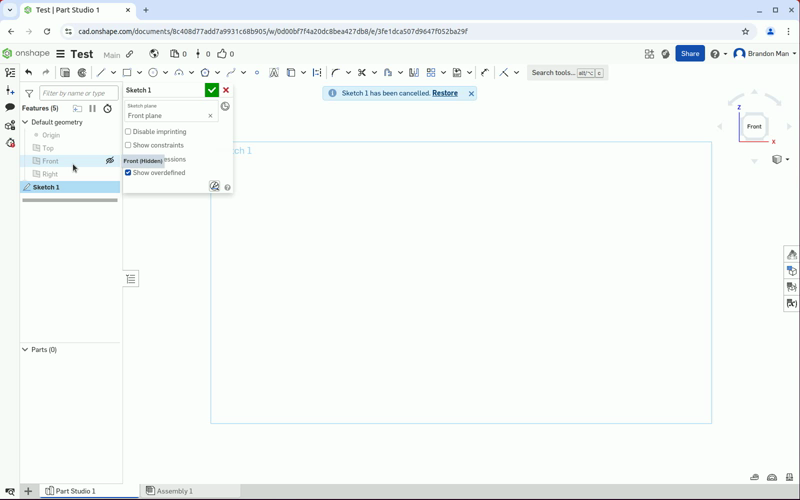
mouse_move(73, 352)
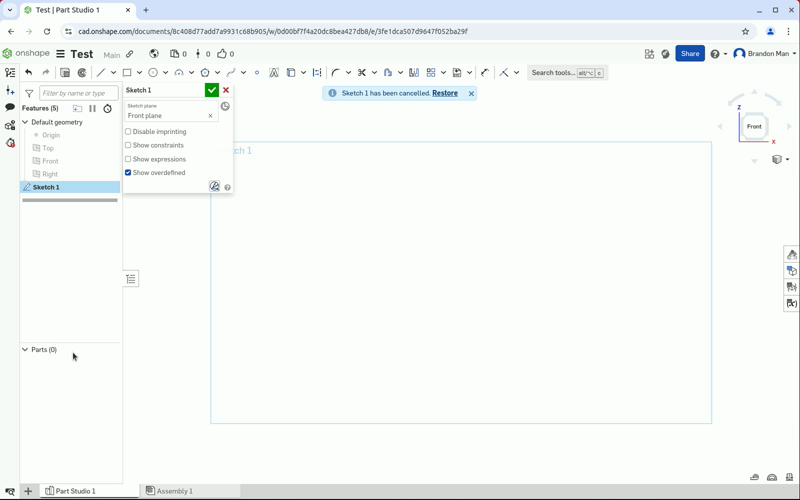
key(y)
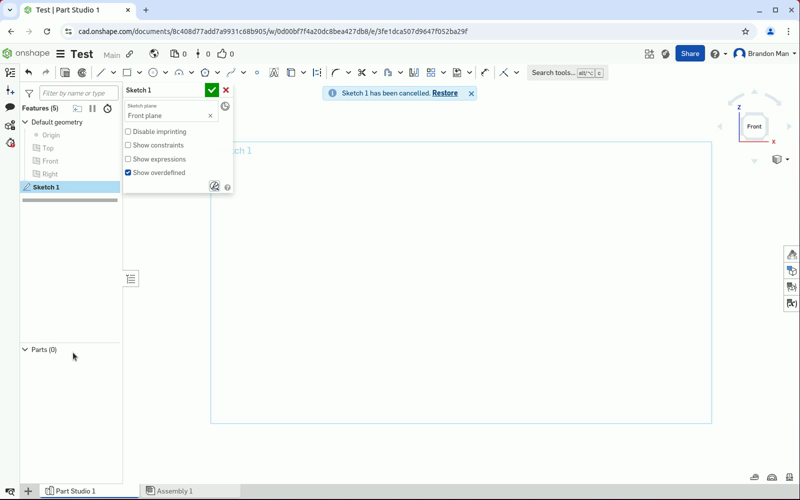
key(l)
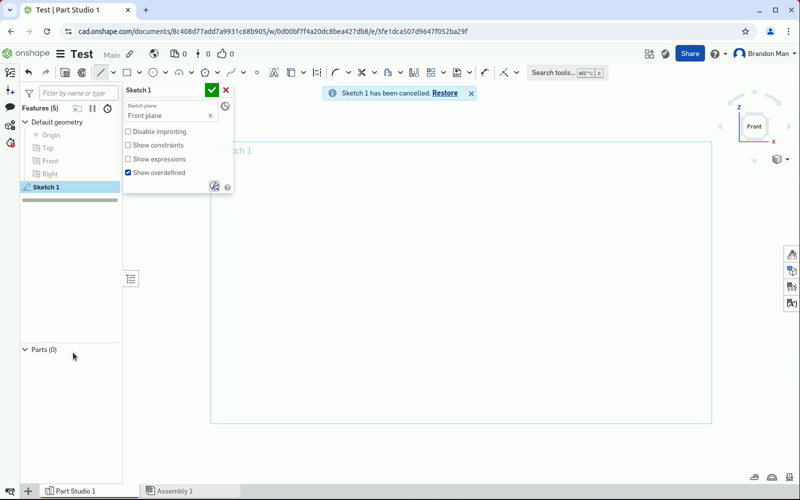
key_down(shift)
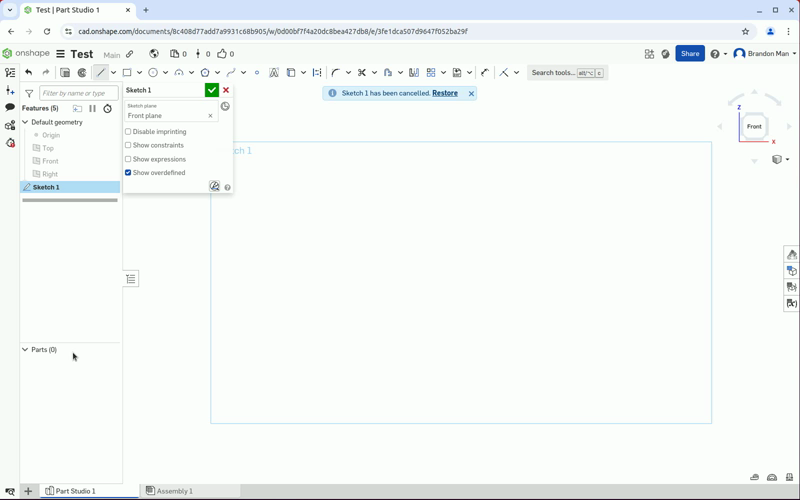
mouse_move(348, 361)
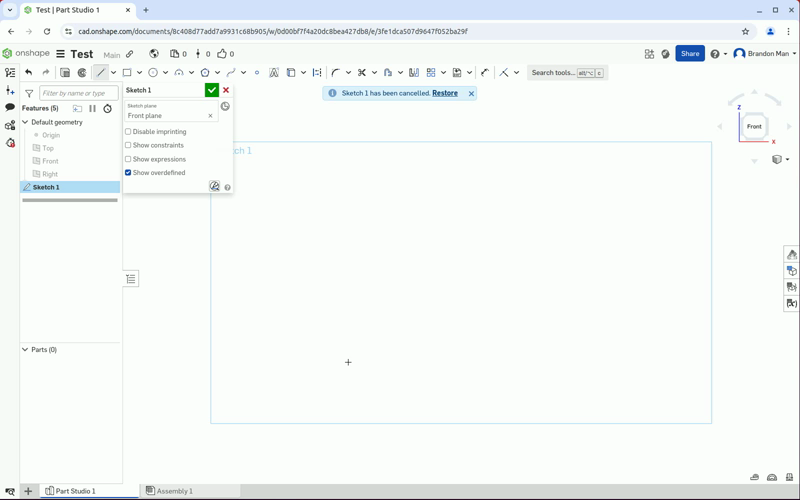
click(348, 361)
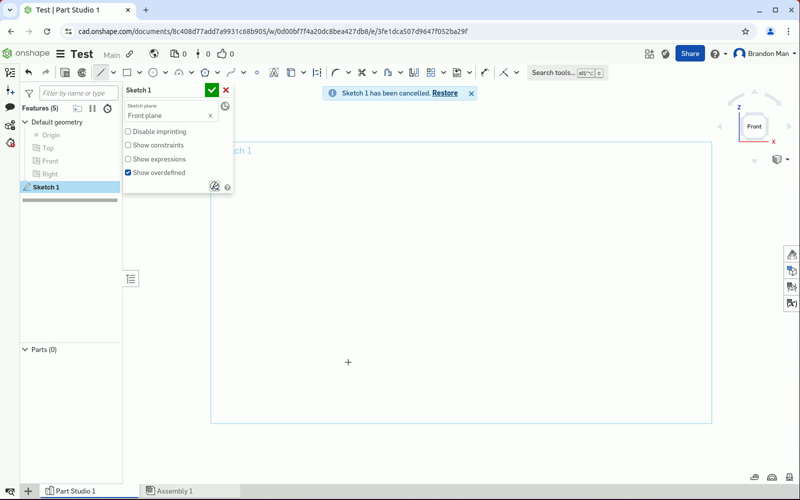
key_up(shift)
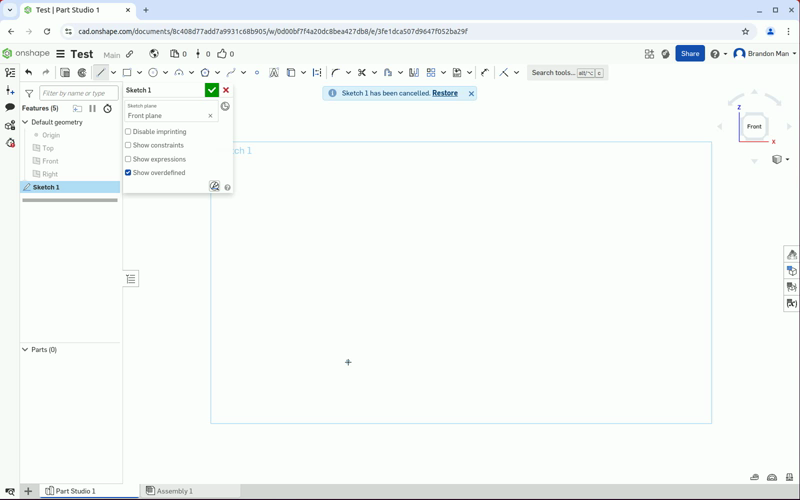
key_down(shift)
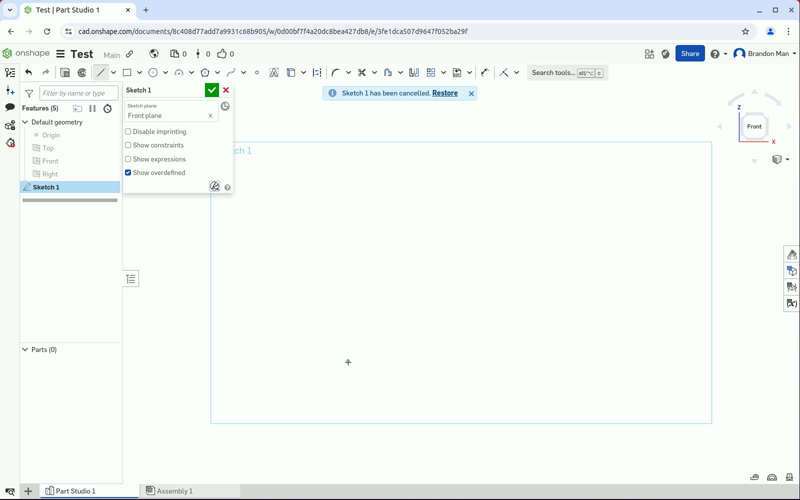
mouse_move(572, 361)
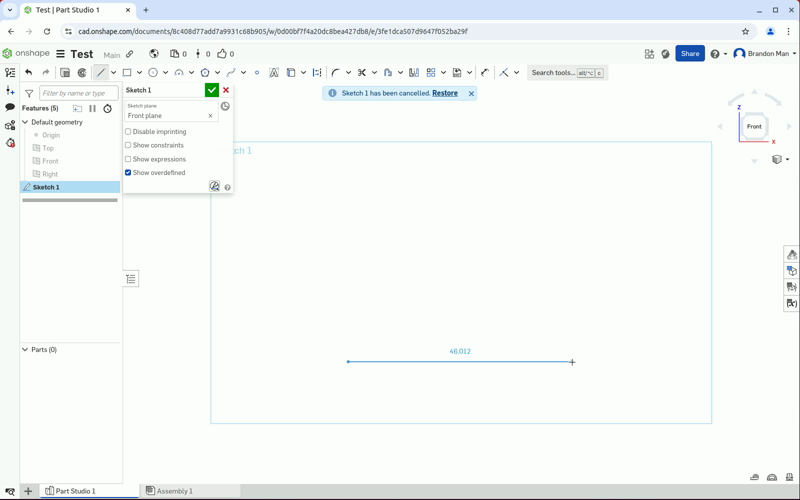
click(572, 361)
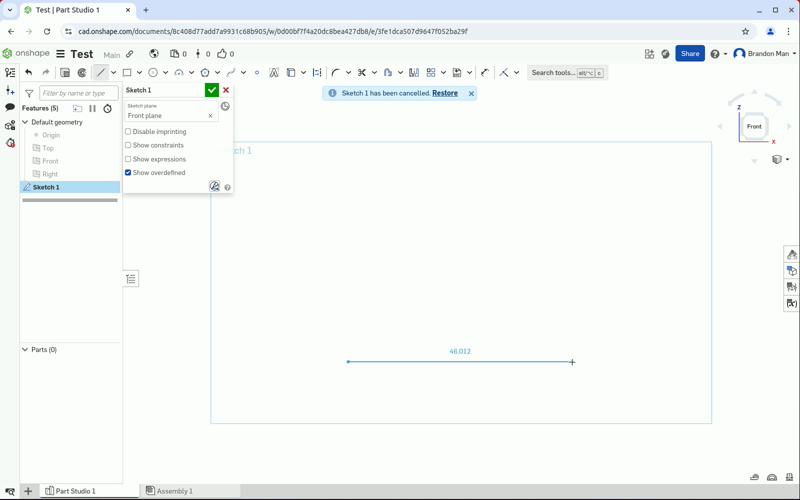
key_up(shift)
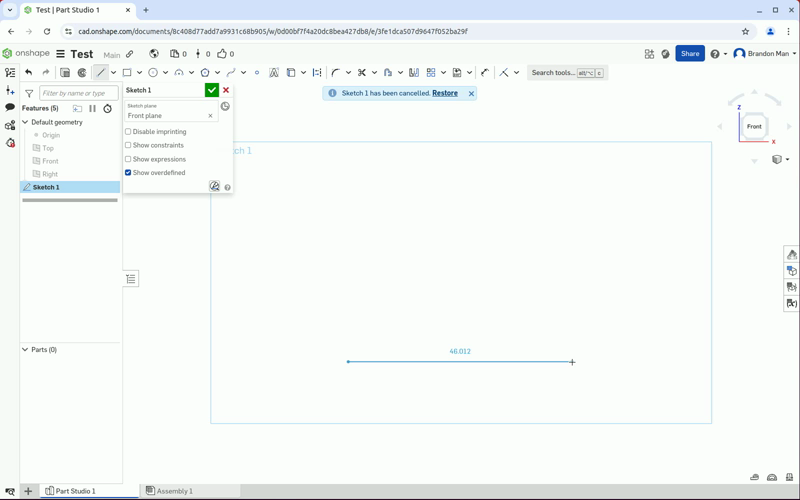
key_down(shift)
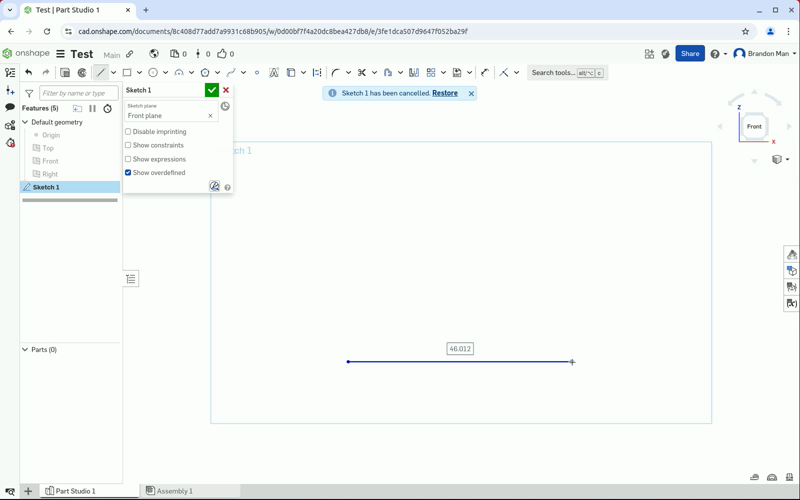
mouse_move(572, 203)
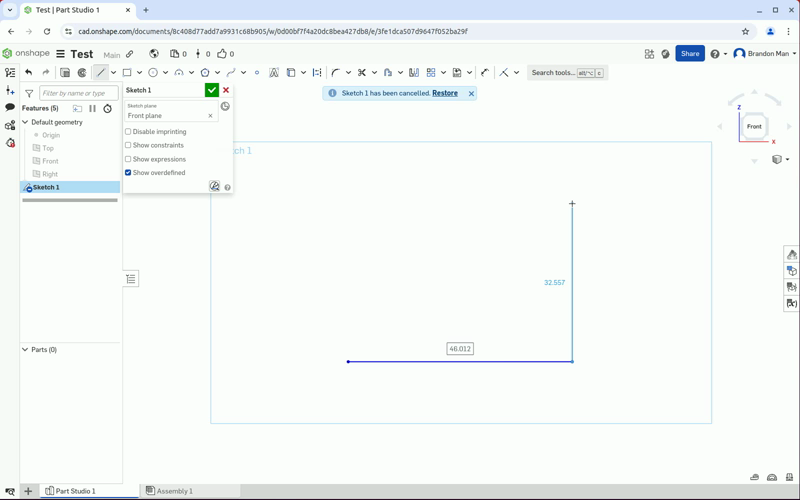
click(572, 203)
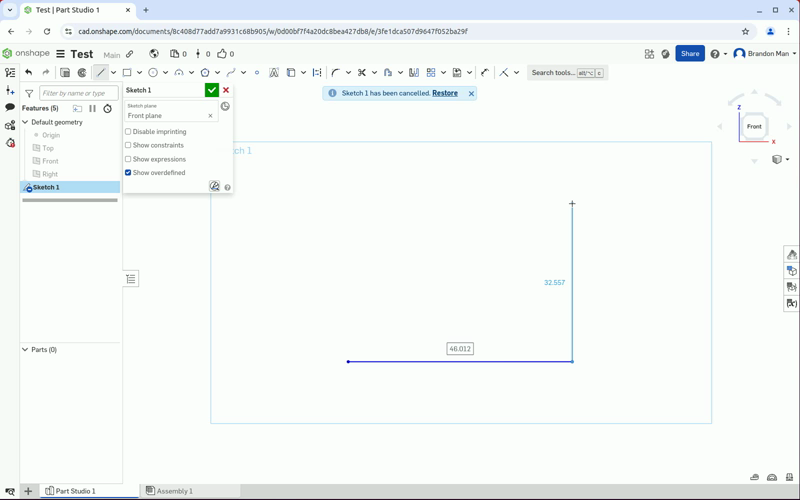
key_up(shift)
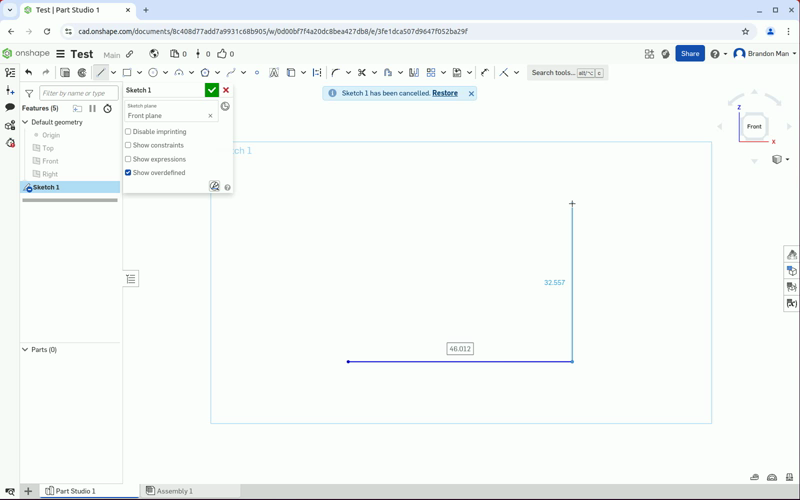
key_down(shift)
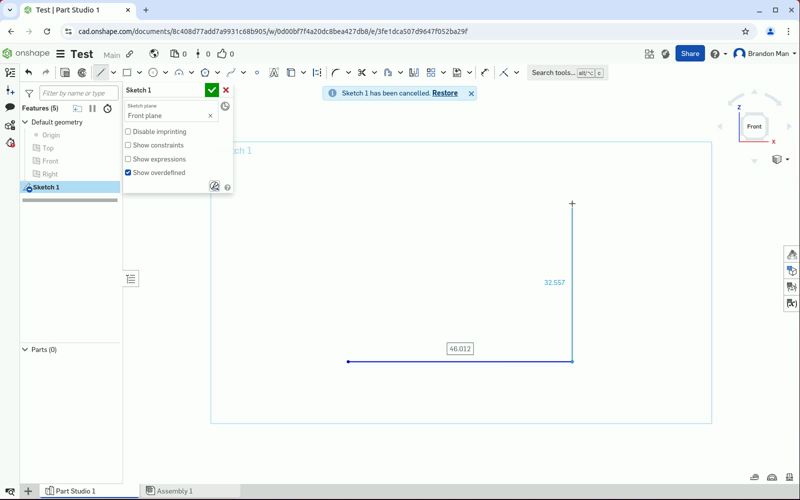
mouse_move(348, 203)
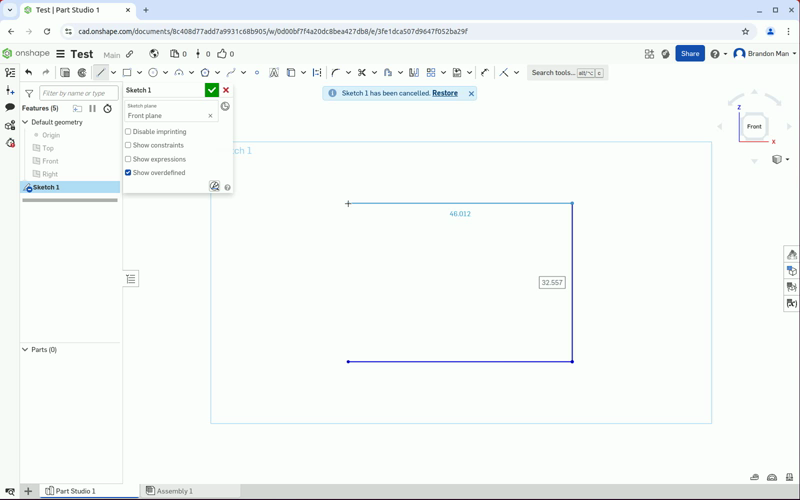
click(348, 203)
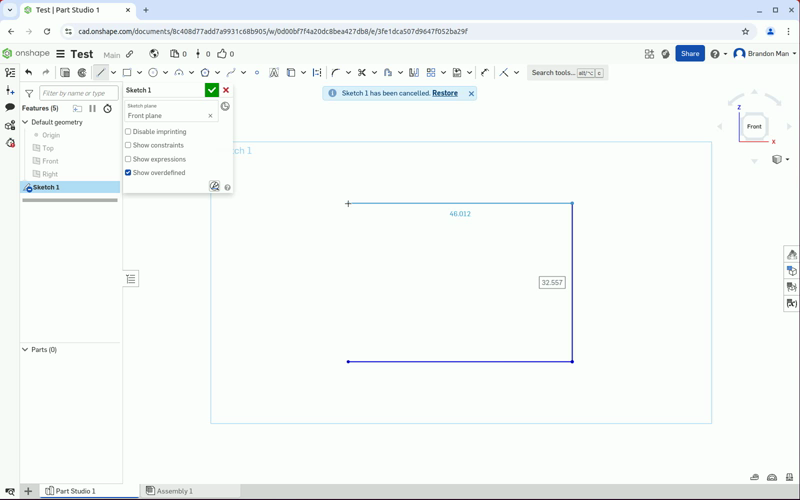
key_up(shift)
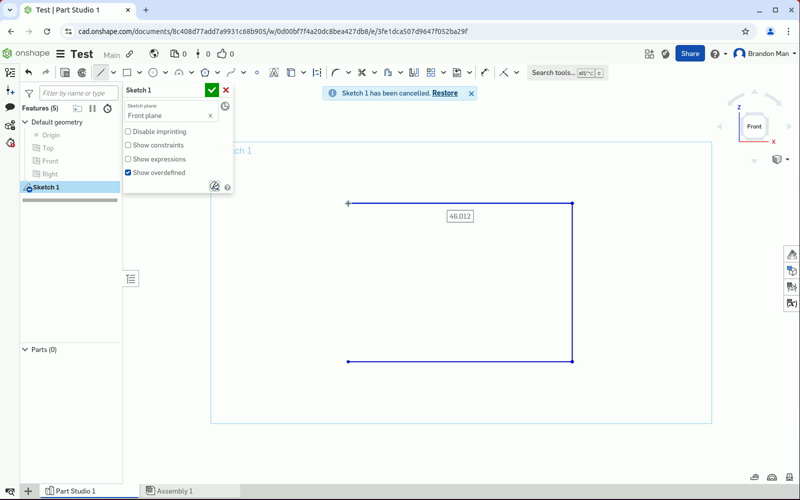
key_down(shift)
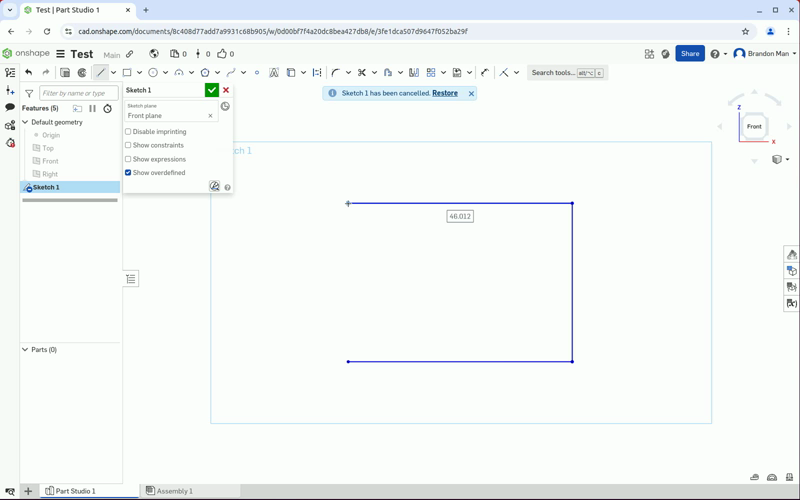
mouse_move(348, 361)
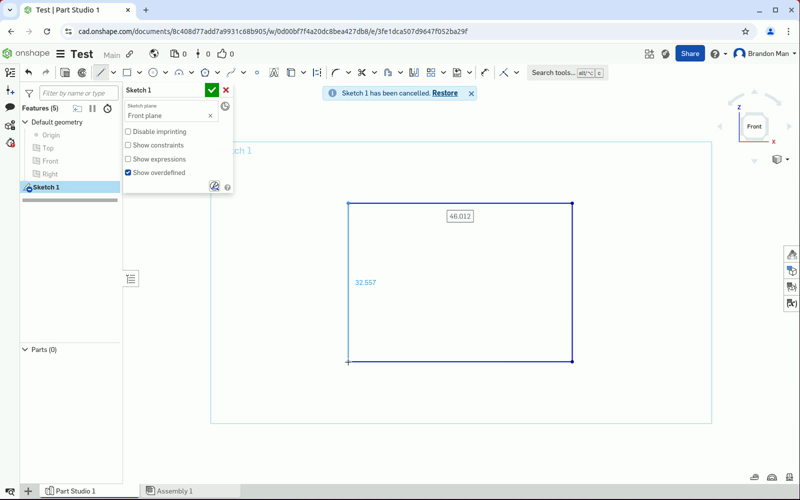
key_up(shift)
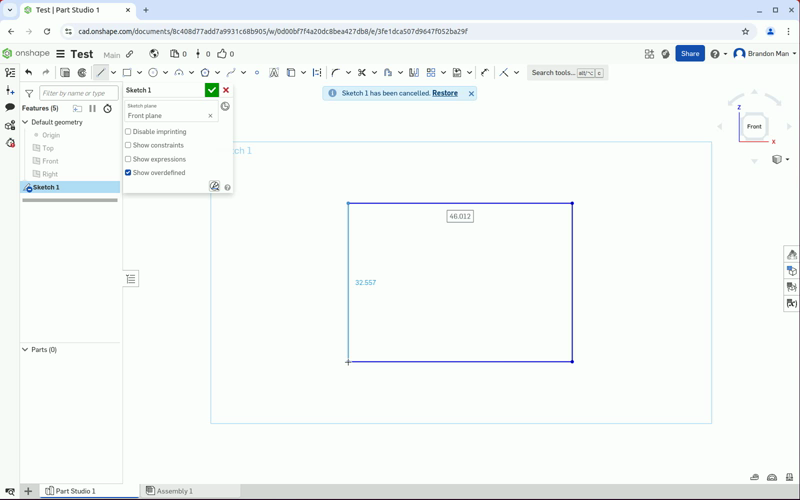
click(348, 361)
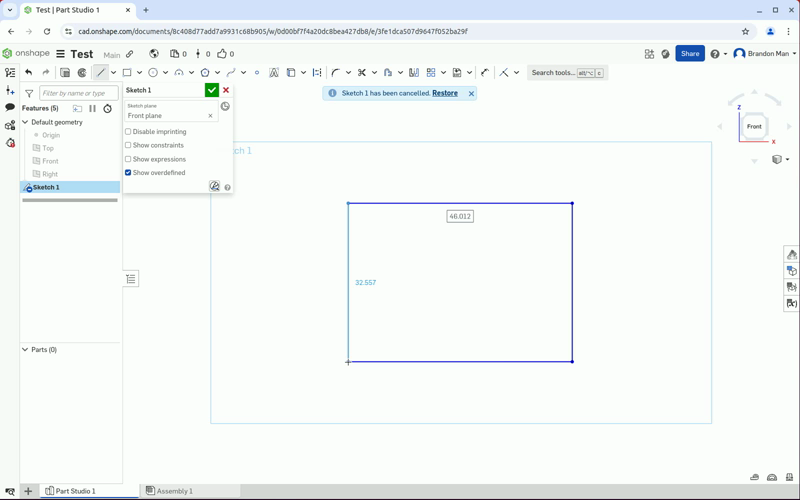
key(esc)
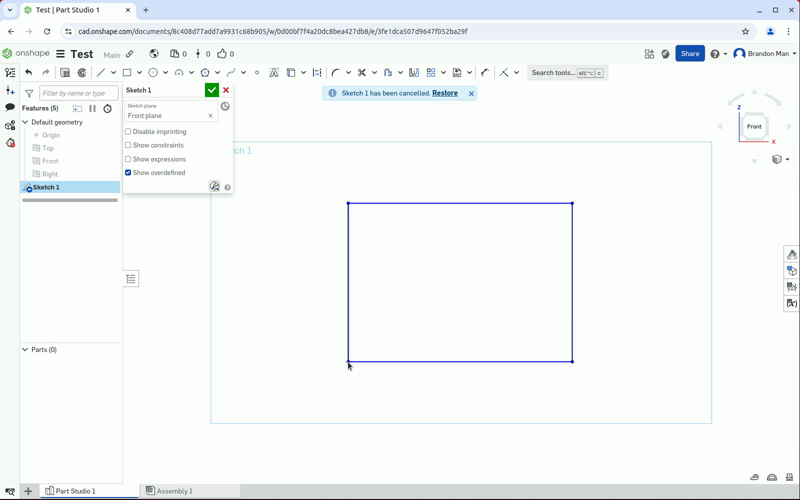
mouse_move(408, 235)
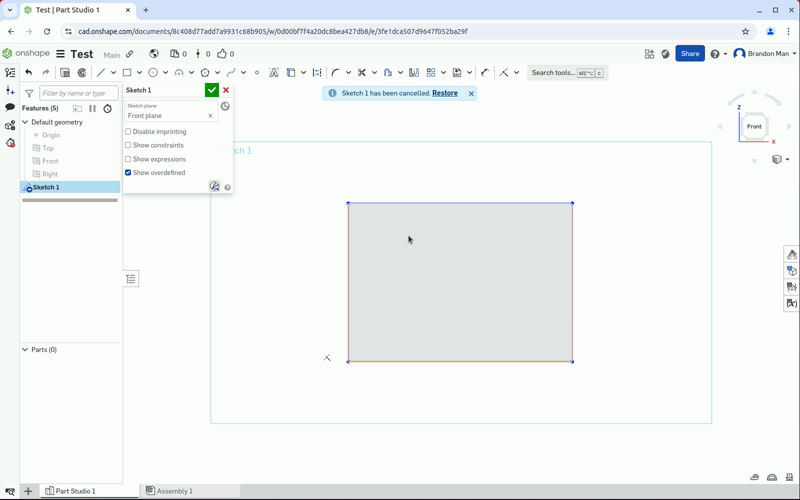
click(408, 235)
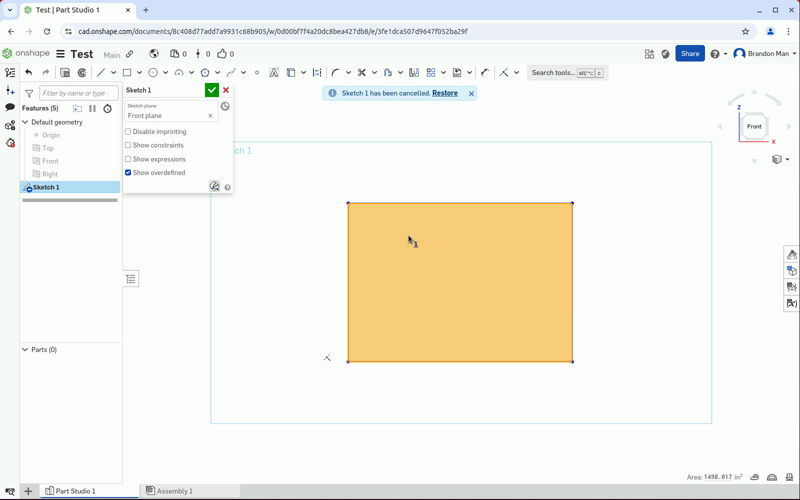
mouse_move(73, 352)
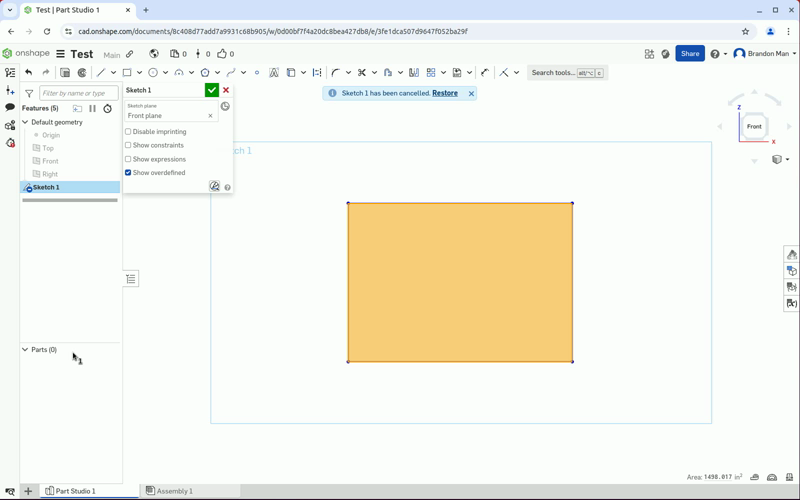
key(shift+y)
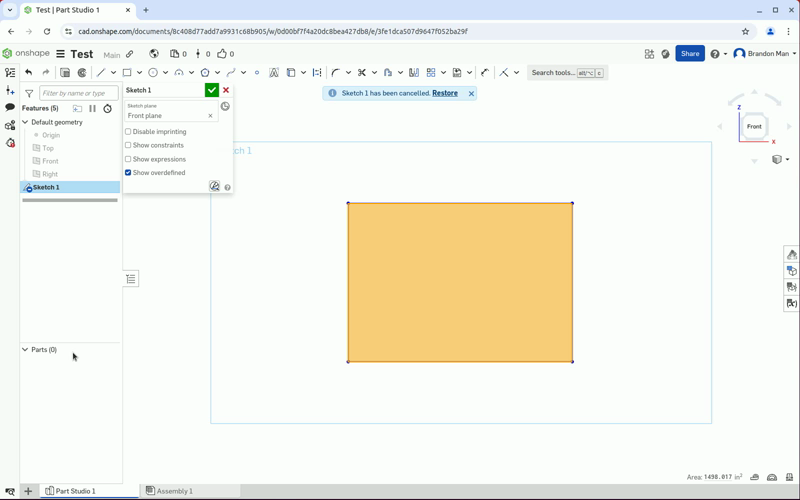
key(shift+e)
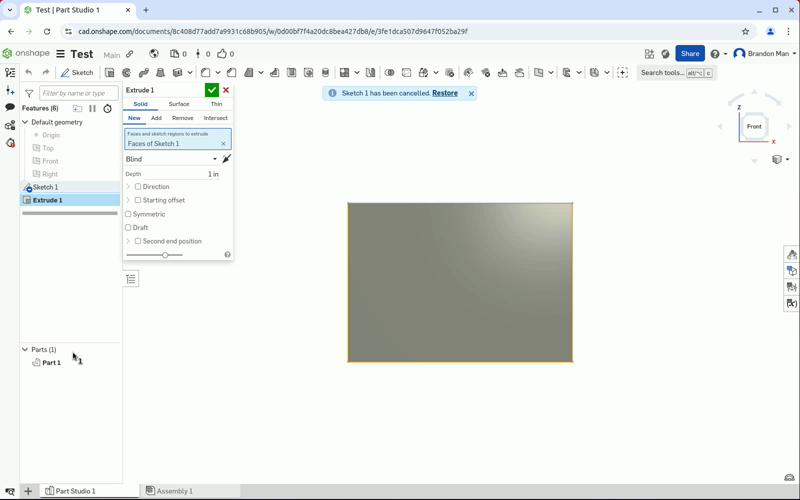
mouse_move(143, 106)
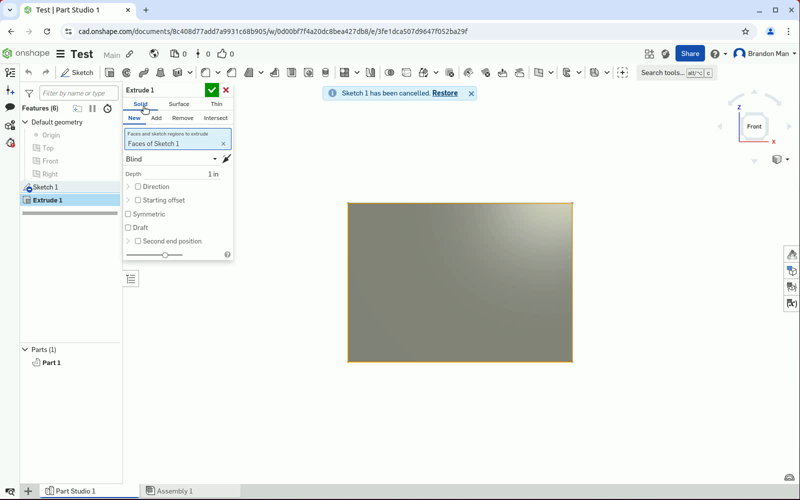
click(143, 106)
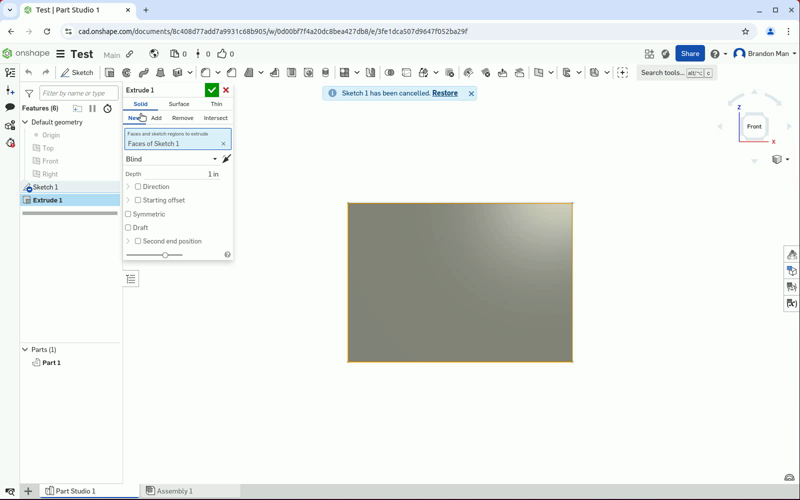
mouse_move(137, 120)
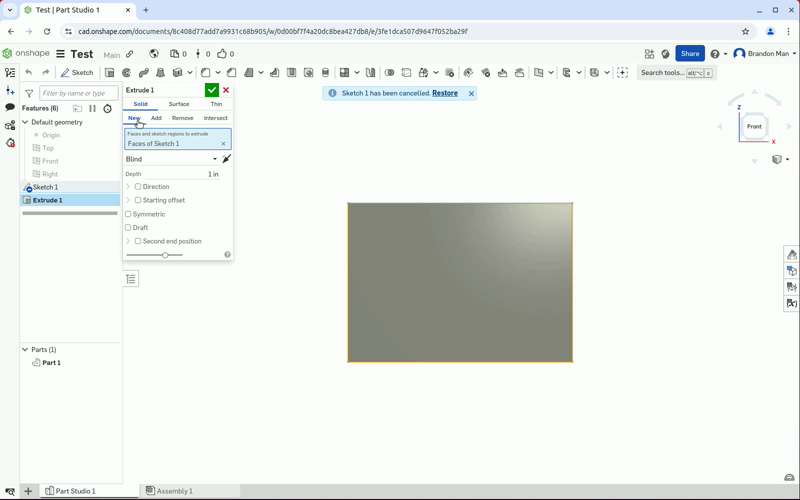
click(137, 120)
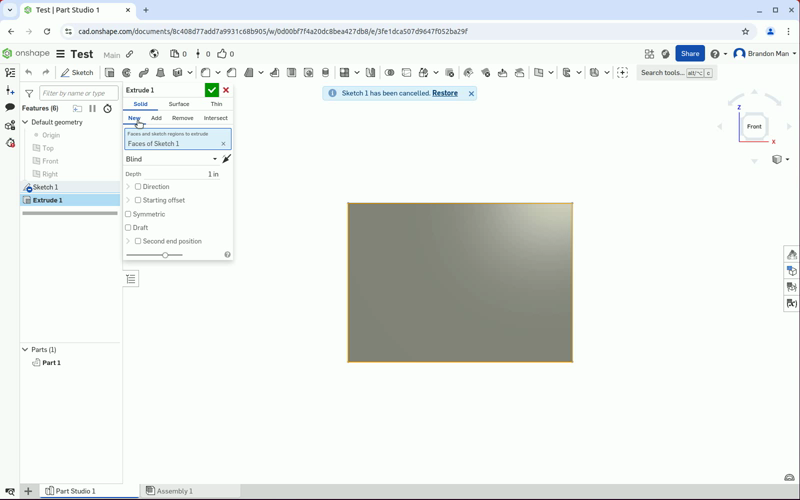
key(tab, 4)
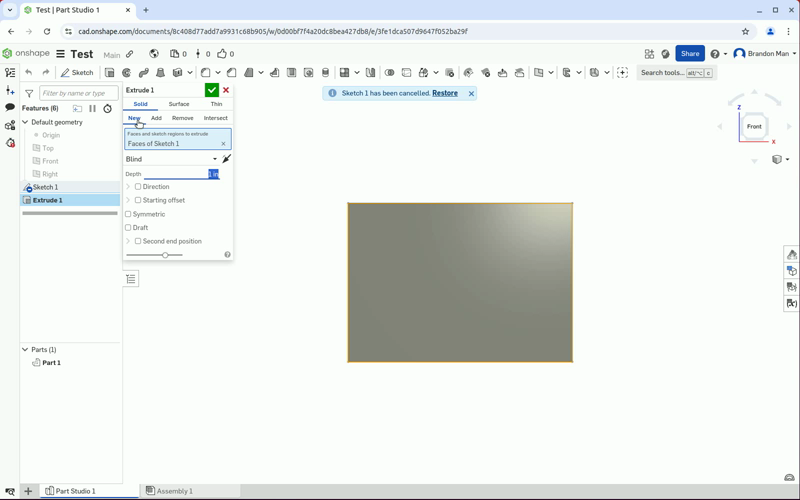
text(0.722)
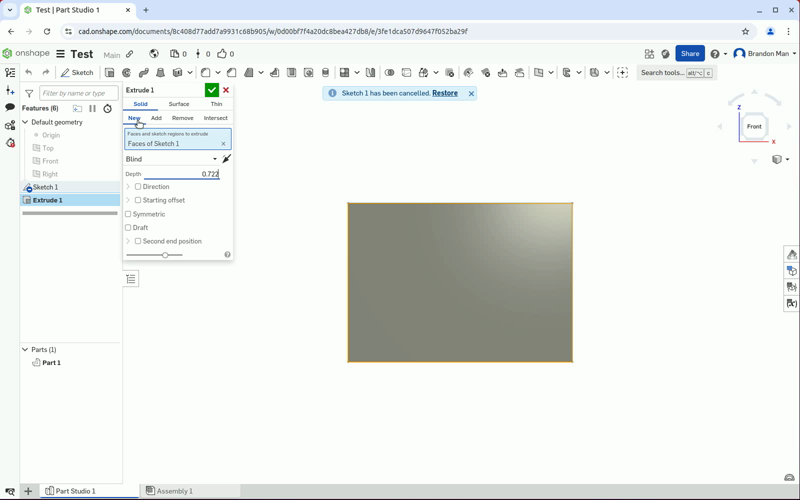
key(enter)
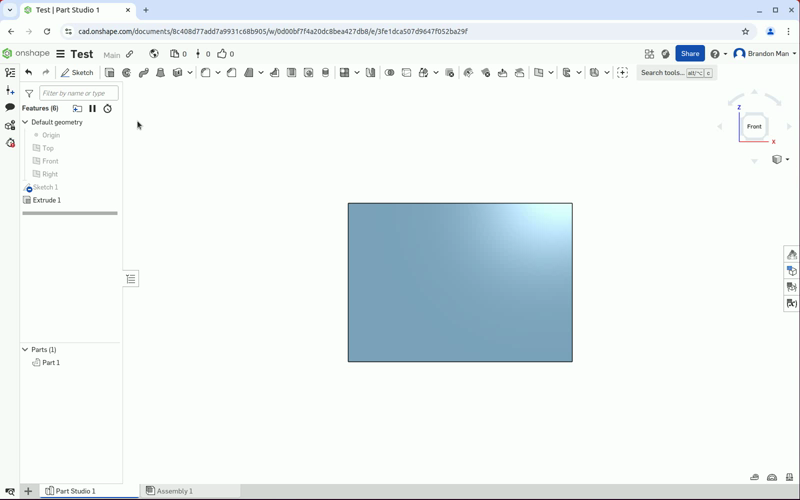
key(shift+h)
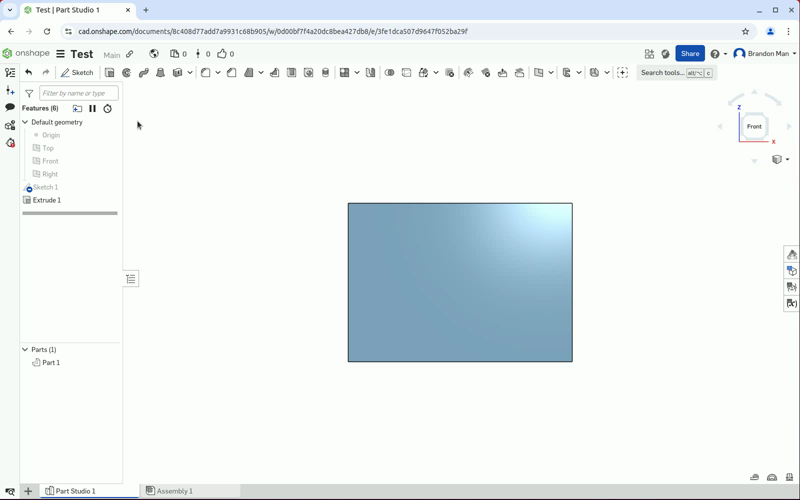
key(shift+h)
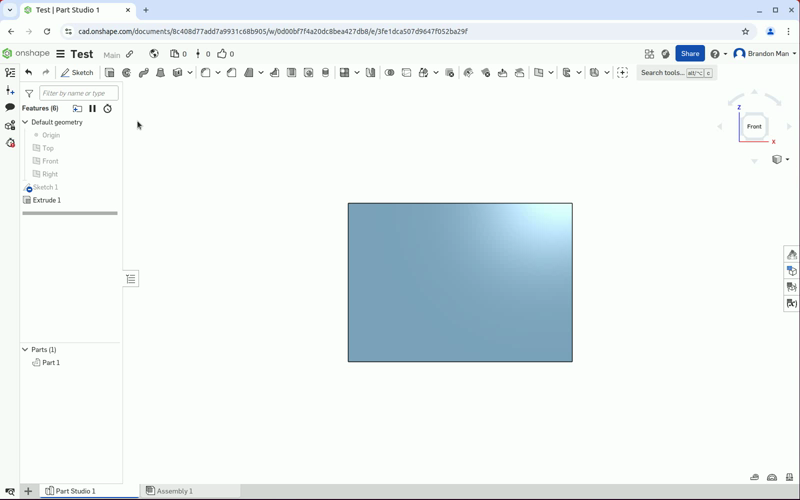
mouse_move(73, 189)
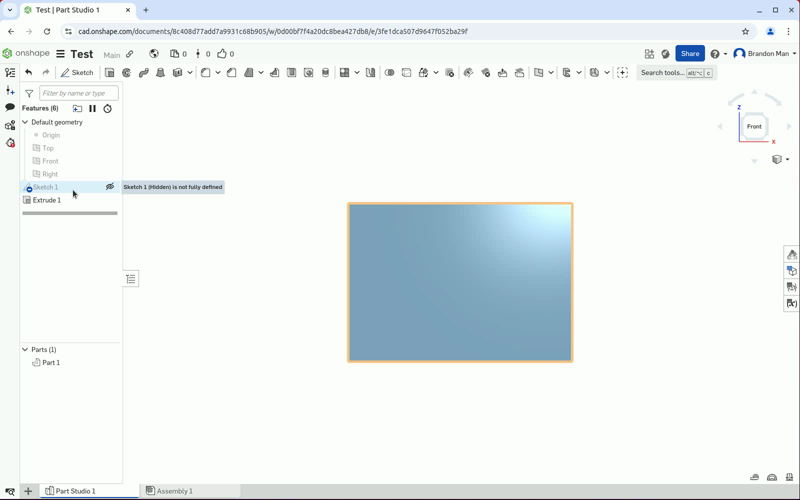
click(73, 189)
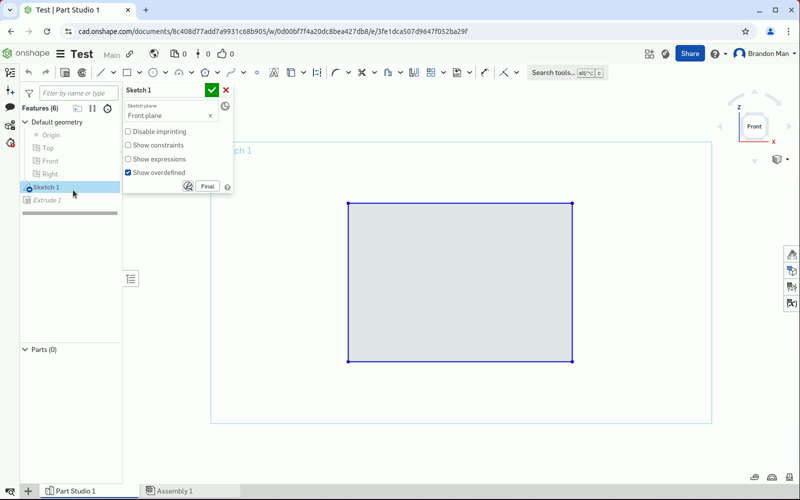
mouse_move(229, 92)
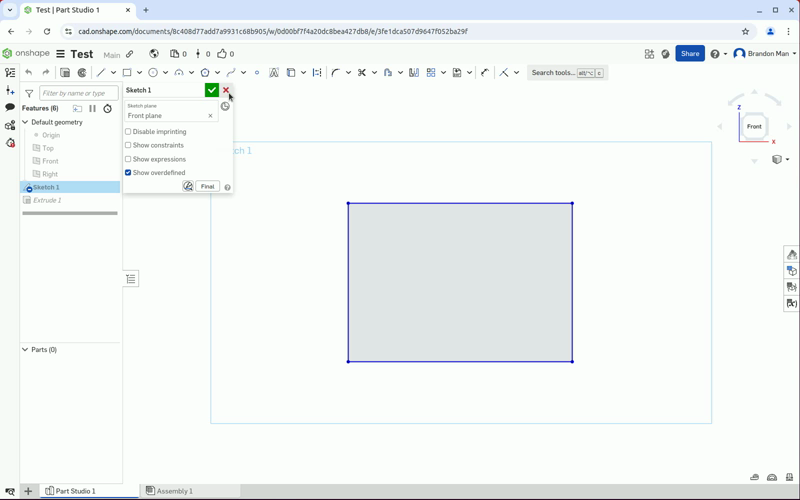
click(229, 92)
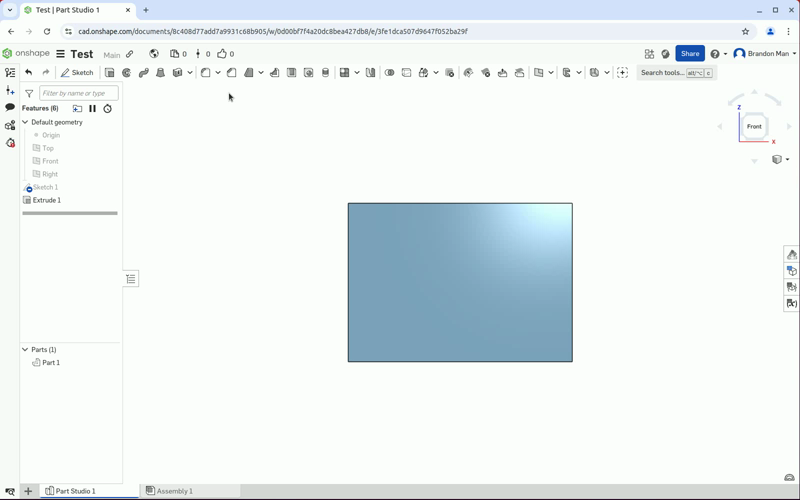
mouse_move(541, 75)
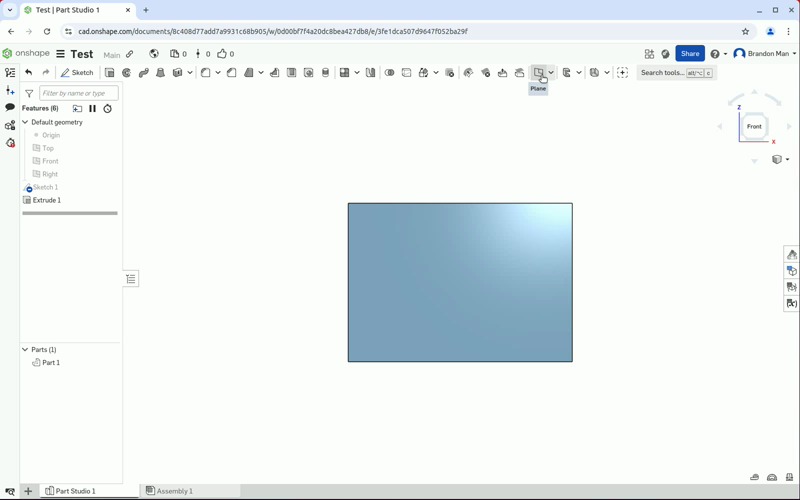
click(541, 75)
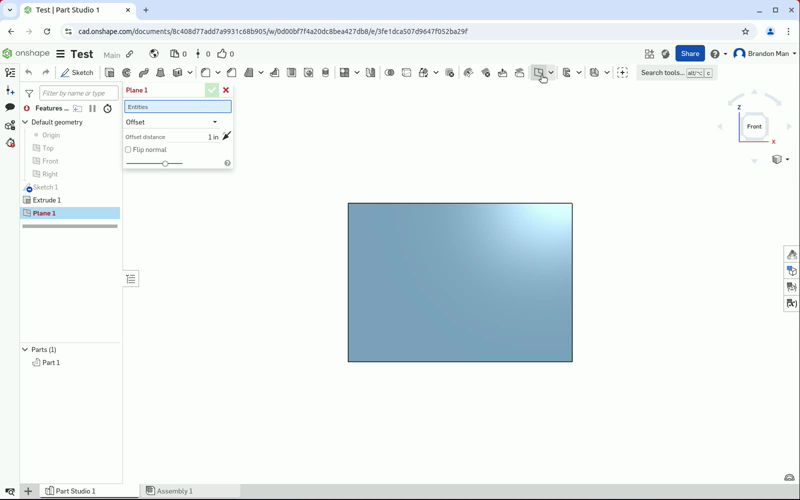
mouse_move(73, 163)
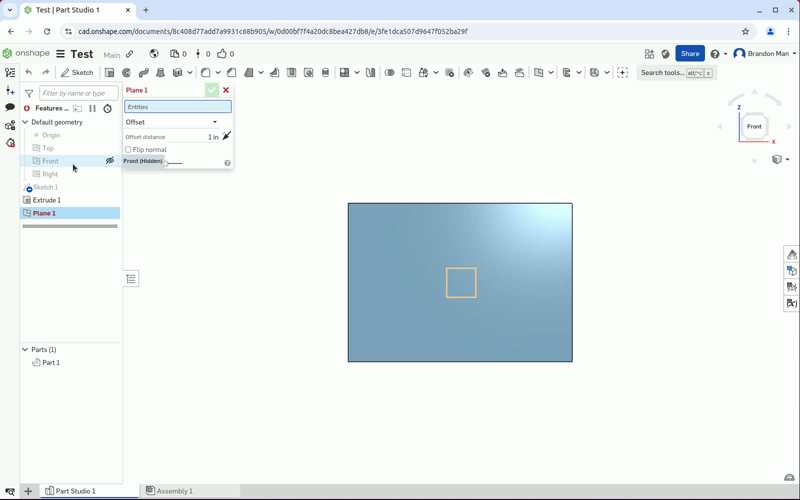
click(73, 163)
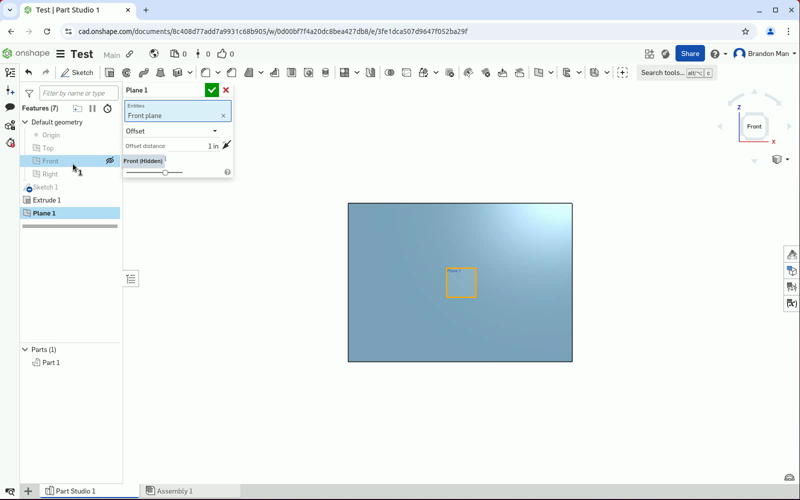
key(tab, 2)
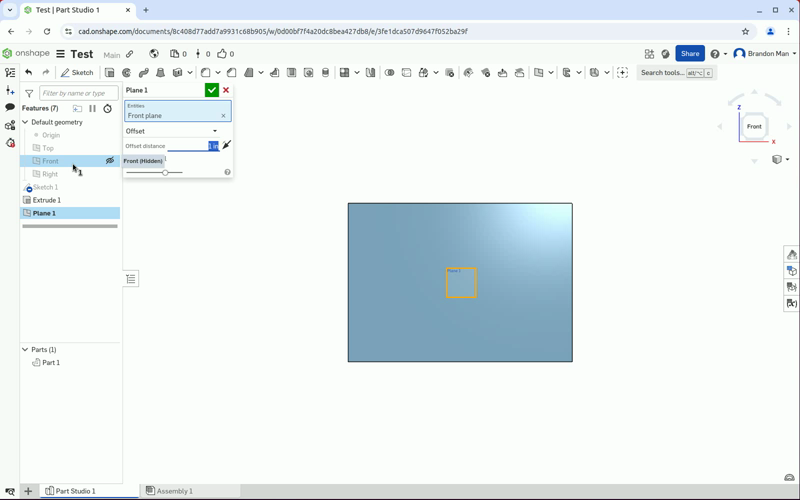
text(0.709)
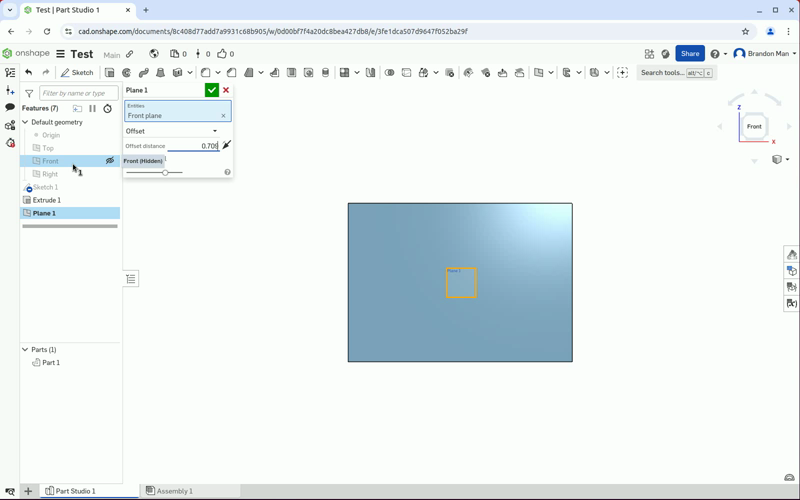
key(enter, 2)
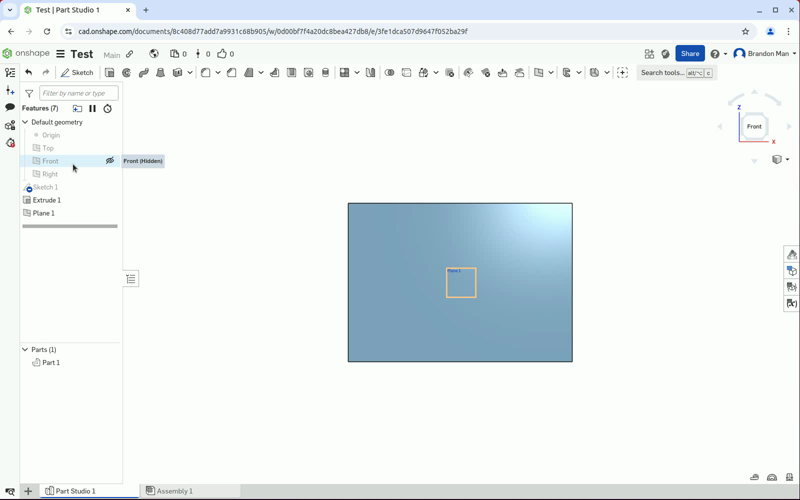
key(shift+s)
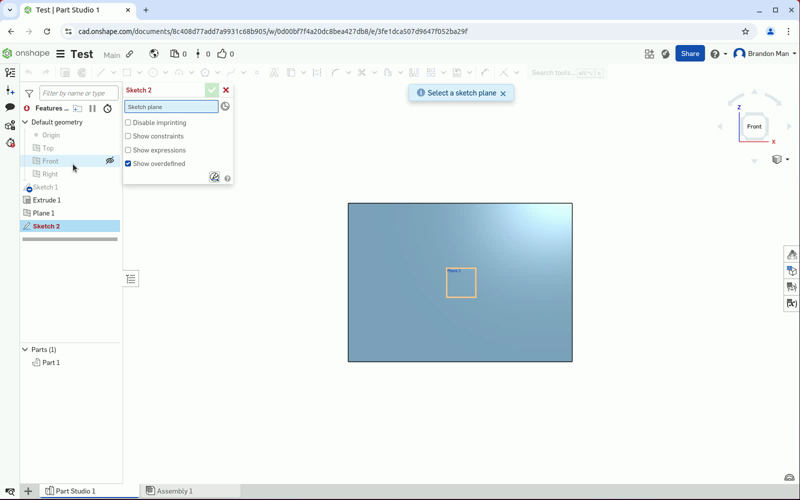
mouse_move(73, 215)
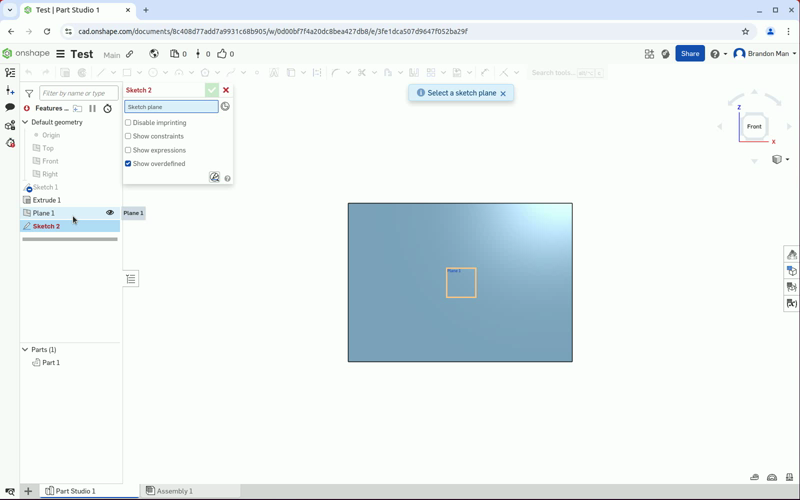
click(73, 215)
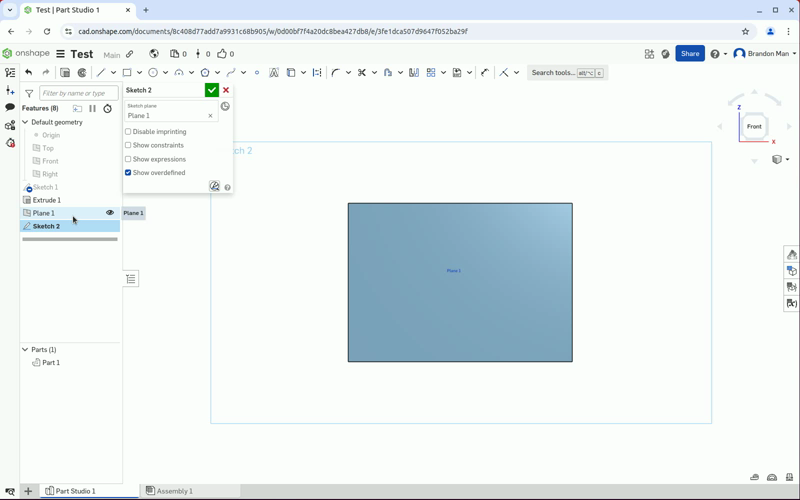
mouse_move(73, 352)
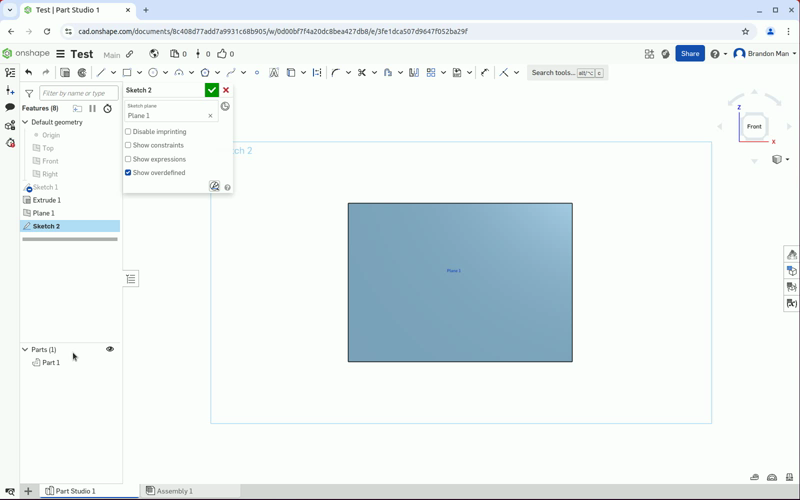
key(y)
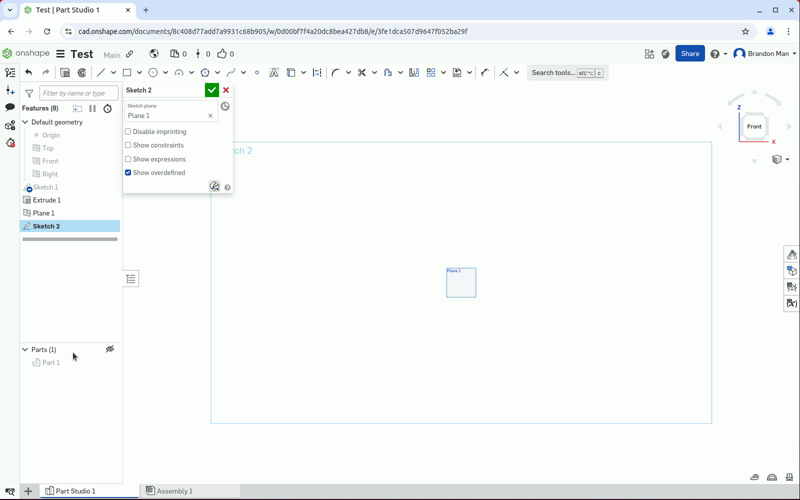
key(l)
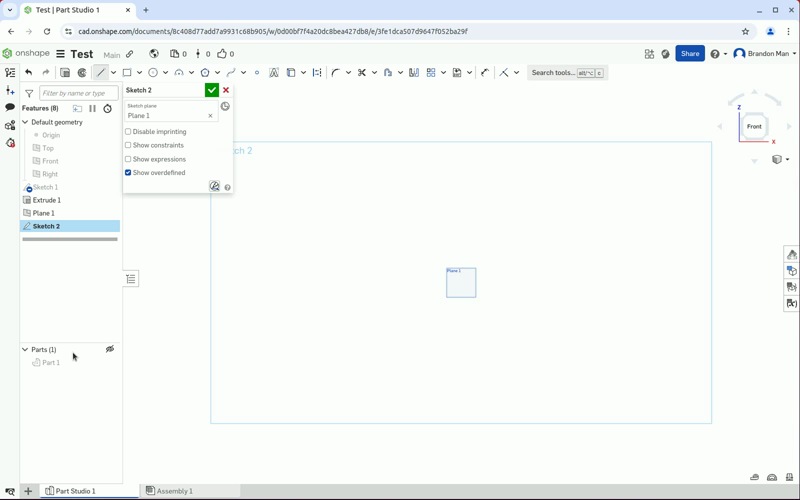
key_down(shift)
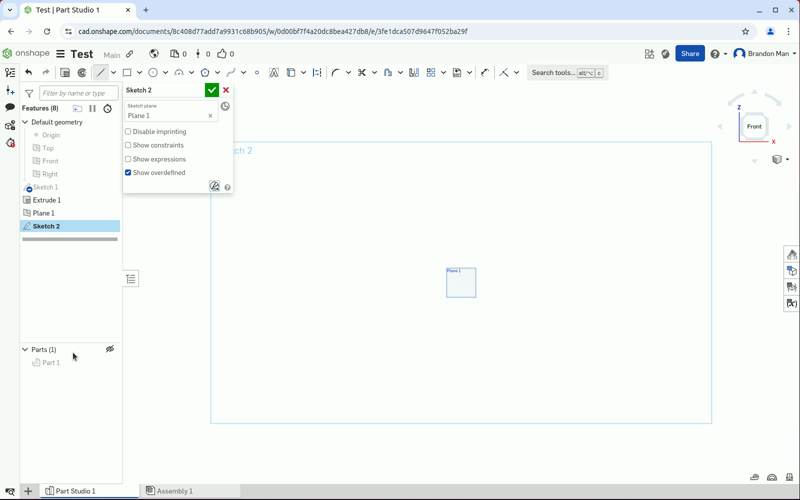
mouse_move(371, 361)
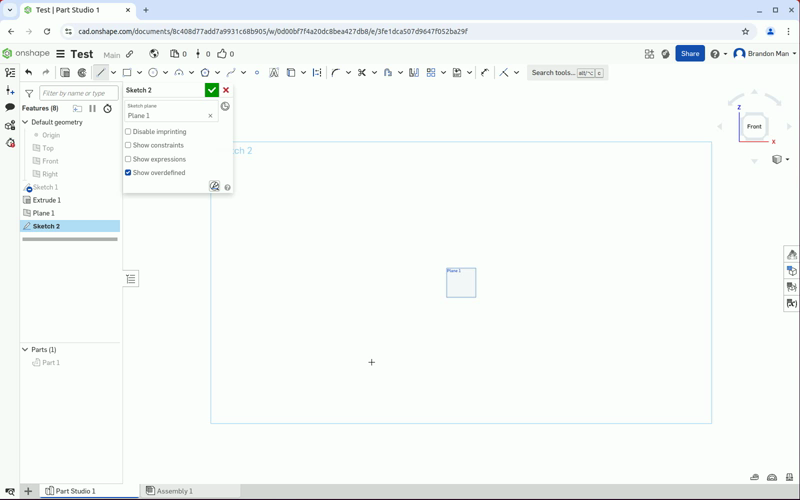
click(371, 361)
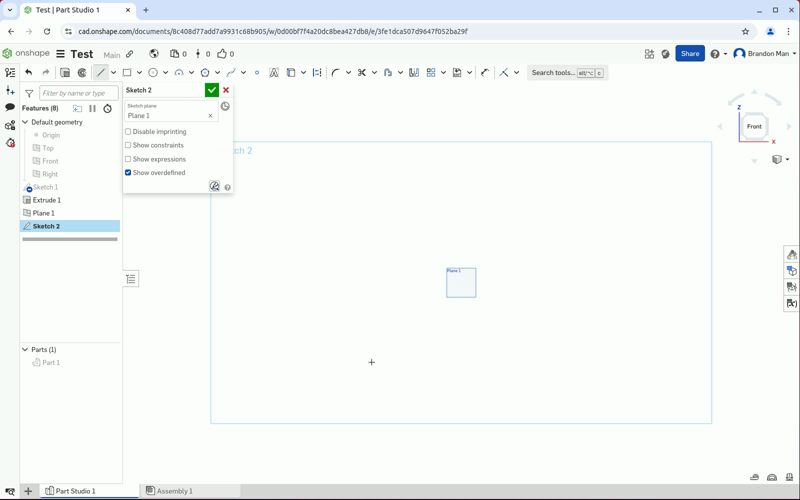
key_up(shift)
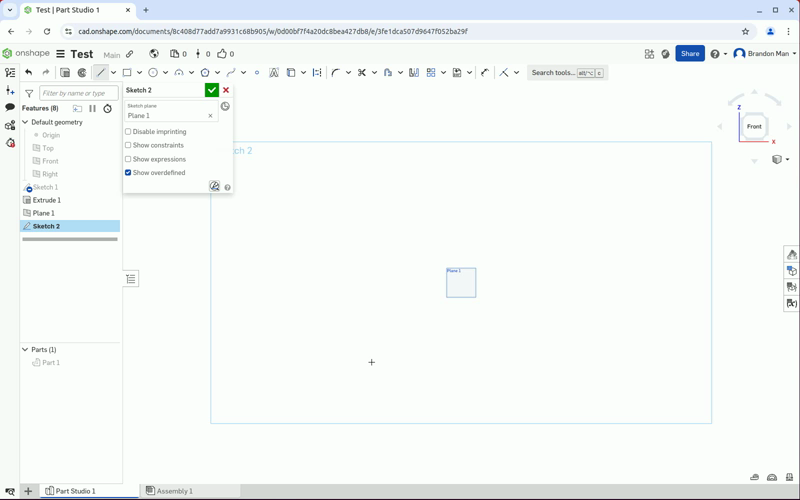
key_down(shift)
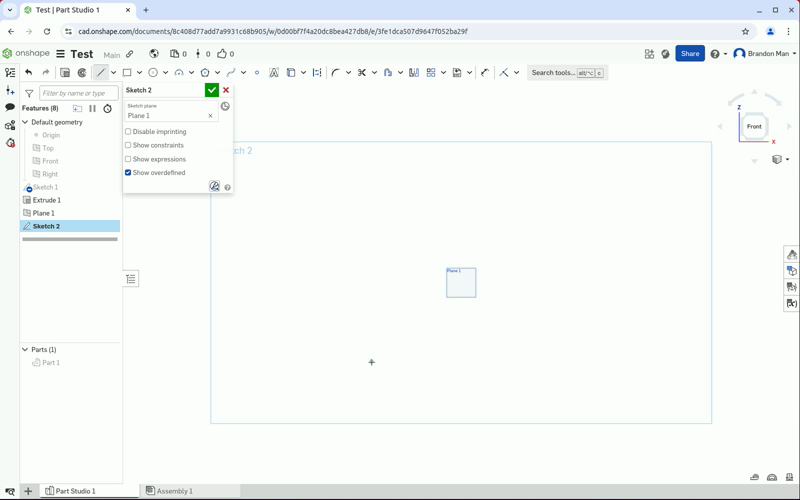
mouse_move(549, 361)
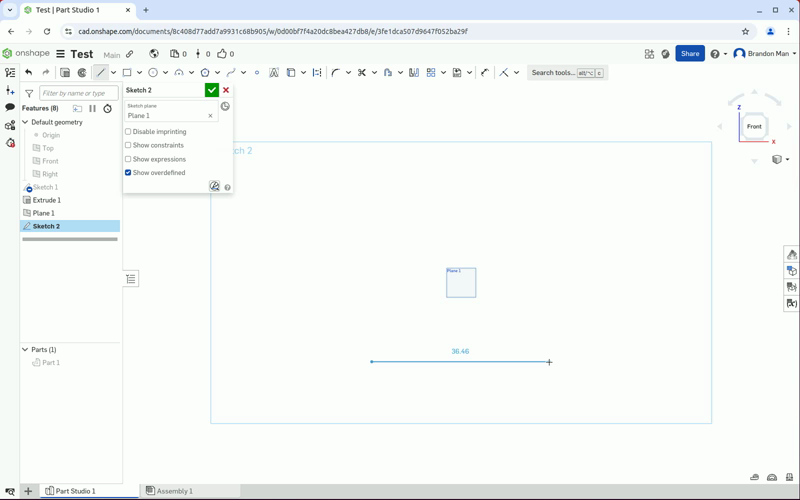
click(549, 361)
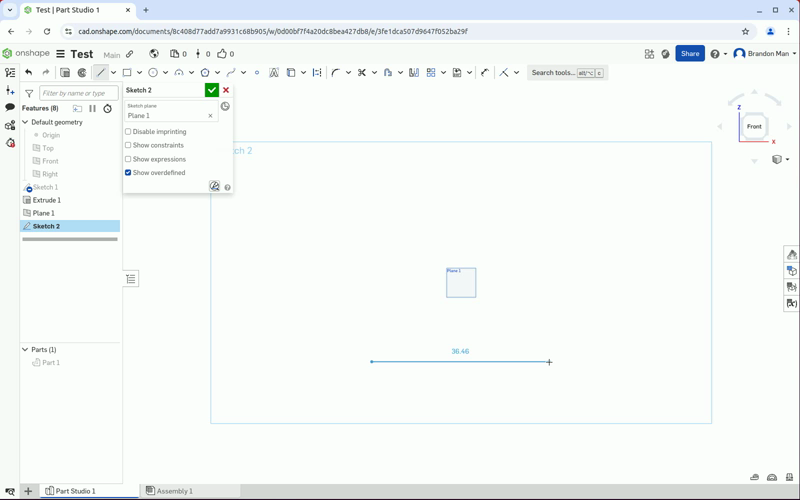
key_up(shift)
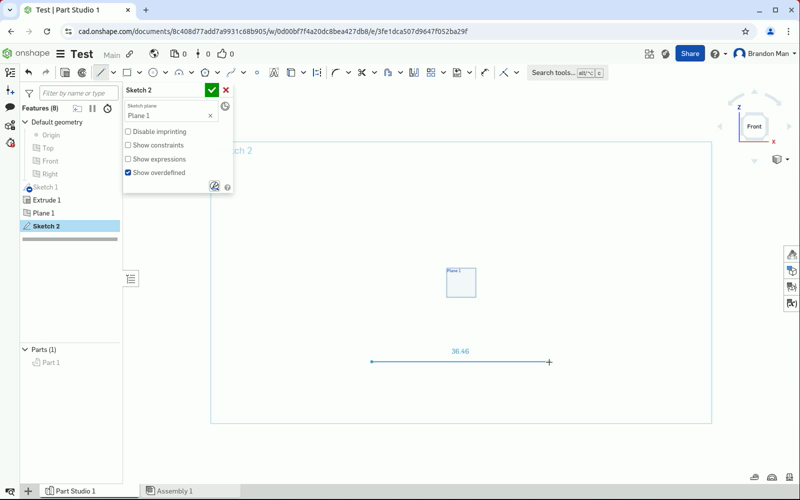
key_down(shift)
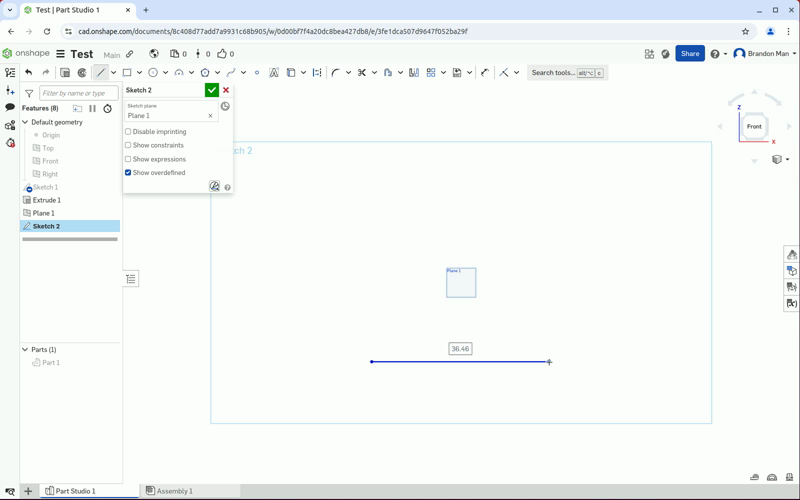
mouse_move(549, 226)
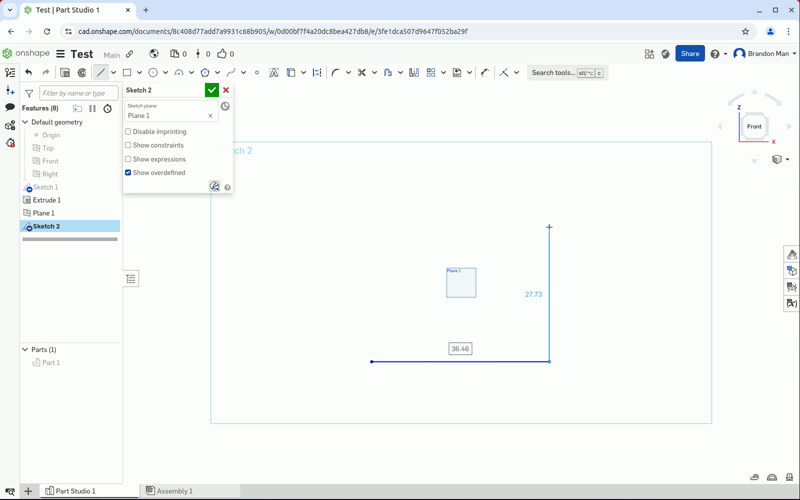
click(549, 226)
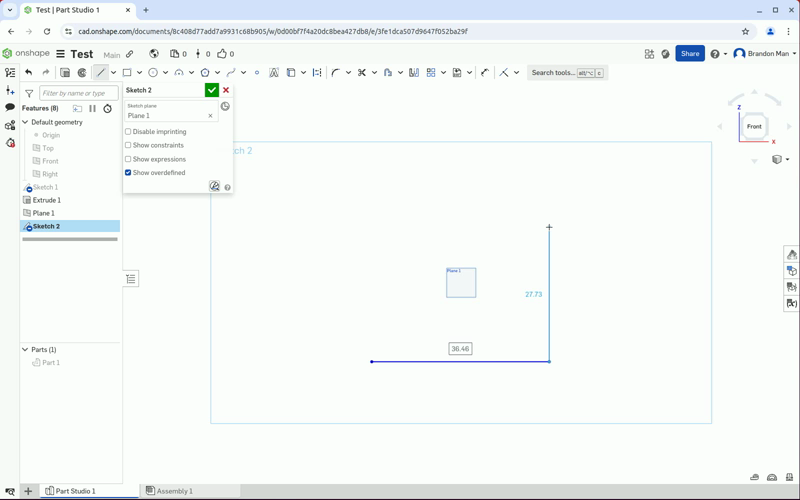
key_up(shift)
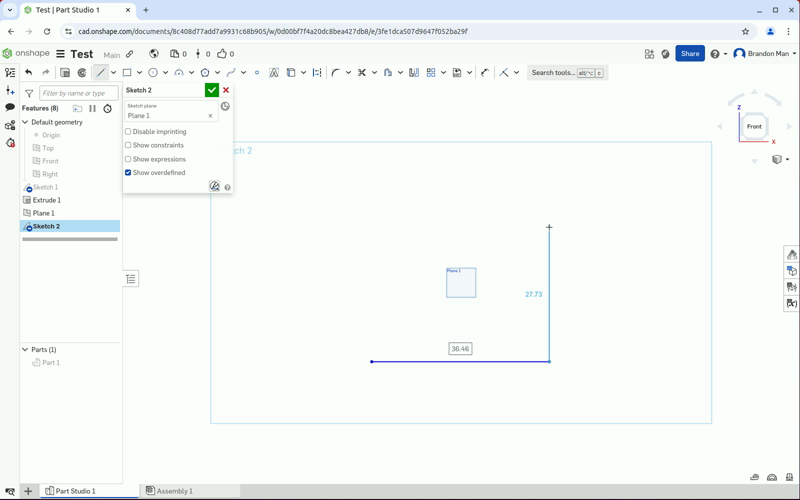
key_down(shift)
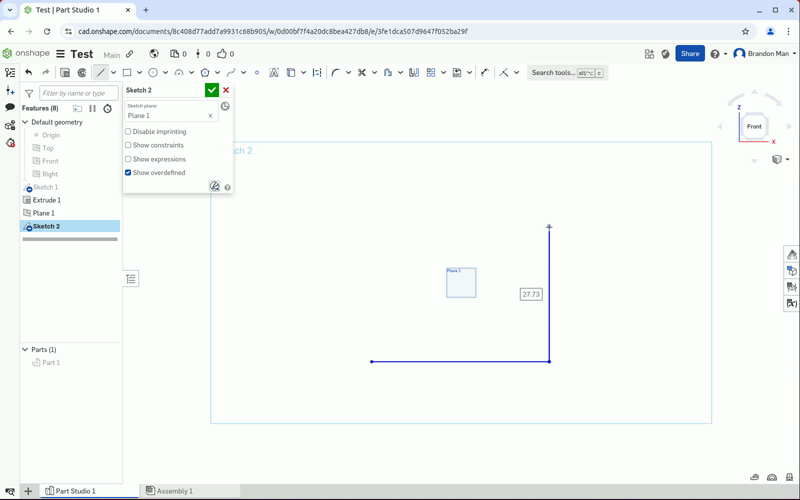
mouse_move(371, 226)
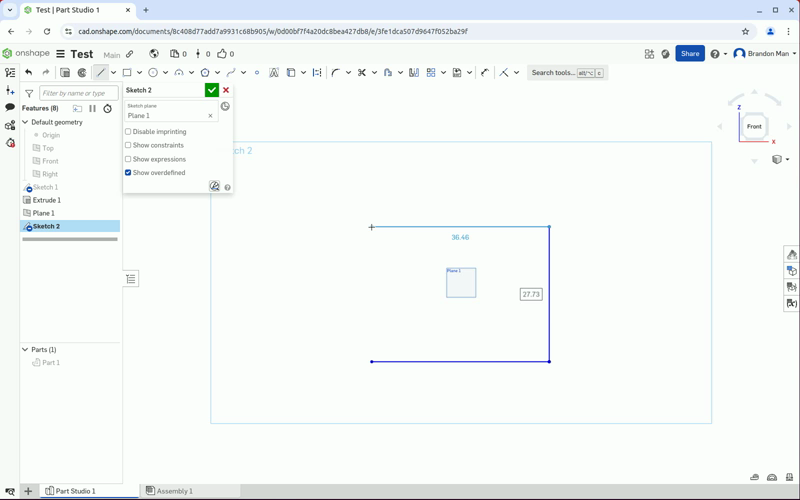
click(371, 226)
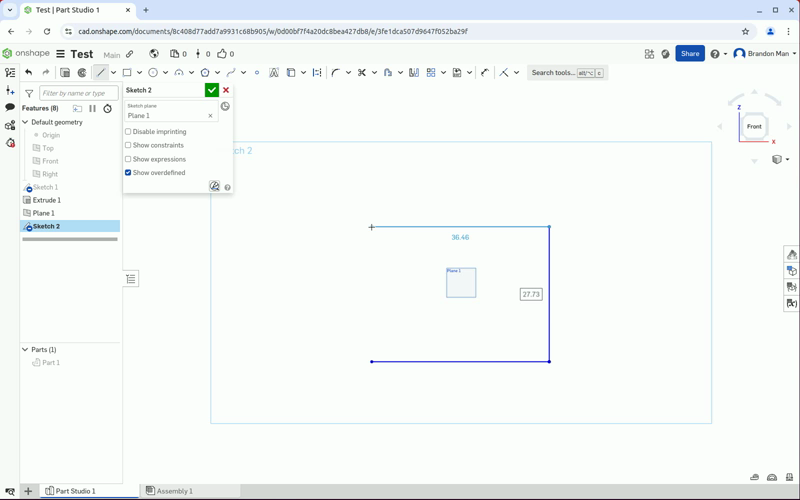
key_up(shift)
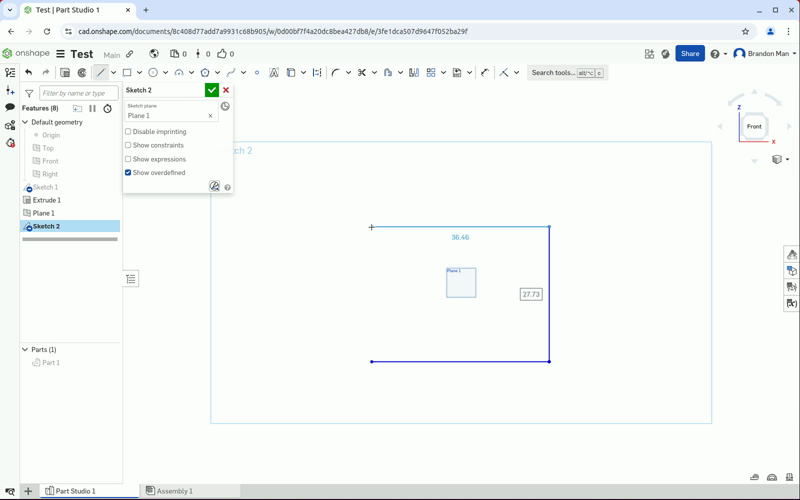
key_down(shift)
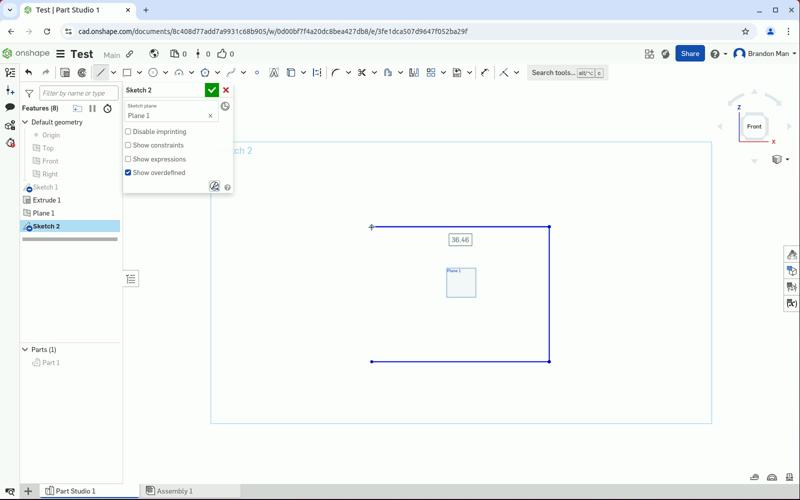
mouse_move(371, 361)
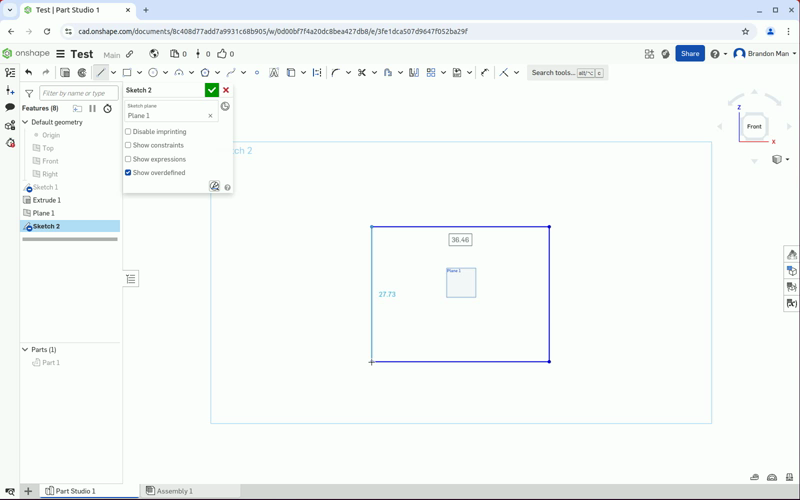
key_up(shift)
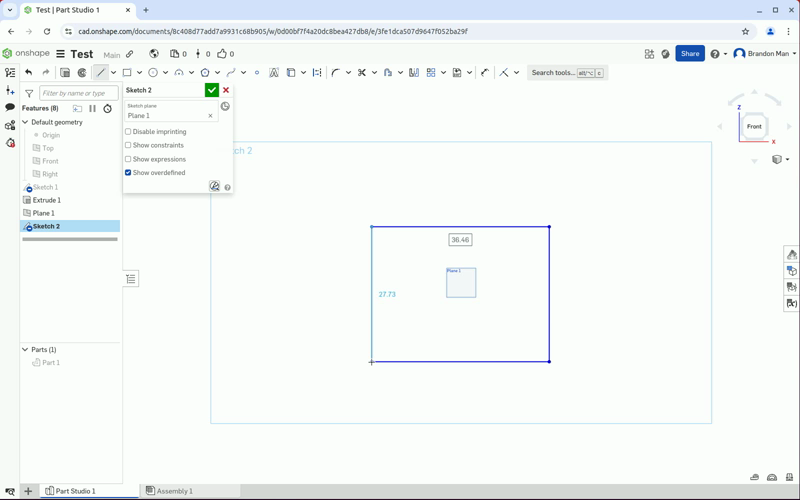
click(371, 361)
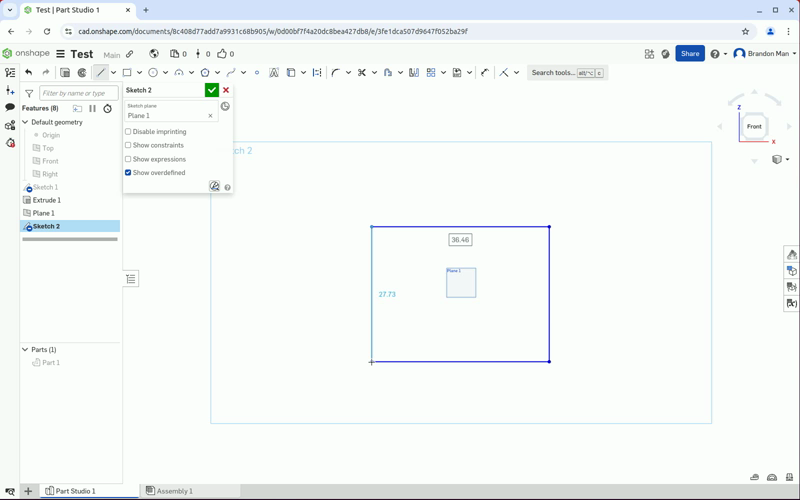
key(esc)
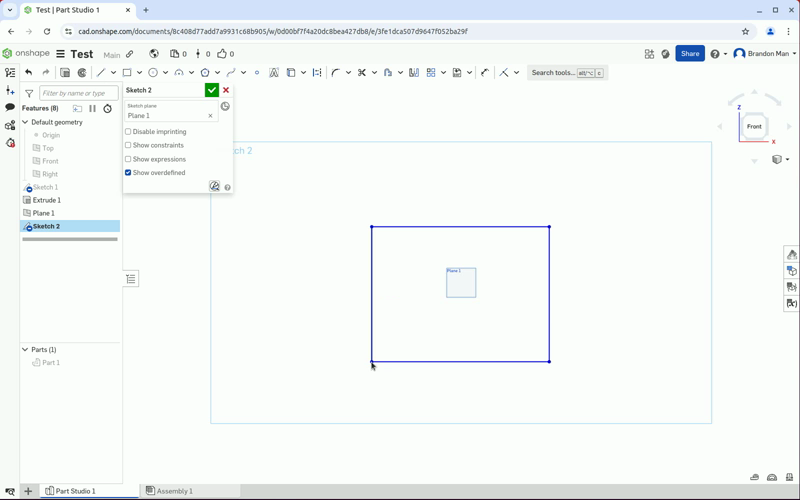
mouse_move(478, 277)
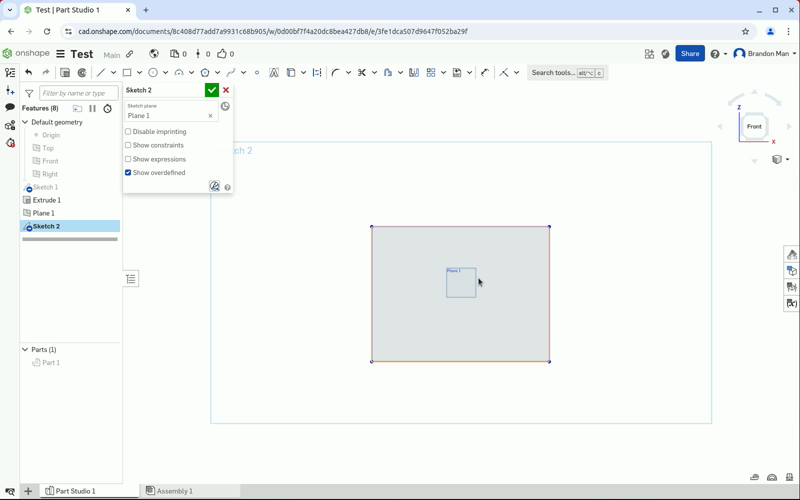
click(478, 277)
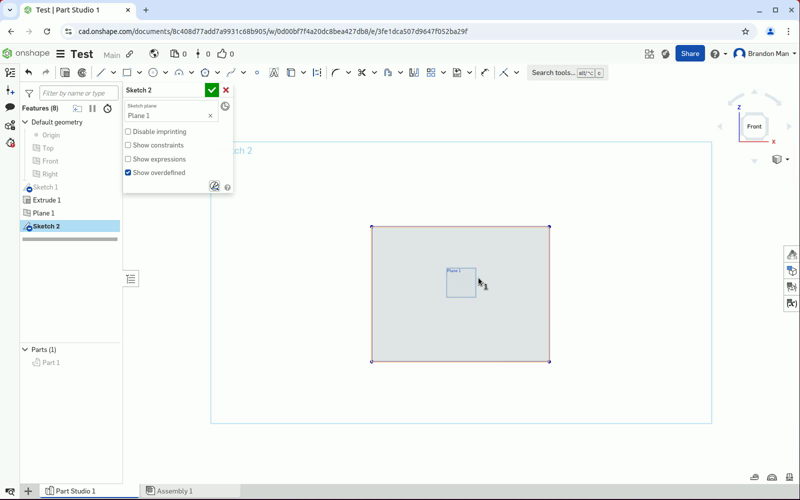
mouse_move(73, 352)
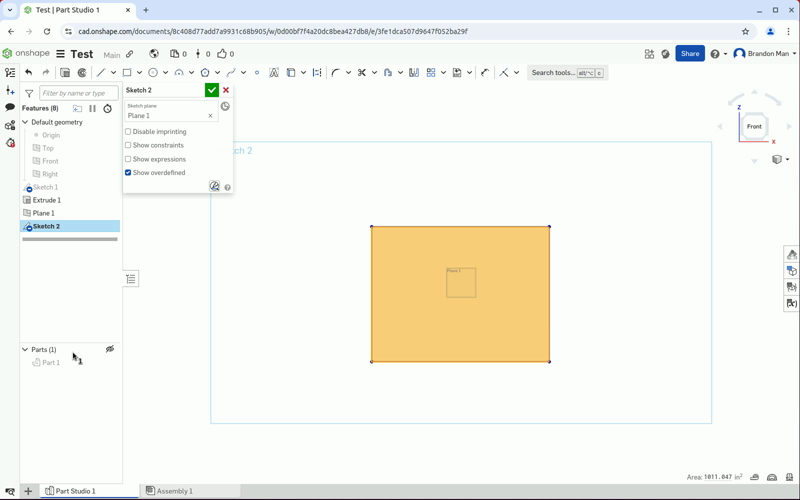
key(shift+y)
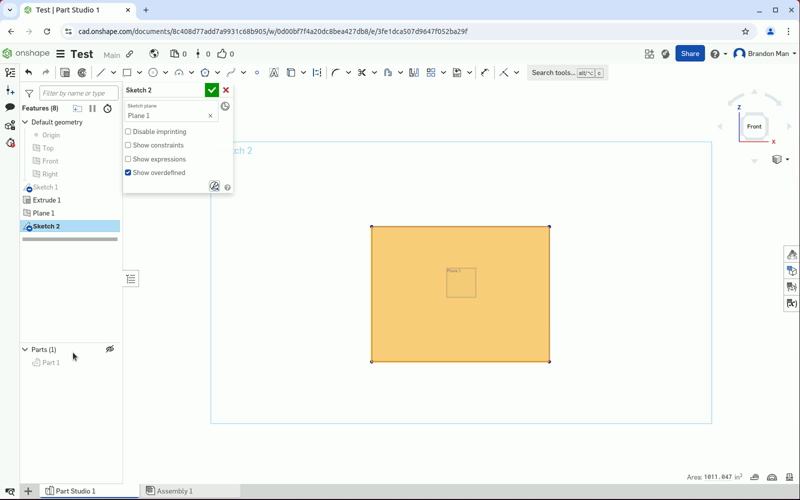
key(shift+e)
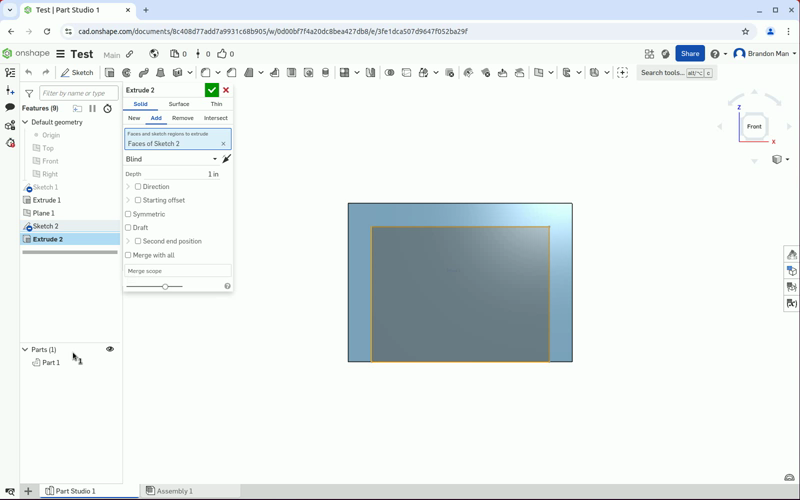
mouse_move(143, 106)
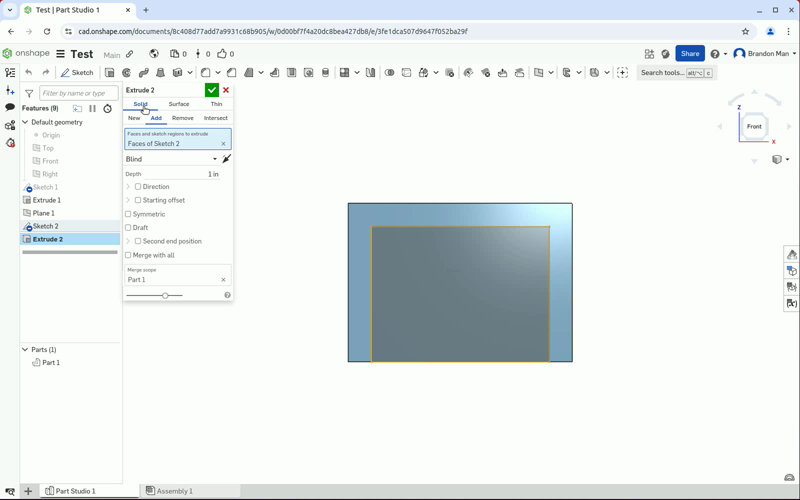
click(143, 106)
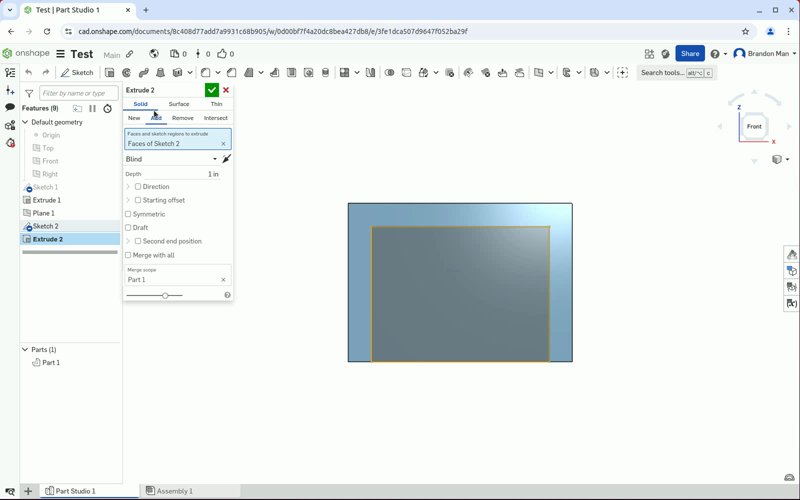
mouse_move(186, 120)
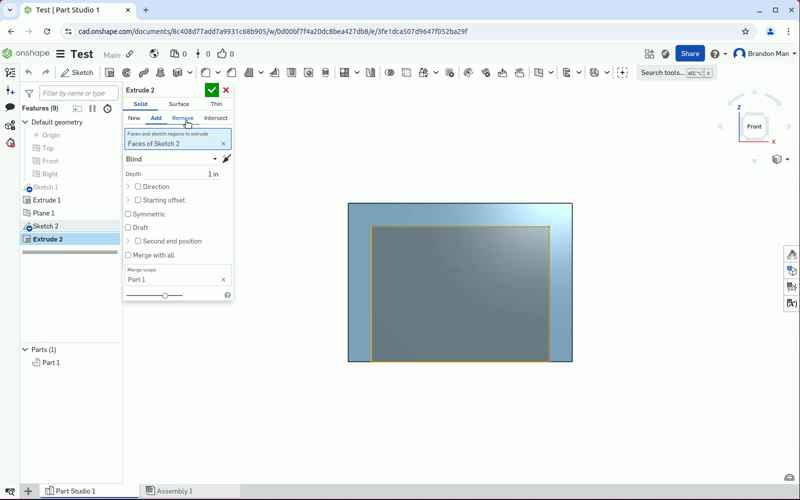
click(186, 120)
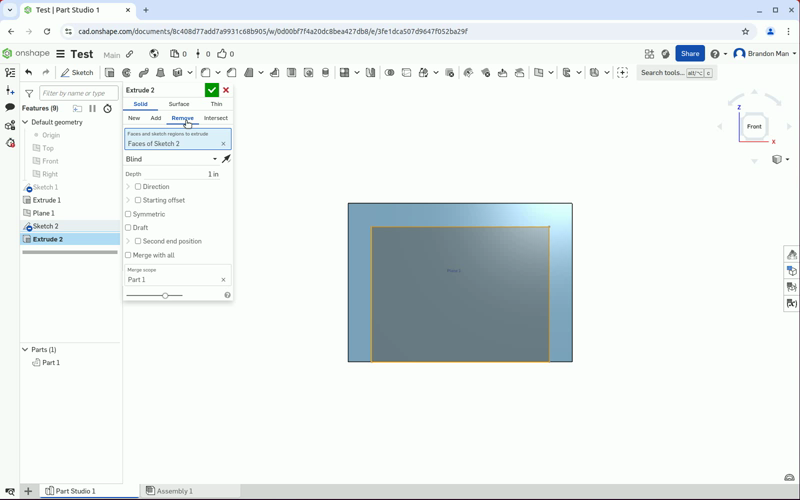
key(tab, 4)
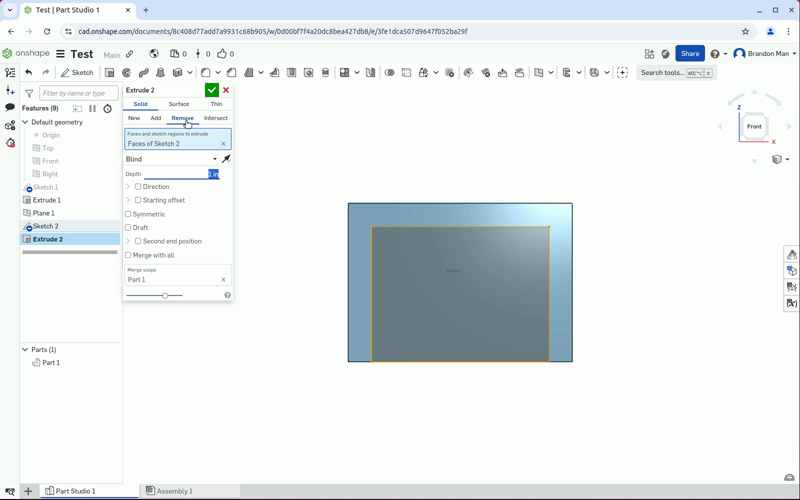
text(4.092)
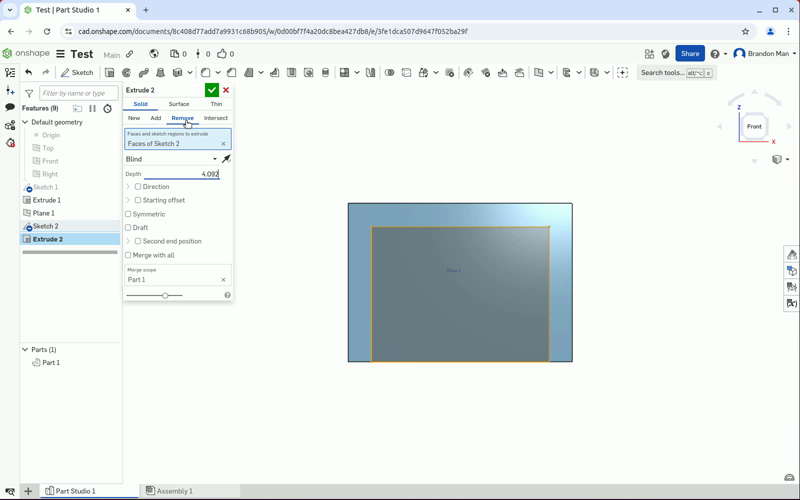
key(tab, 6)
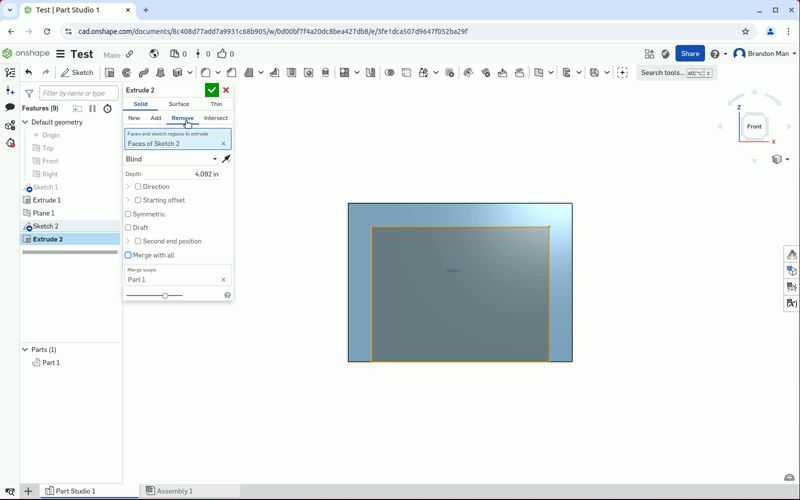
key(space)
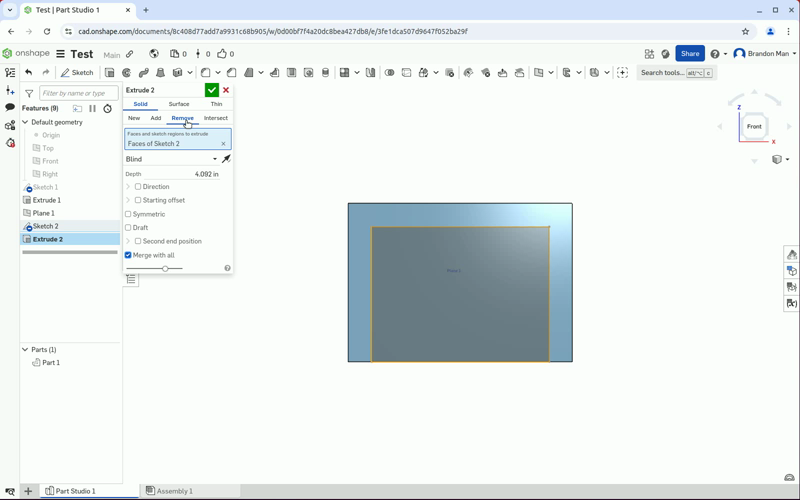
key(enter)
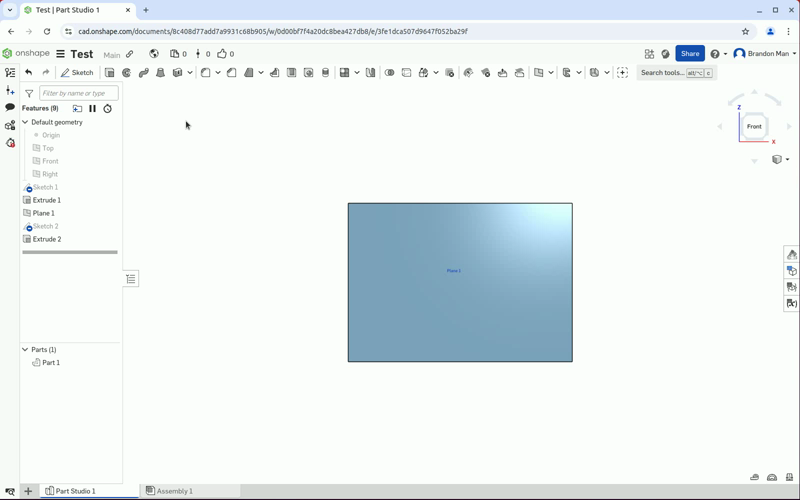
key(shift+h)
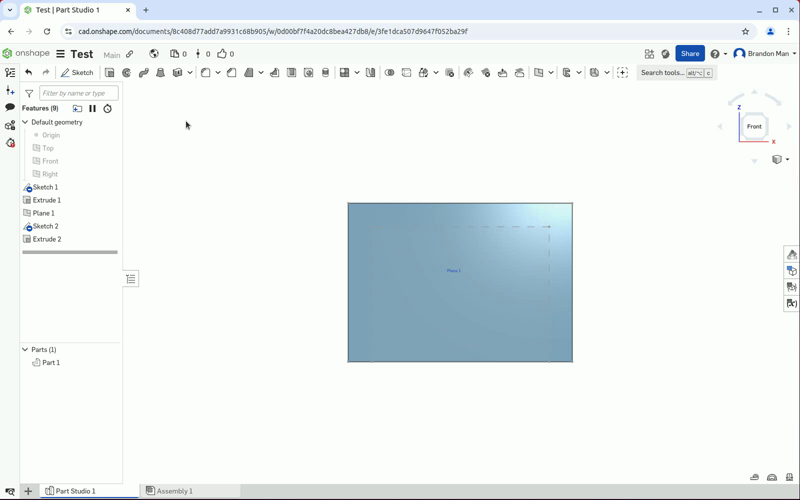
key(shift+h)
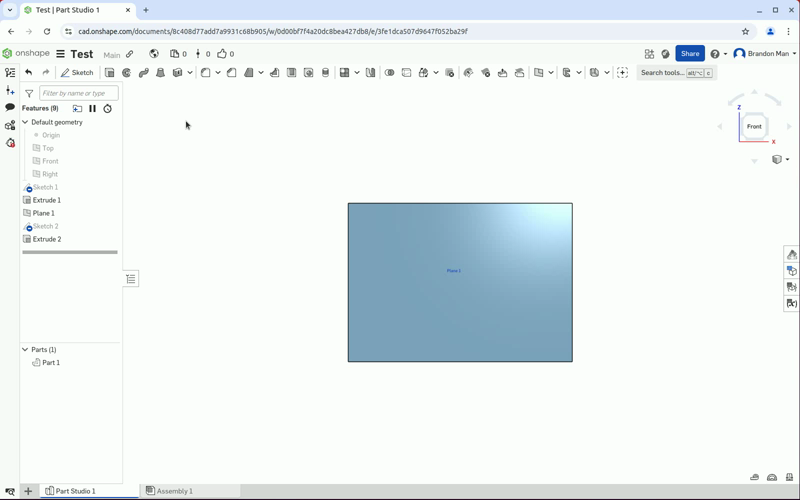
mouse_move(73, 189)
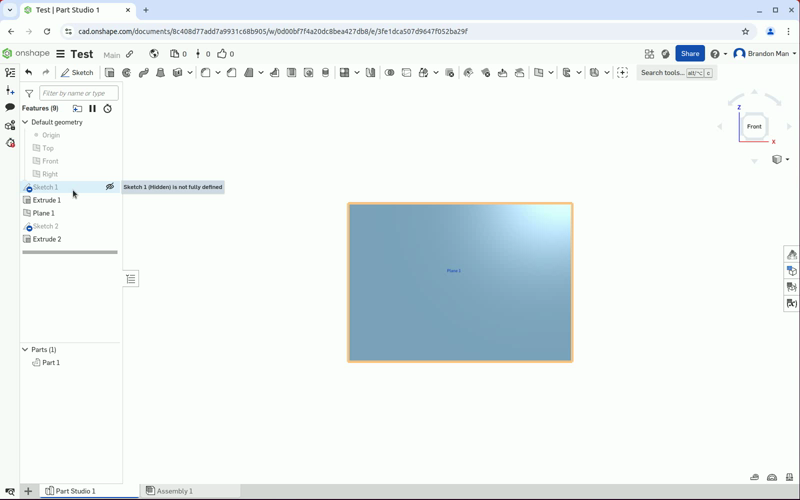
click(73, 189)
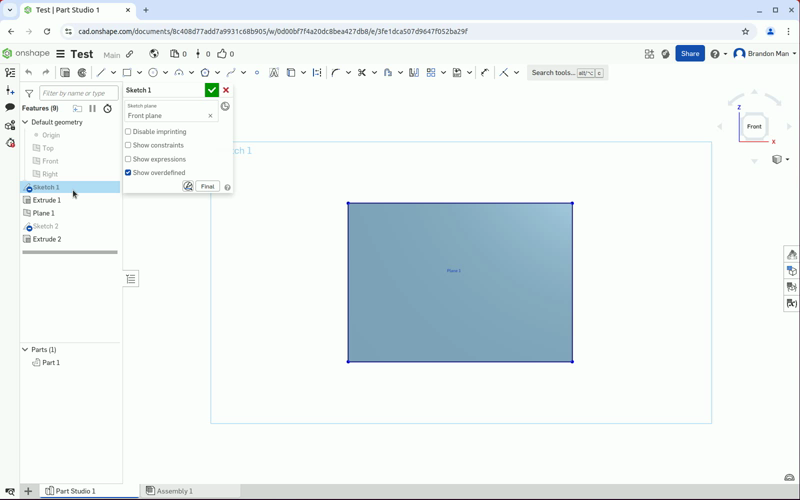
mouse_move(229, 92)
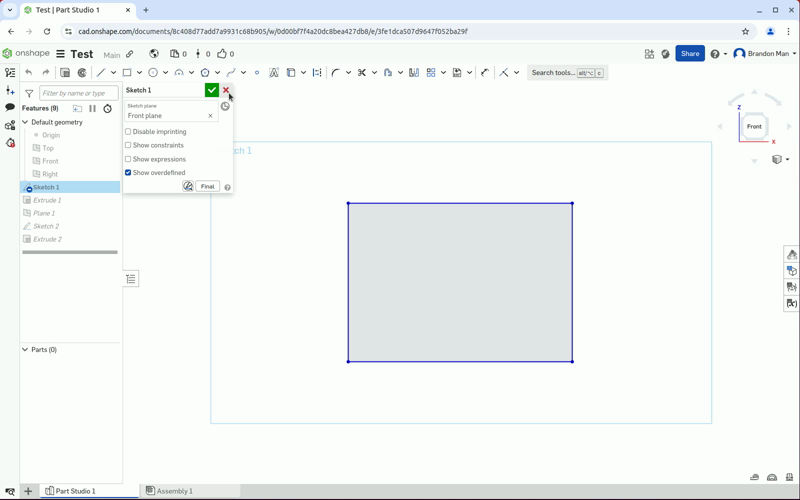
click(229, 92)
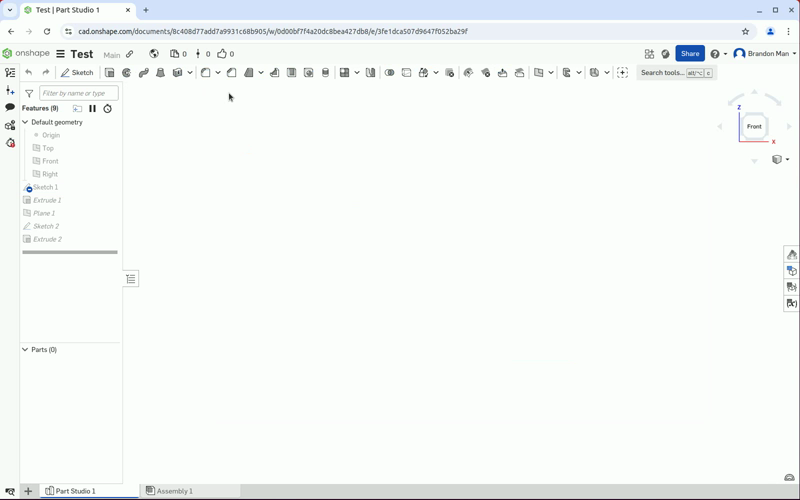
key(shift+s)
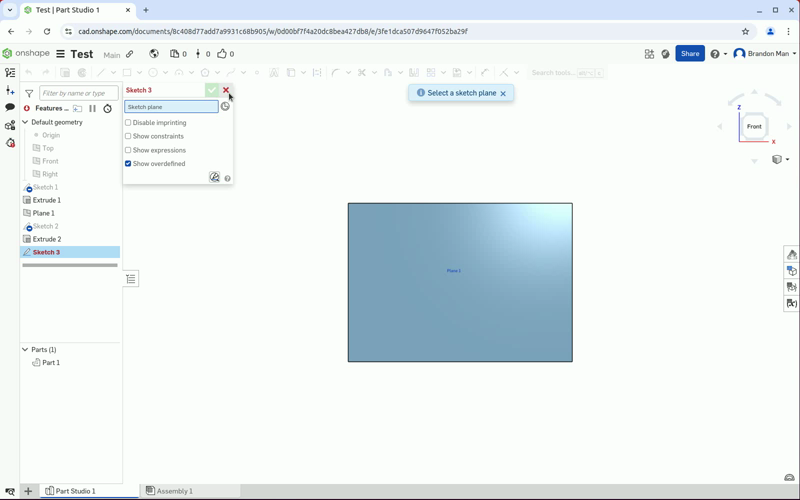
mouse_move(73, 215)
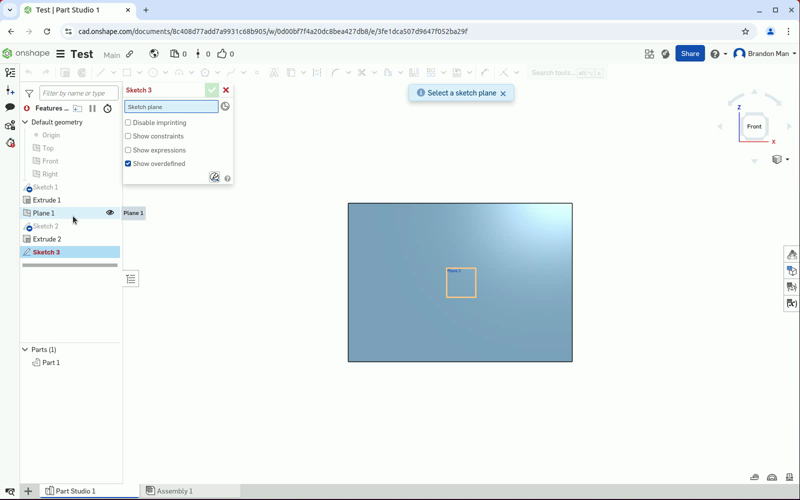
click(73, 215)
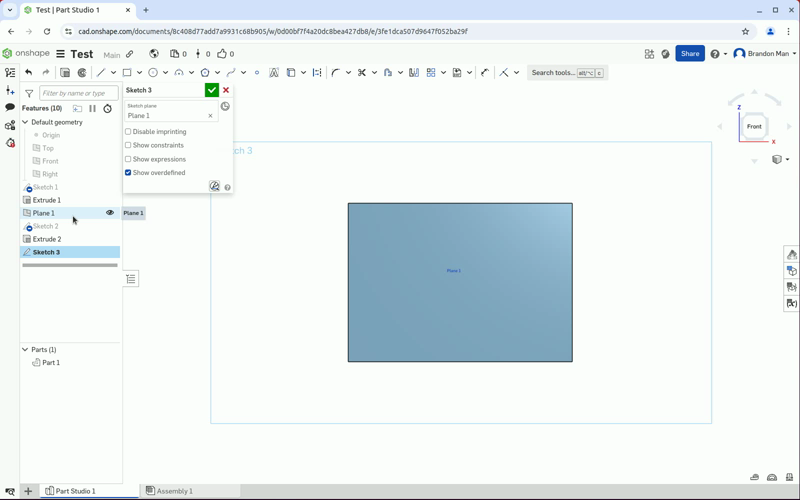
mouse_move(73, 352)
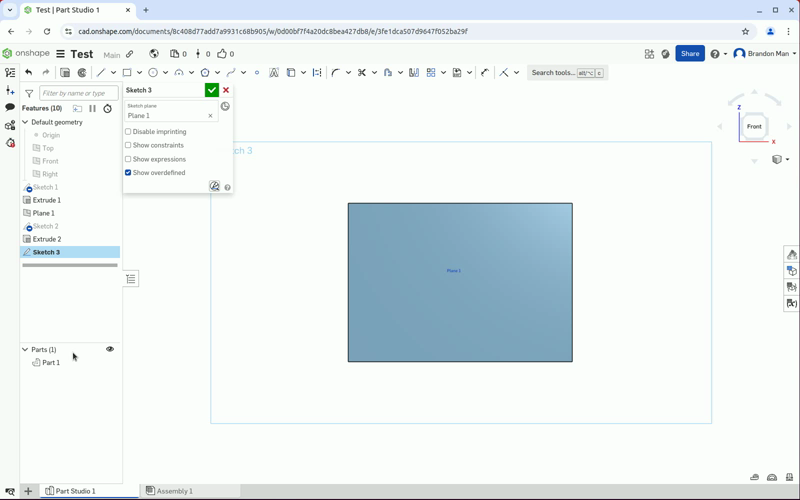
key(y)
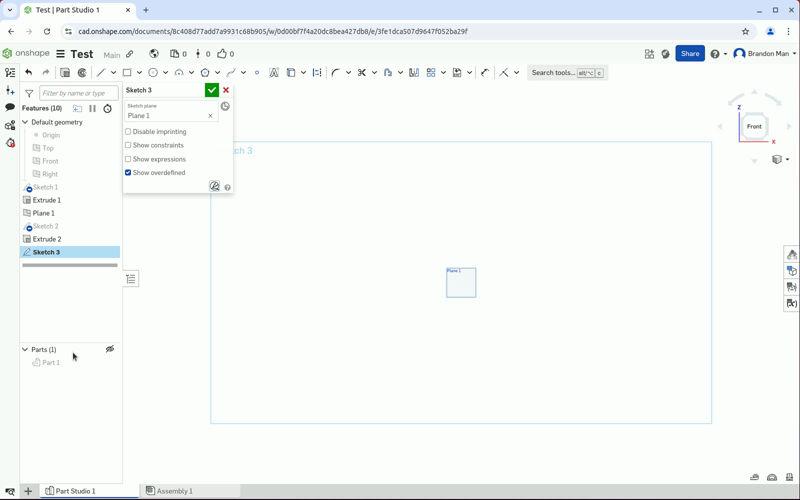
key(c)
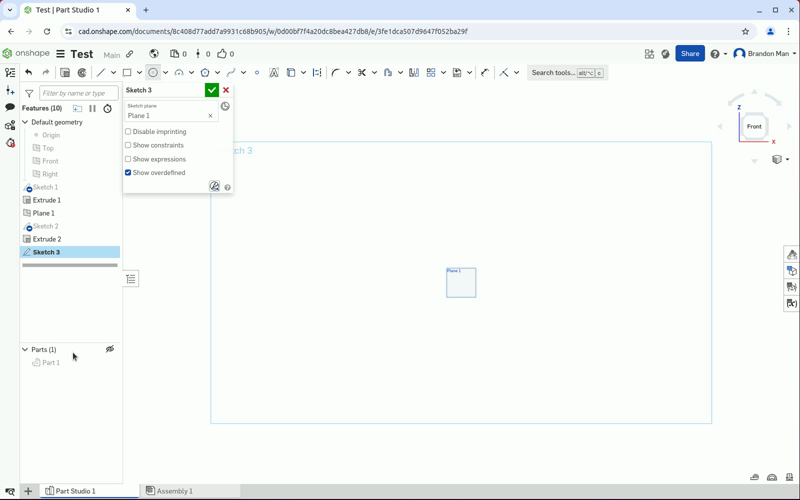
key_down(shift)
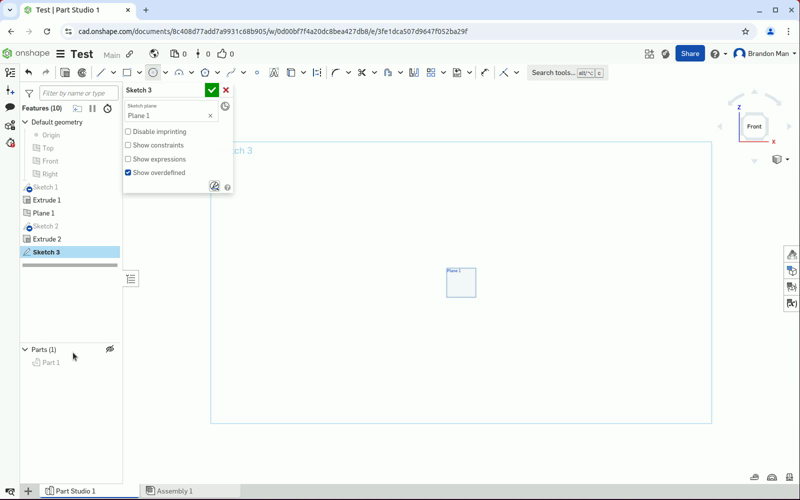
mouse_move(453, 216)
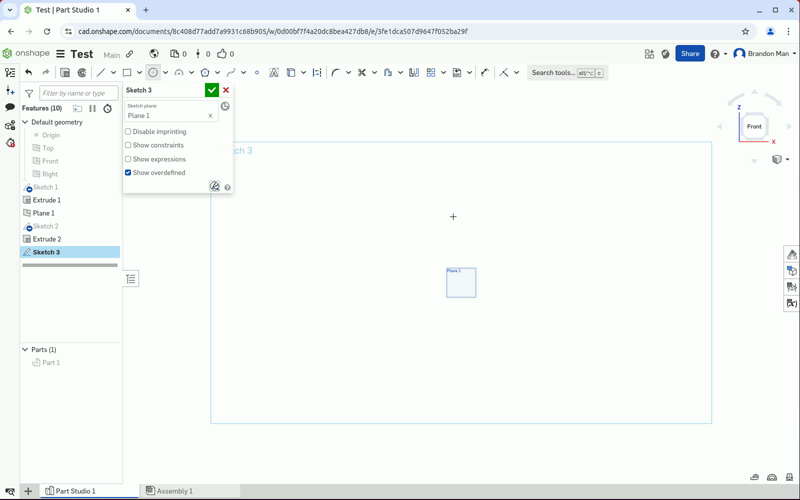
click(453, 216)
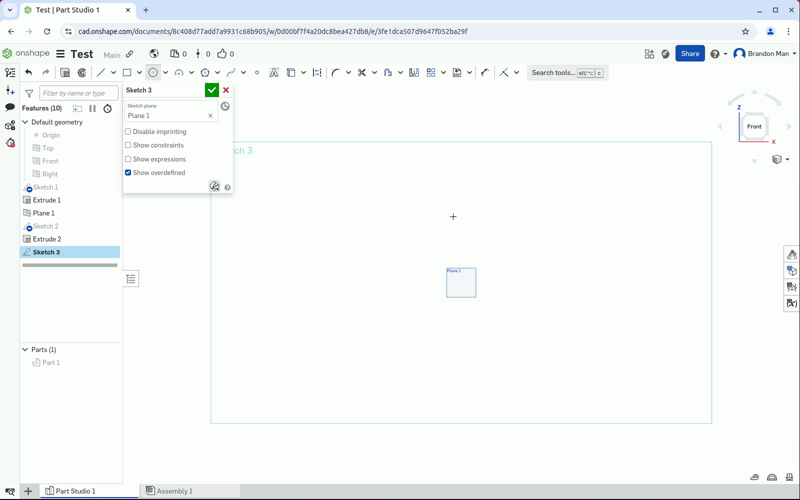
key_up(shift)
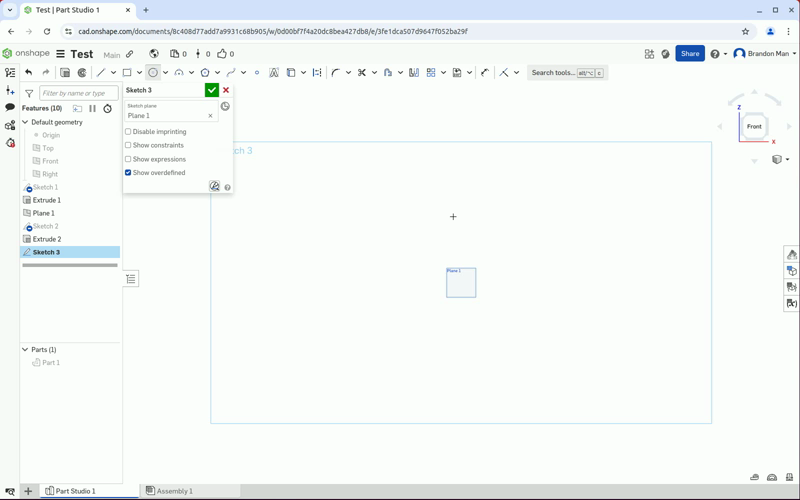
mouse_move(455, 216)
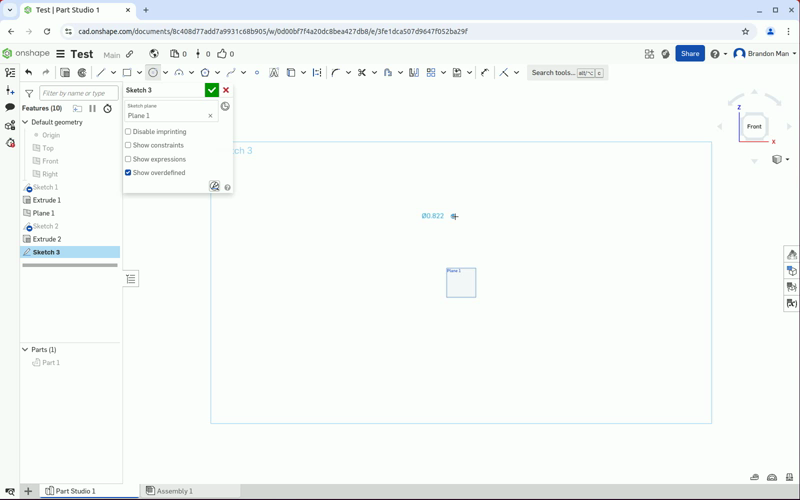
scroll(6)
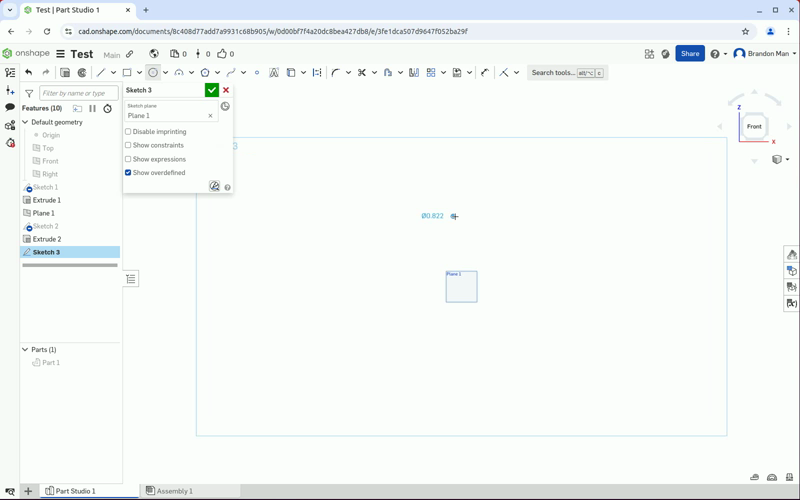
scroll(6)
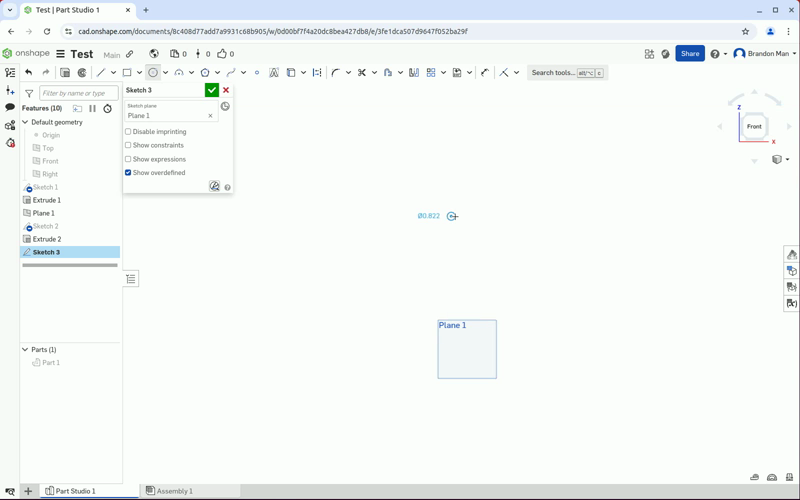
scroll(6)
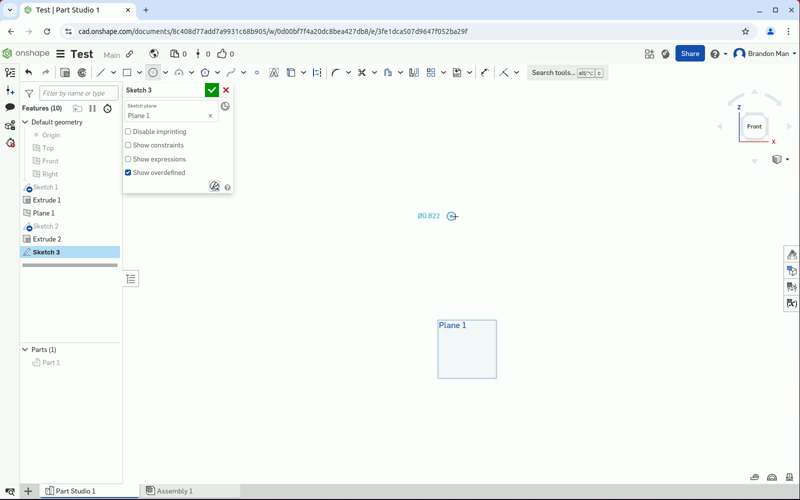
scroll(6)
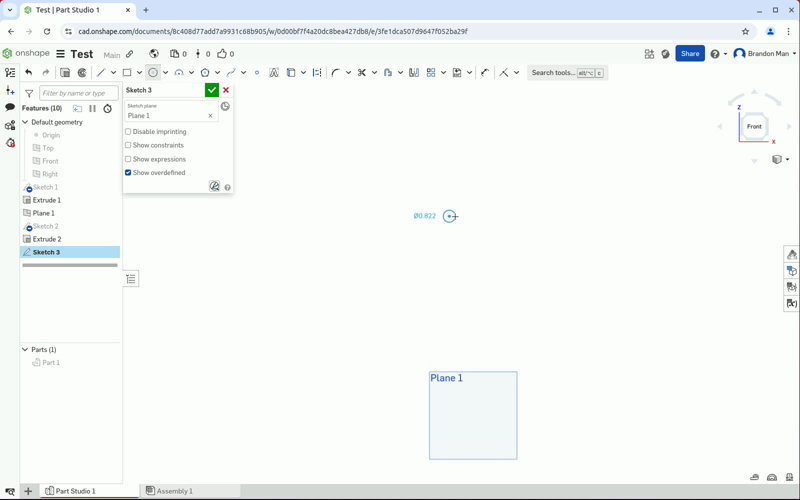
scroll(6)
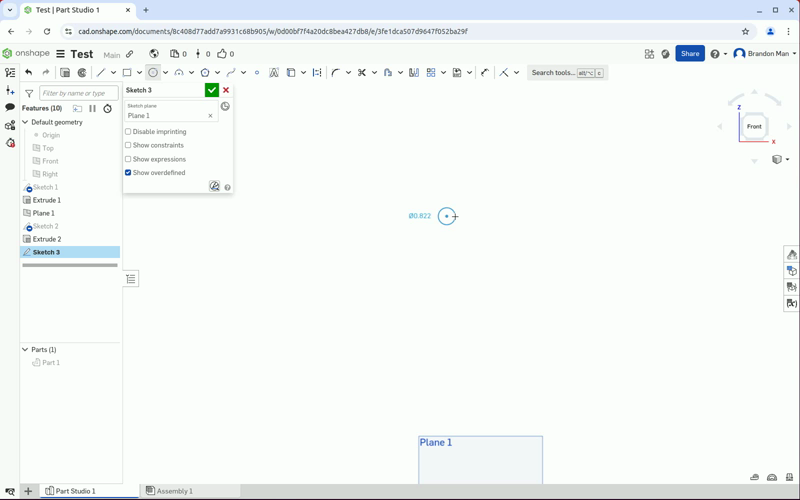
scroll(6)
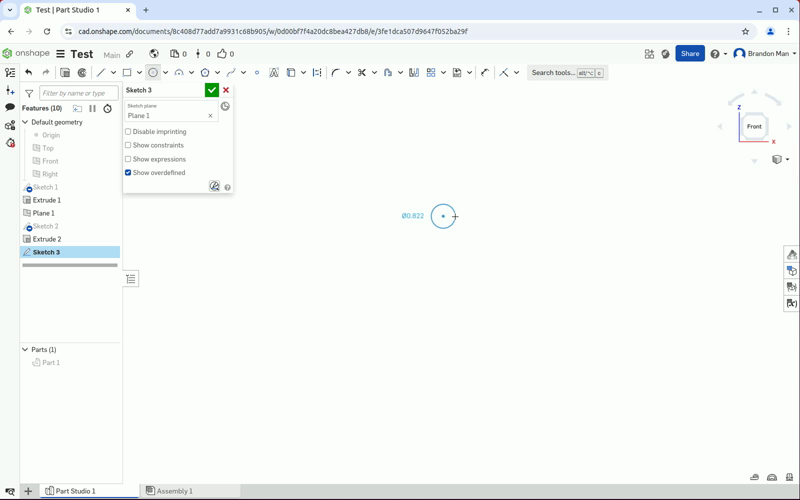
scroll(6)
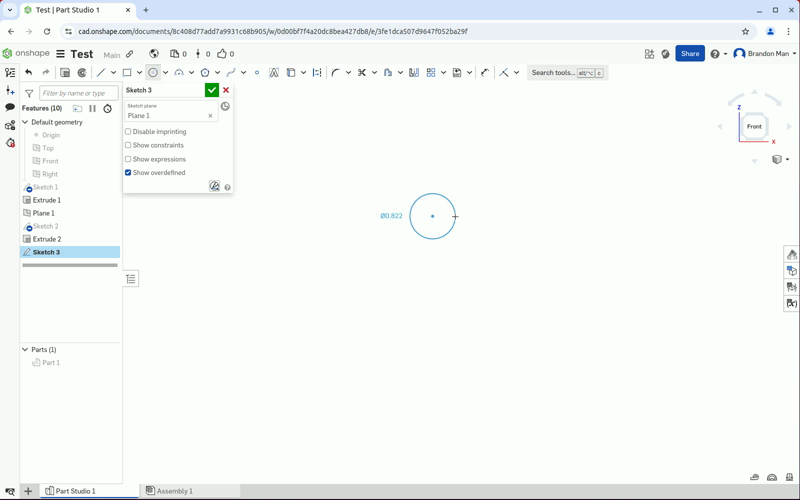
click(455, 216)
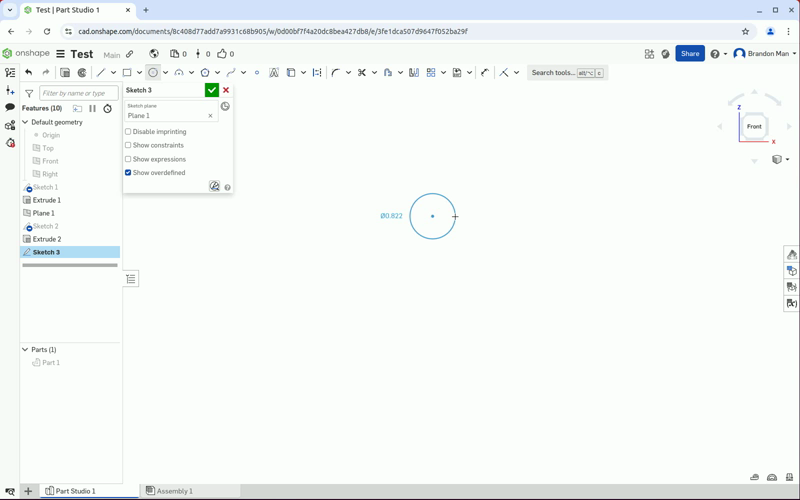
scroll(-6)
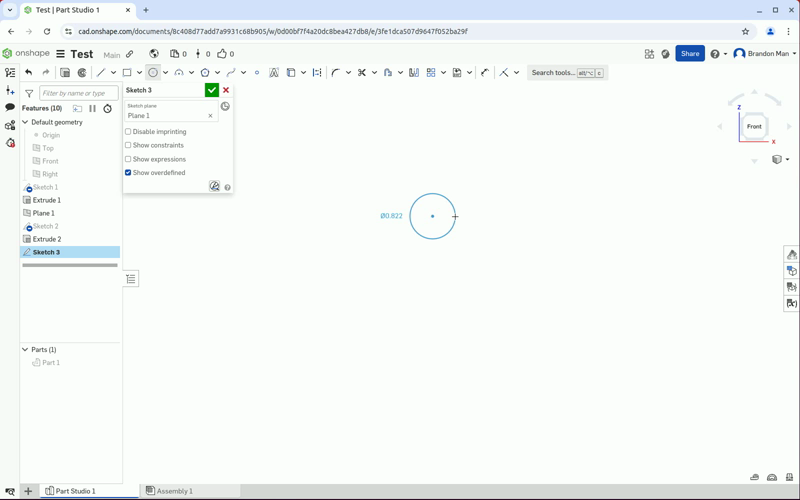
scroll(-6)
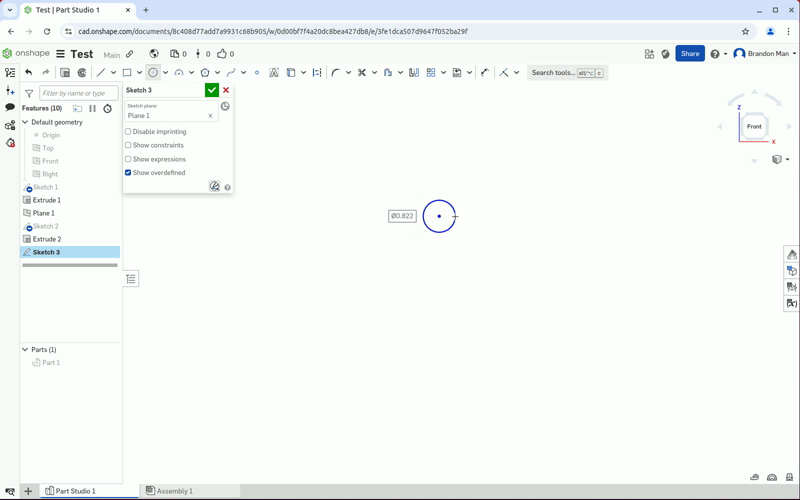
scroll(-6)
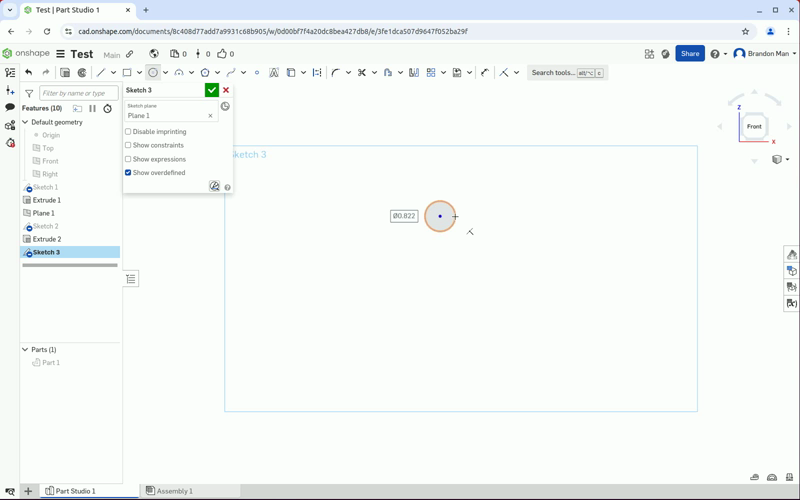
scroll(-6)
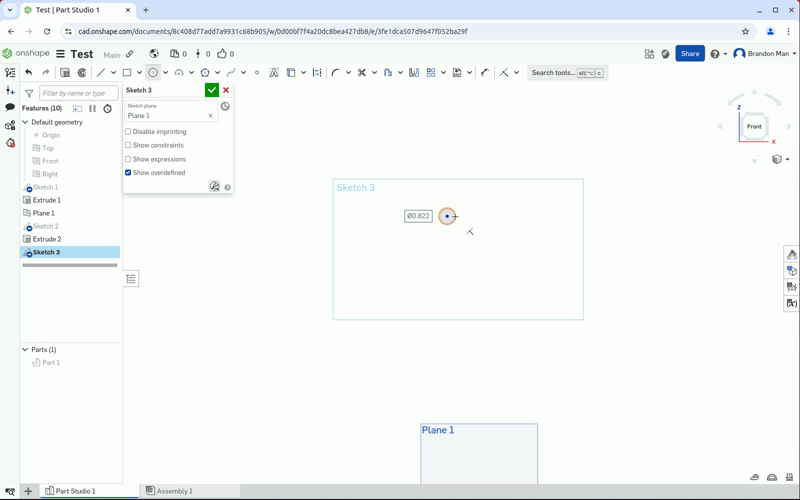
scroll(-6)
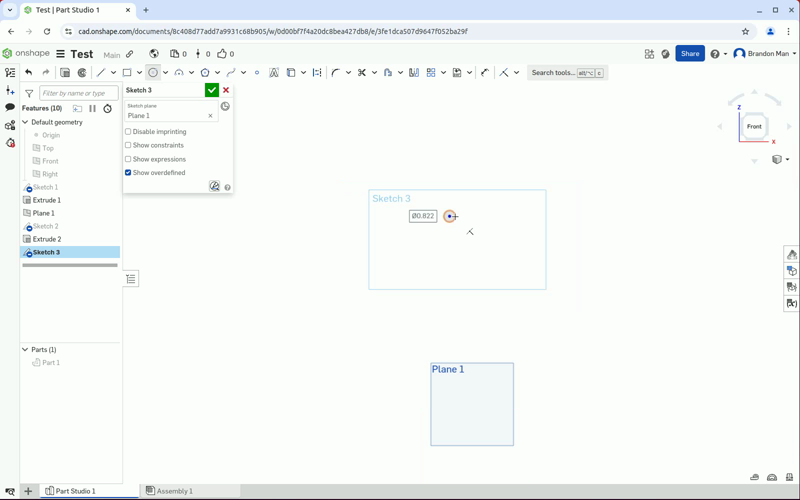
scroll(-6)
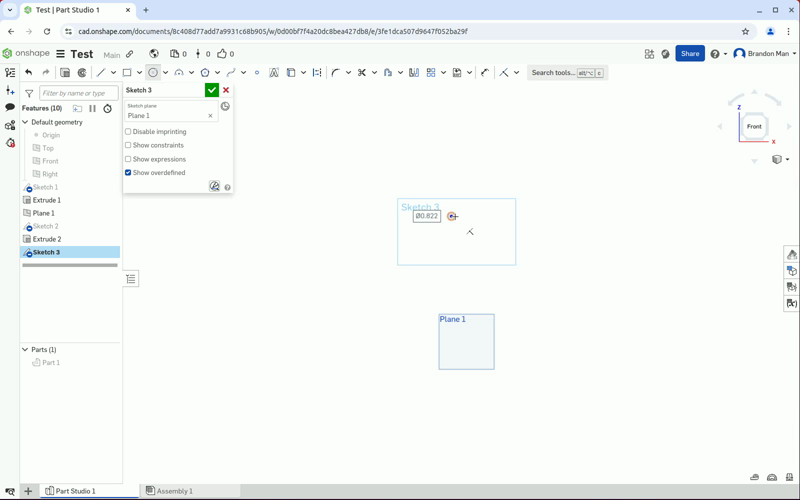
scroll(-6)
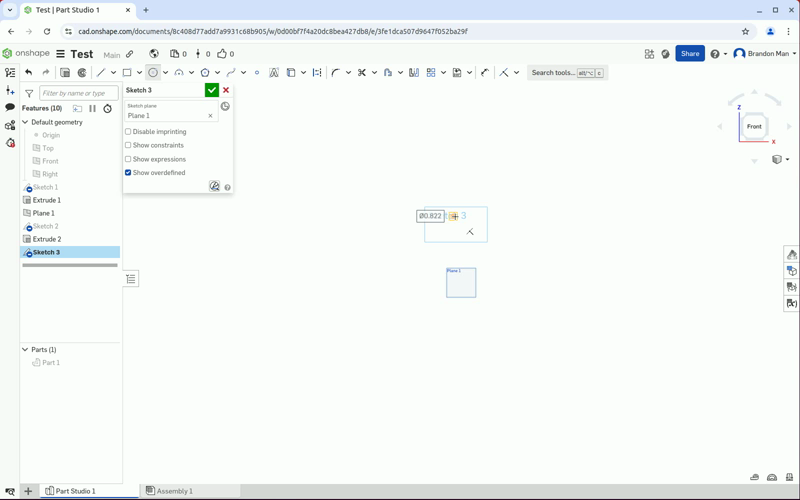
key(esc)
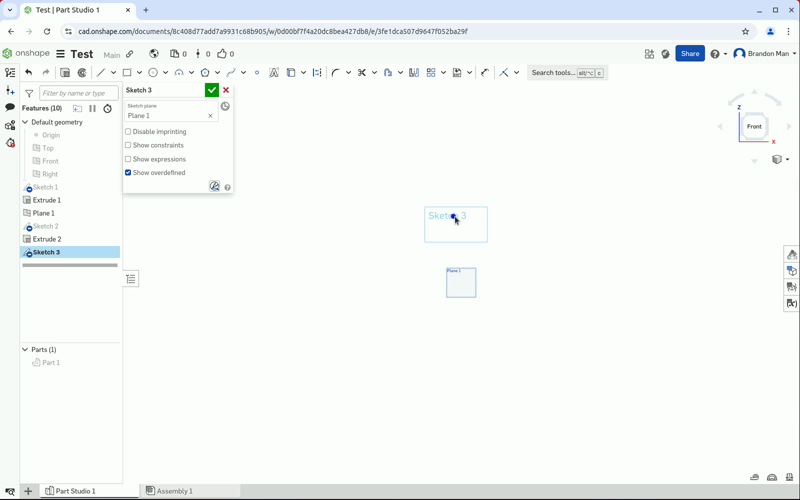
mouse_move(451, 216)
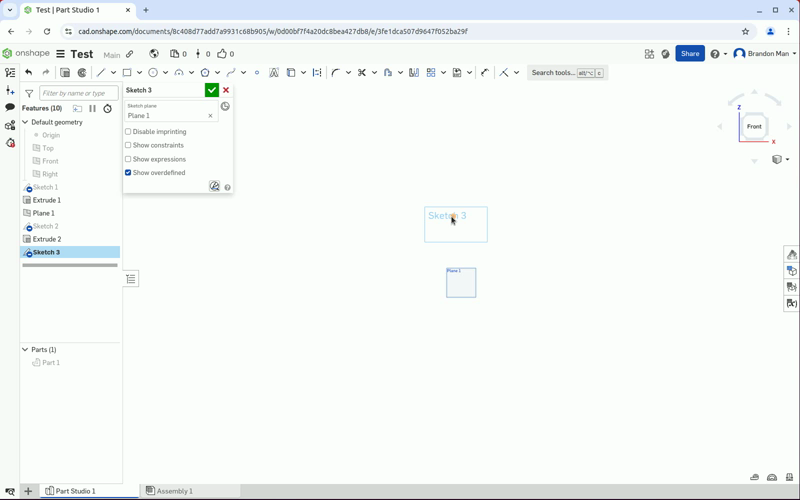
scroll(6)
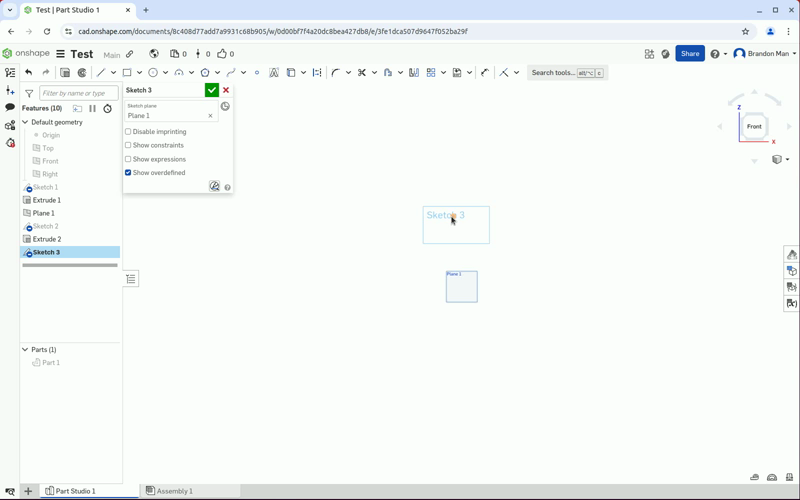
scroll(6)
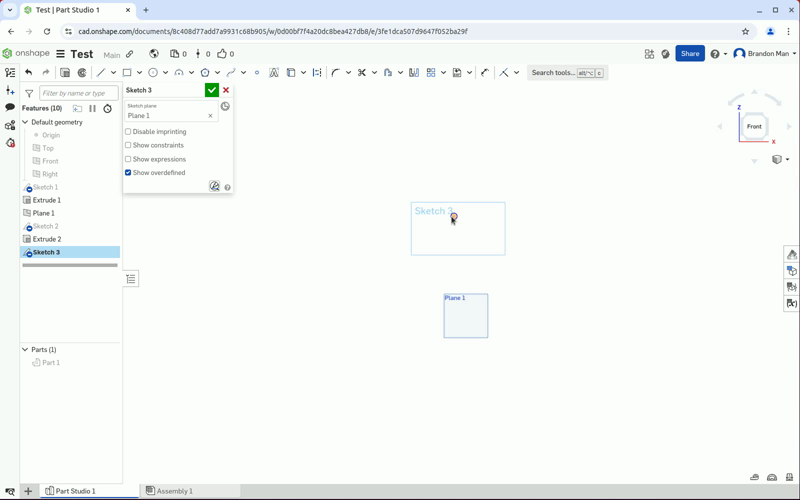
scroll(6)
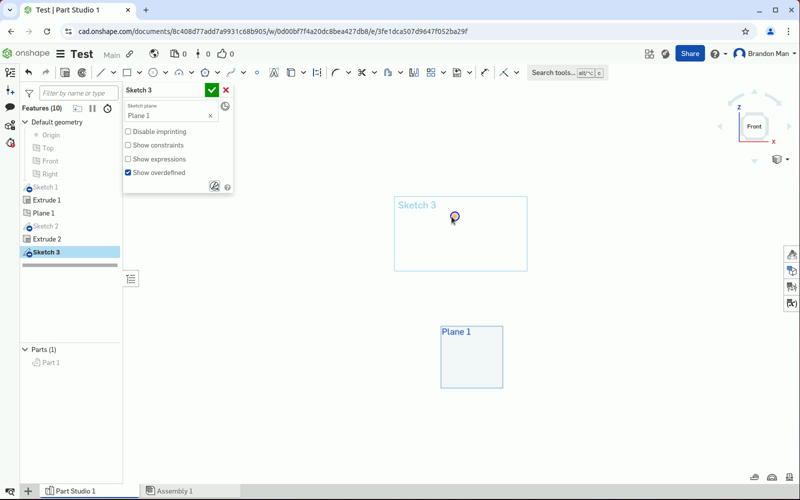
scroll(6)
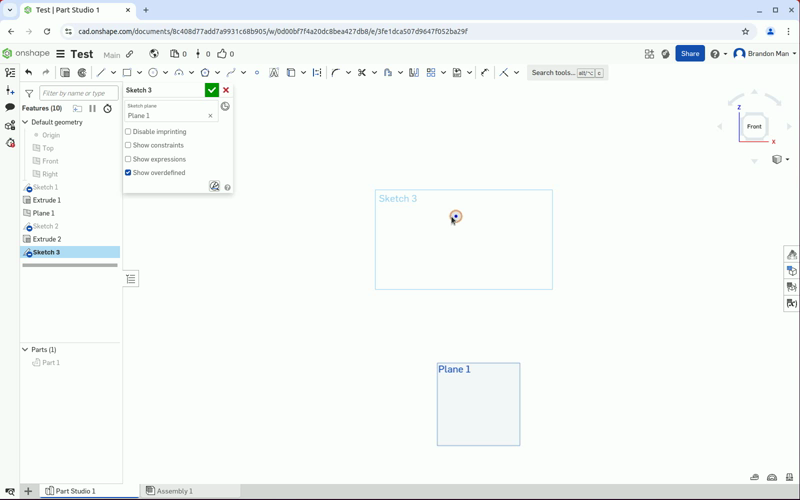
scroll(6)
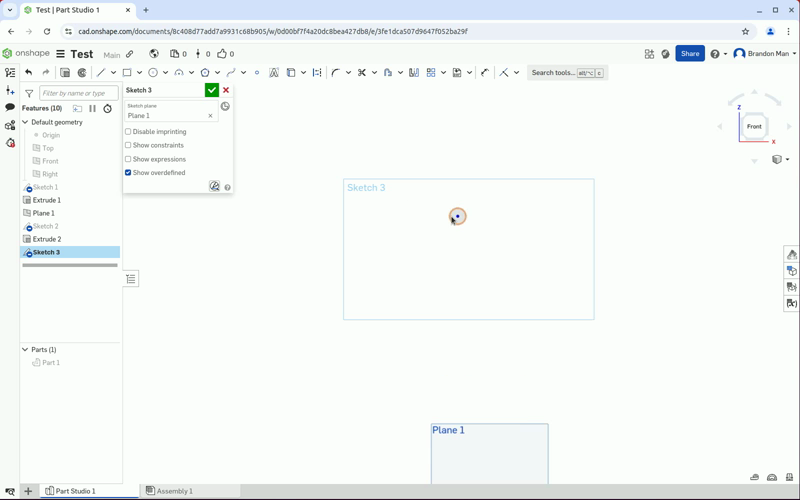
scroll(6)
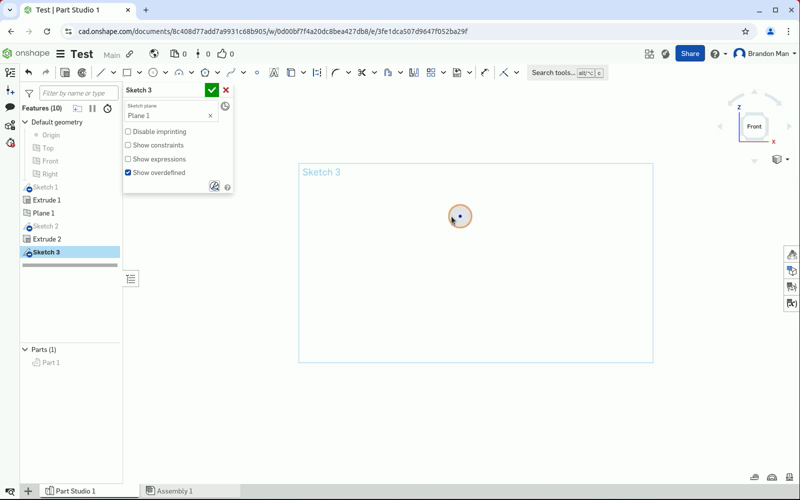
scroll(6)
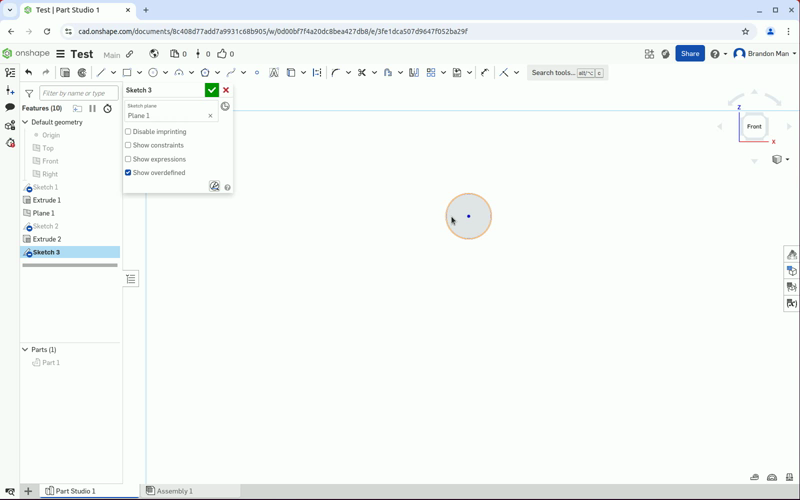
click(451, 216)
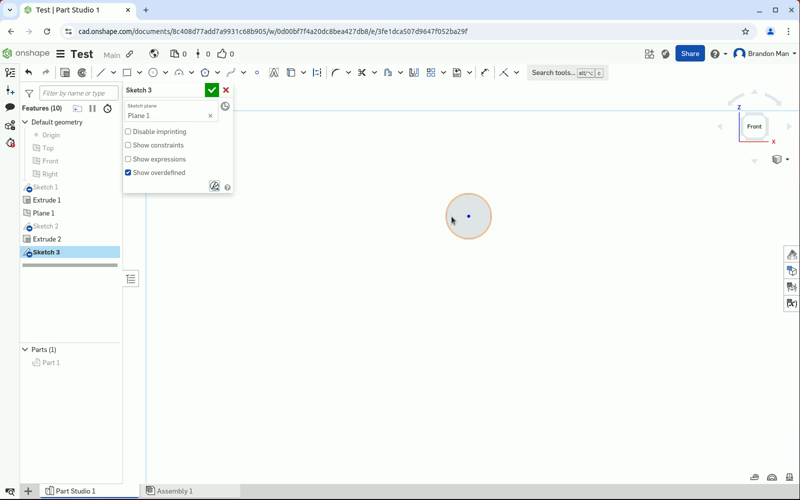
scroll(-6)
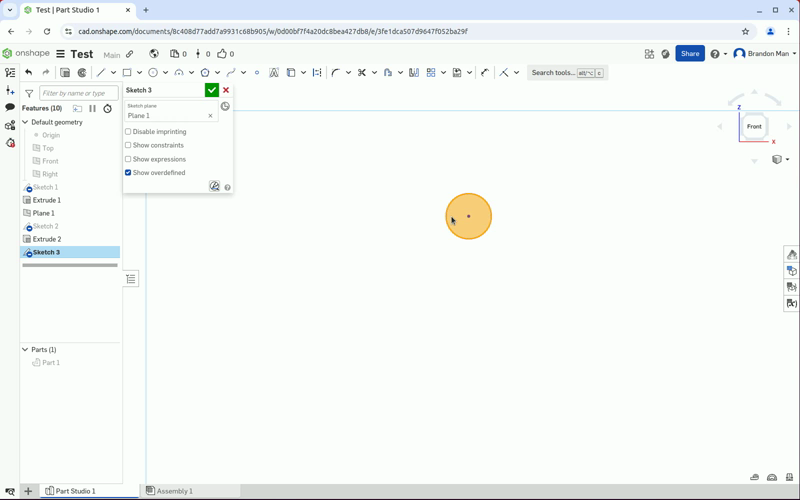
scroll(-6)
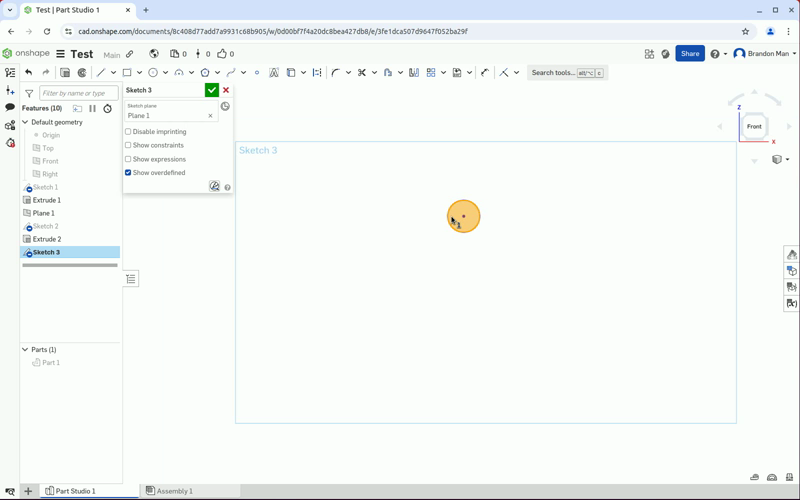
scroll(-6)
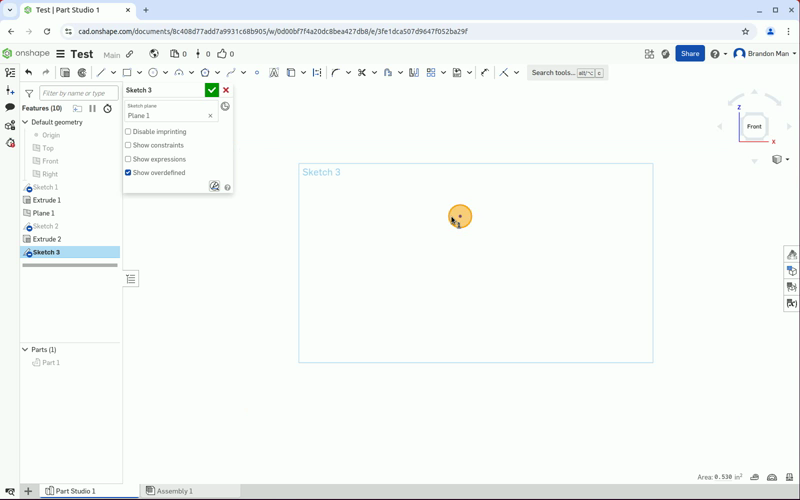
scroll(-6)
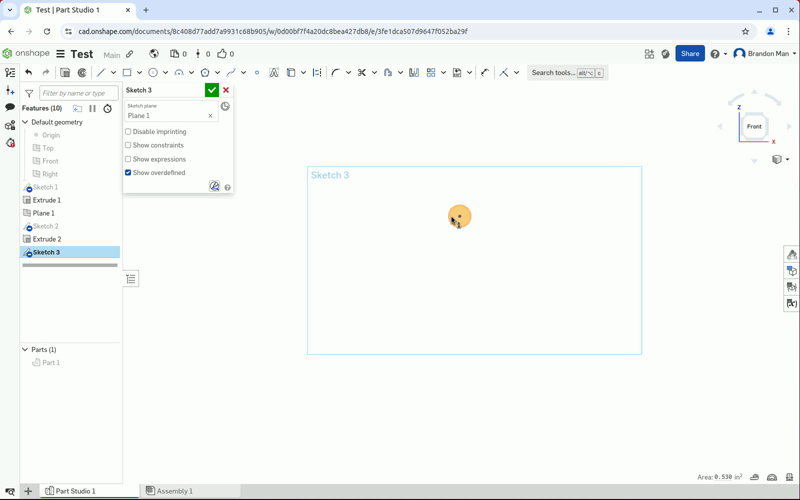
scroll(-6)
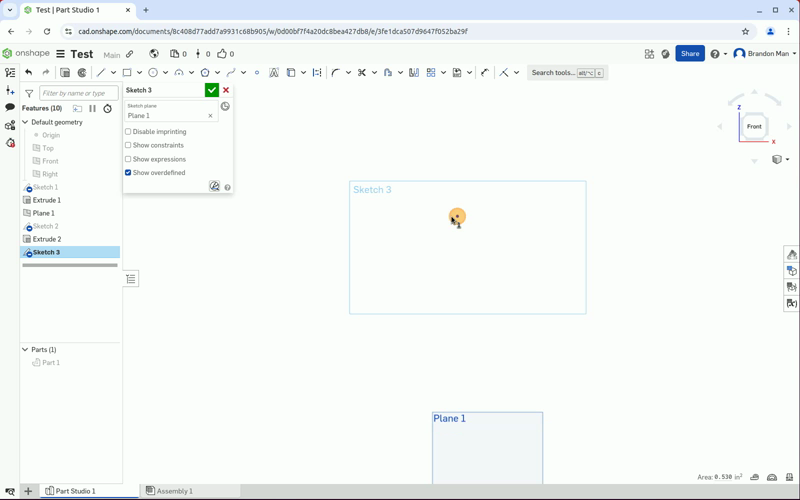
scroll(-6)
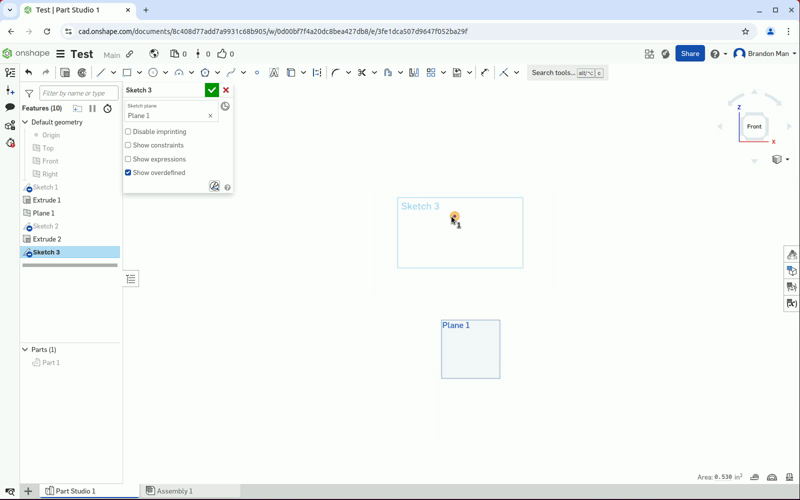
scroll(-6)
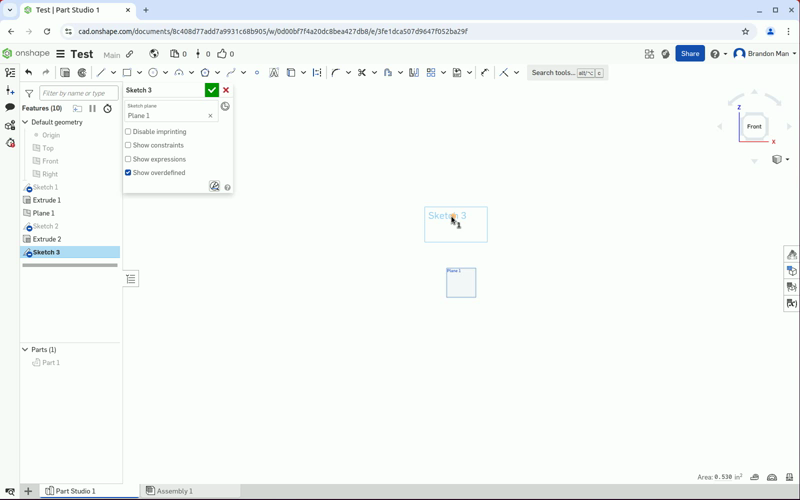
mouse_move(73, 352)
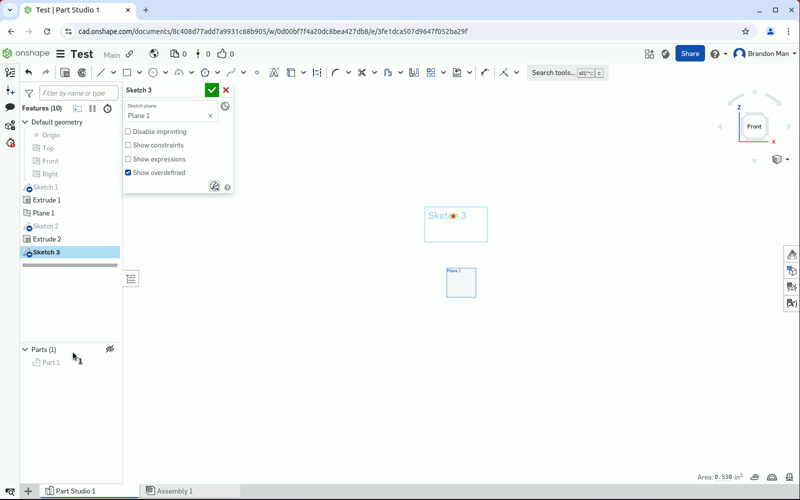
key(shift+y)
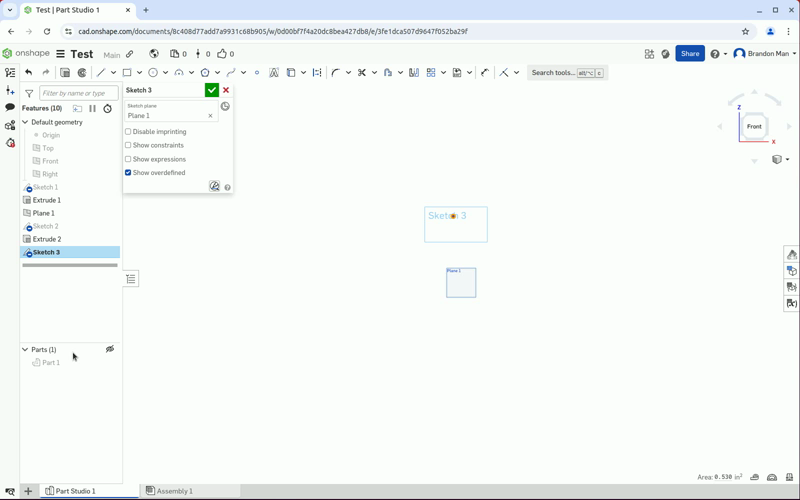
key(shift+e)
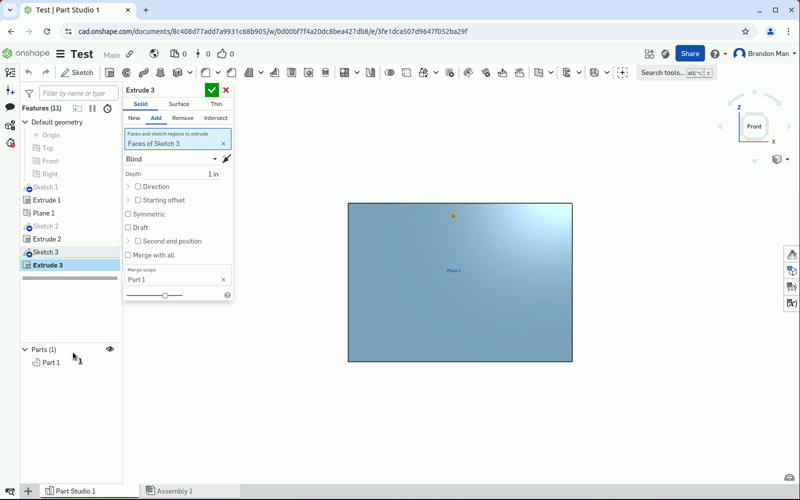
mouse_move(143, 106)
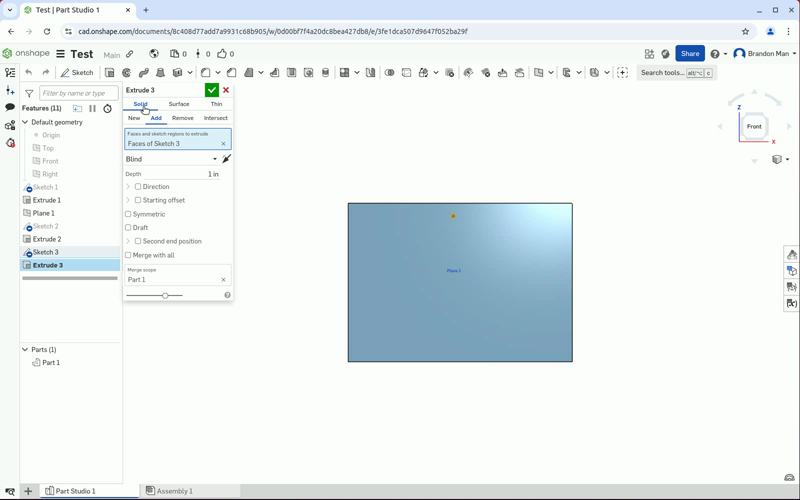
click(143, 106)
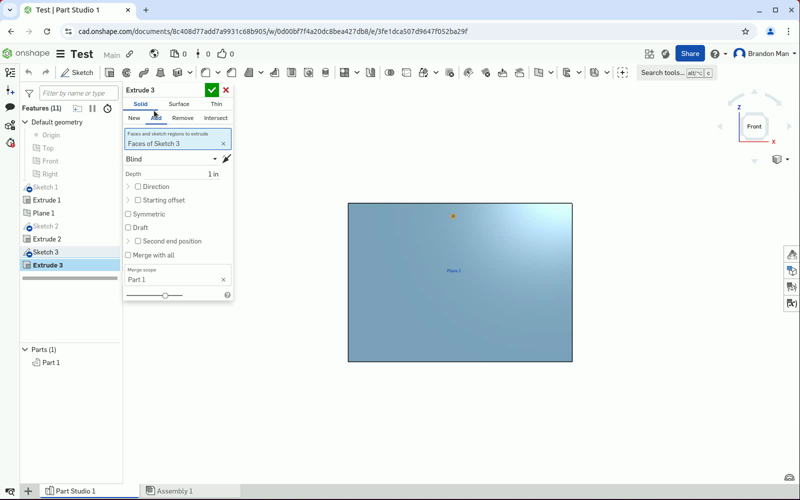
mouse_move(186, 120)
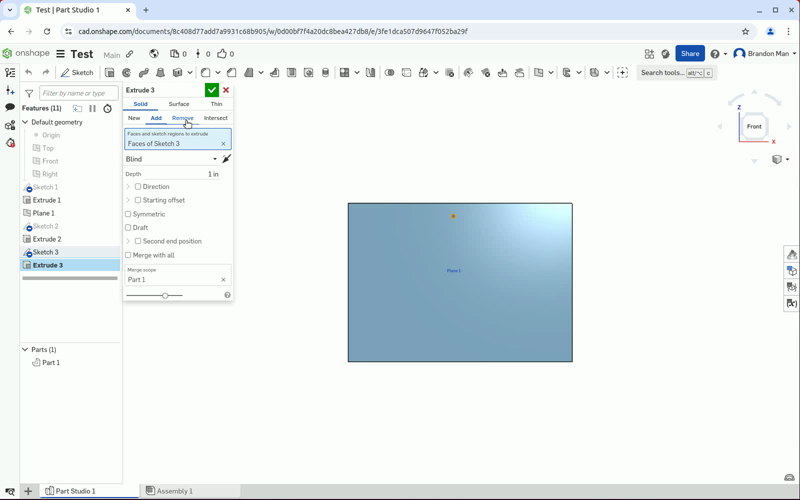
click(186, 120)
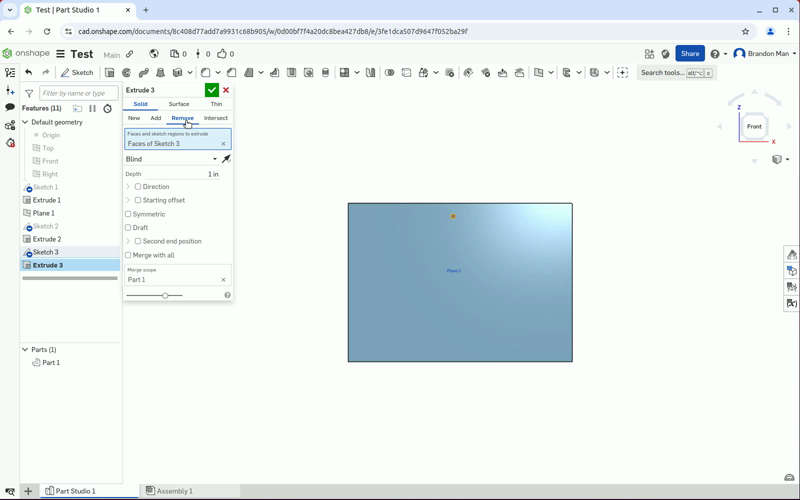
key(tab, 4)
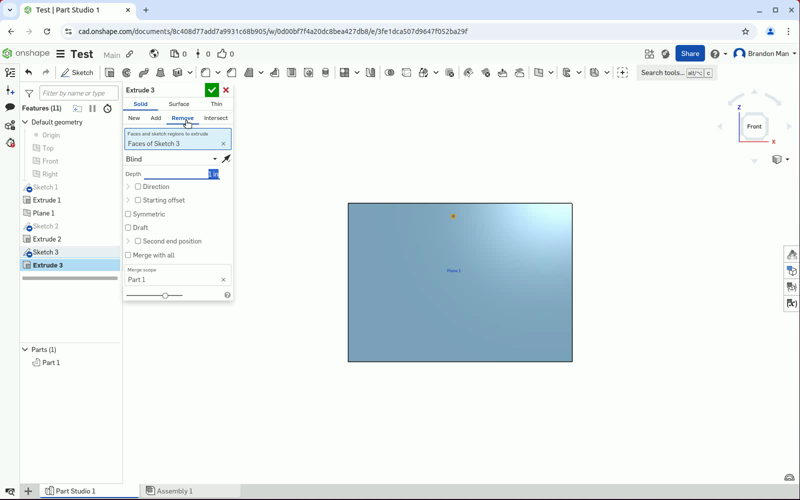
text(4.092)
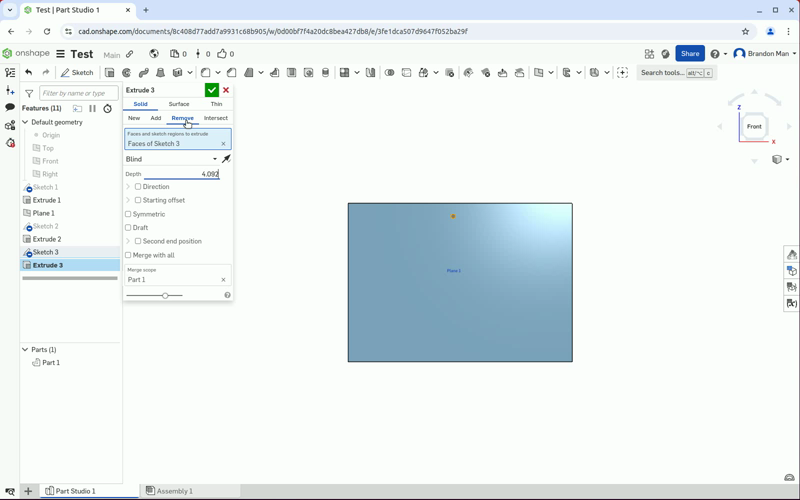
key(tab, 6)
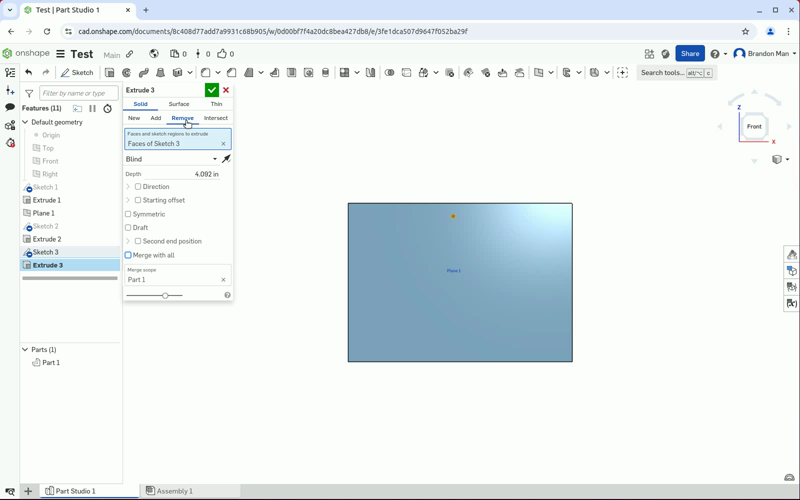
key(space)
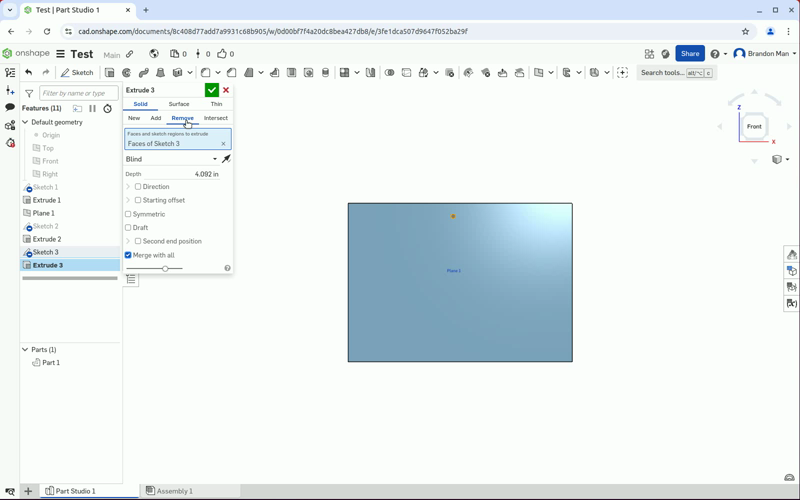
key(enter)
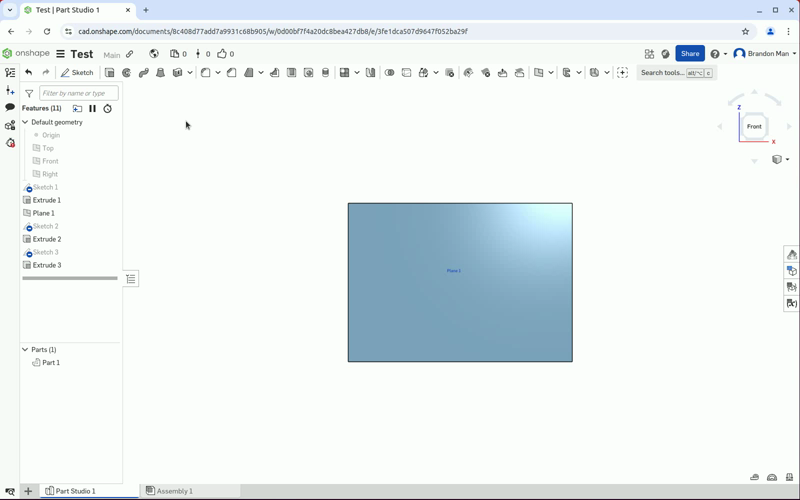
key(shift+h)
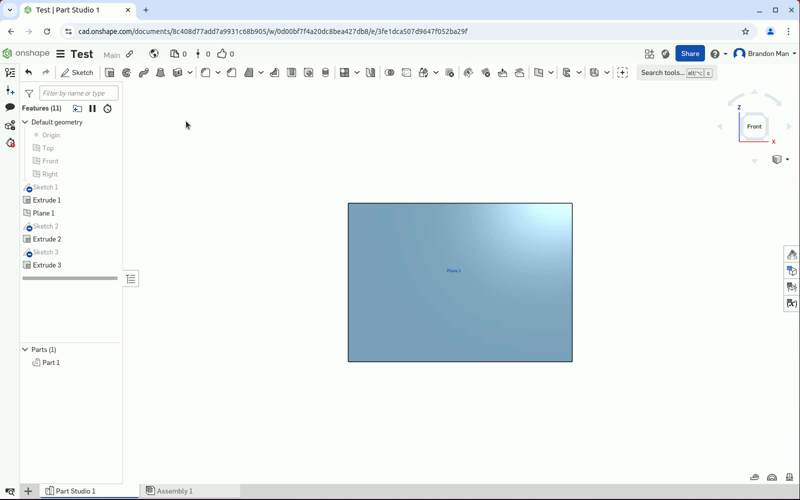
key(shift+h)
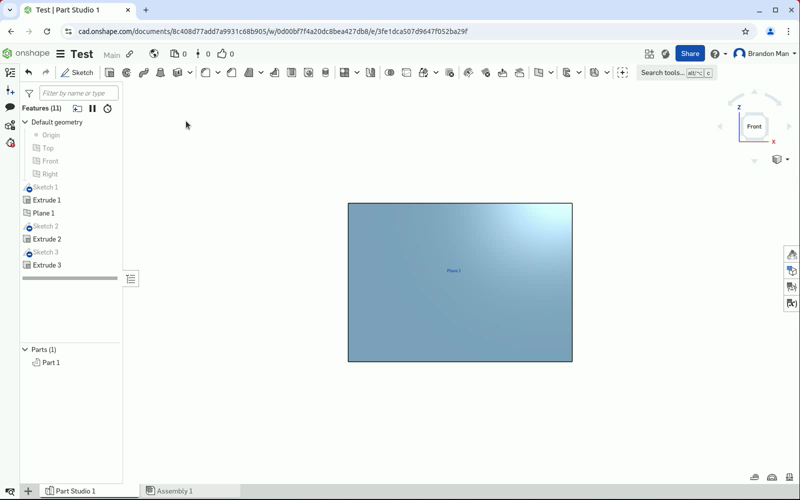
mouse_move(73, 189)
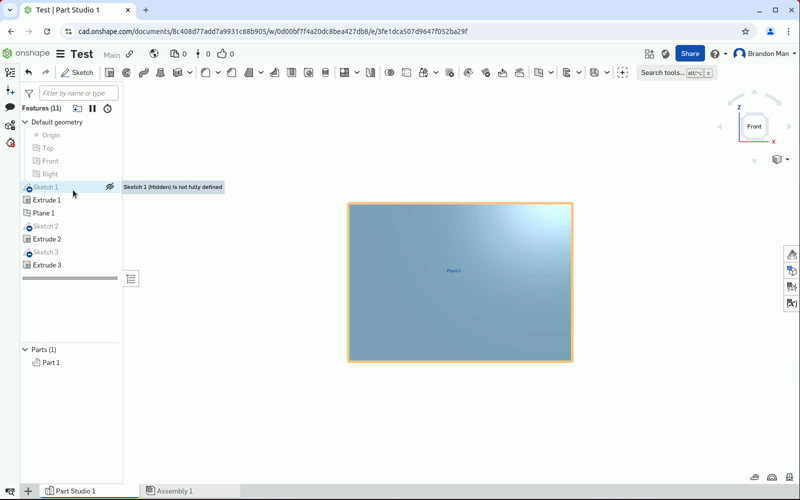
click(73, 189)
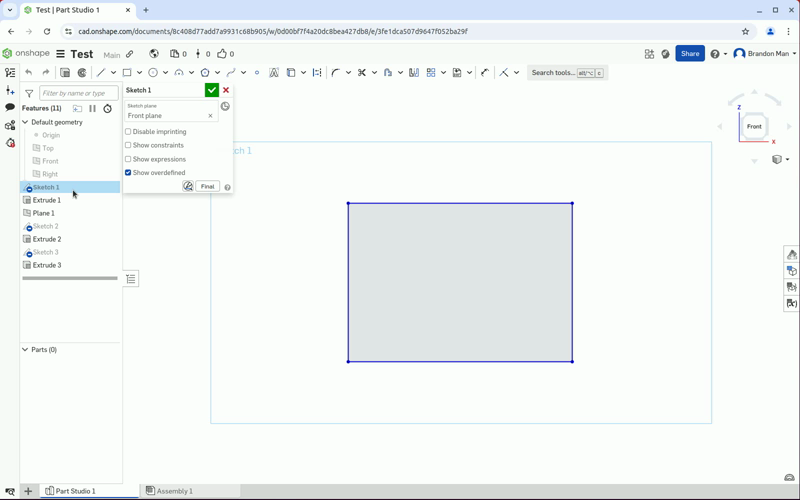
mouse_move(229, 92)
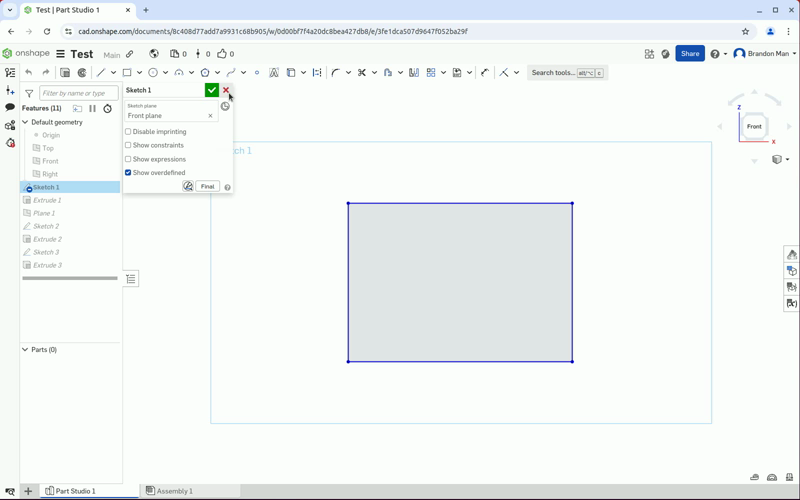
click(229, 92)
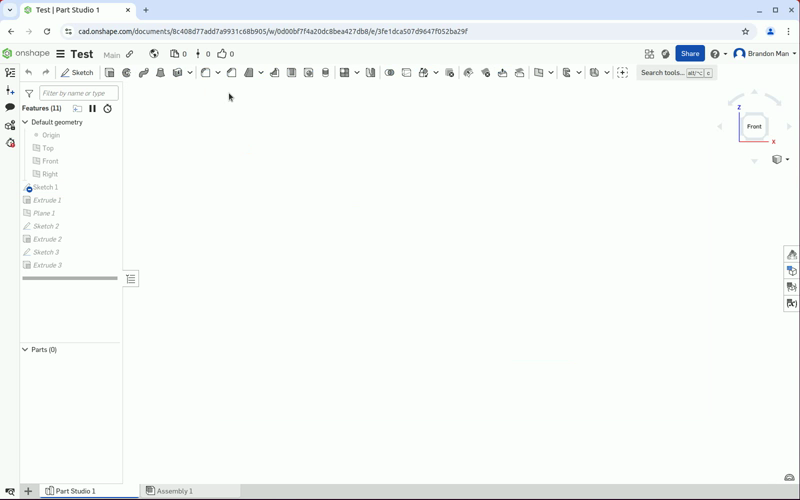
key(shift+s)
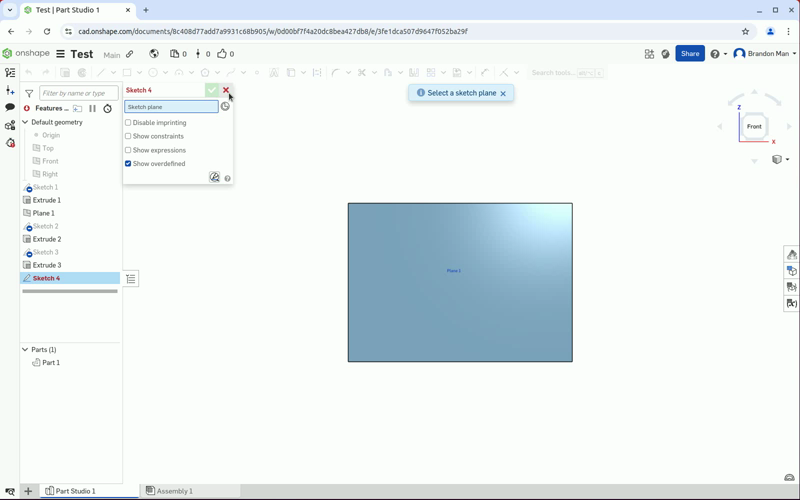
mouse_move(73, 215)
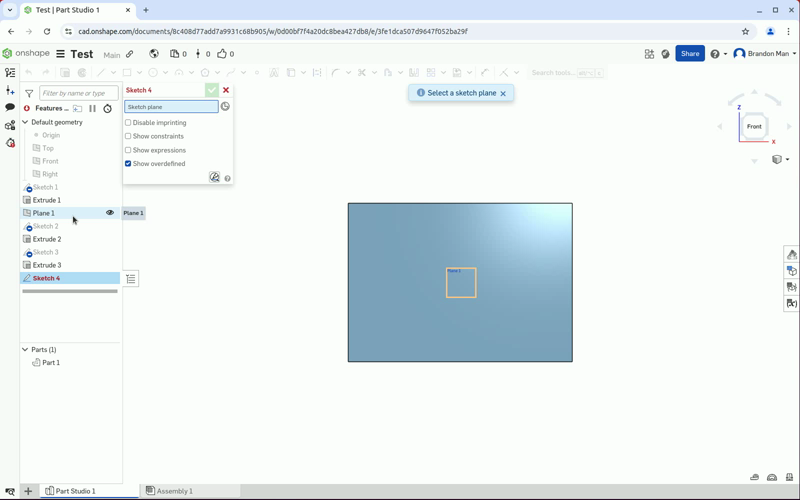
click(73, 215)
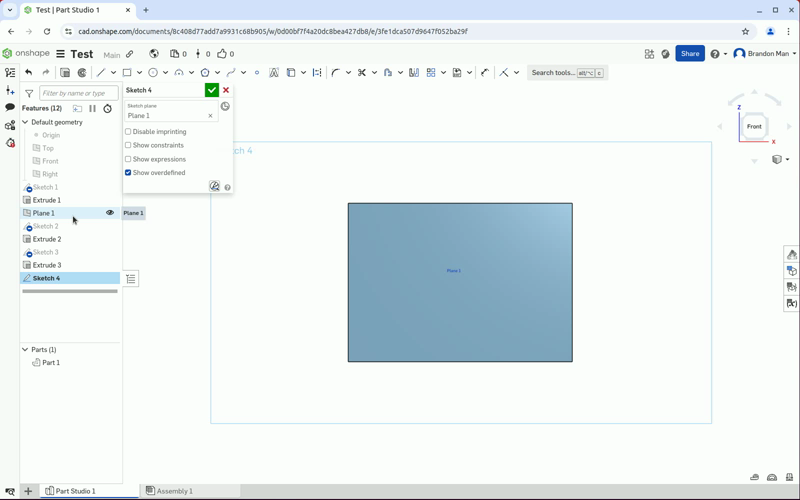
mouse_move(73, 352)
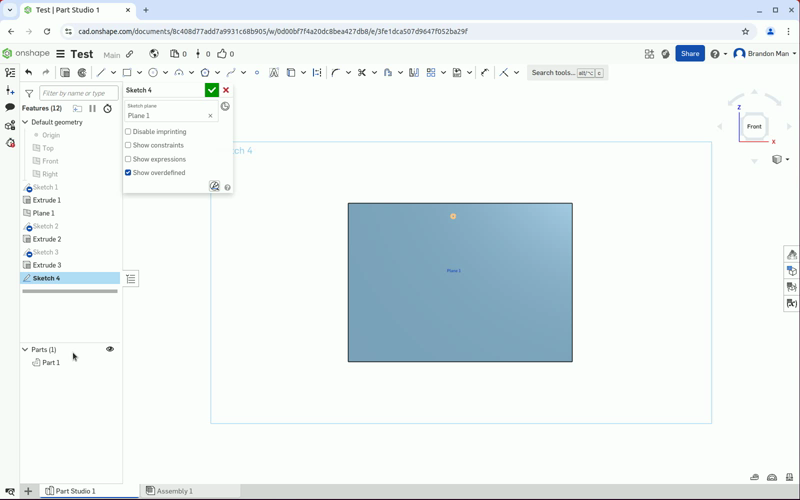
key(y)
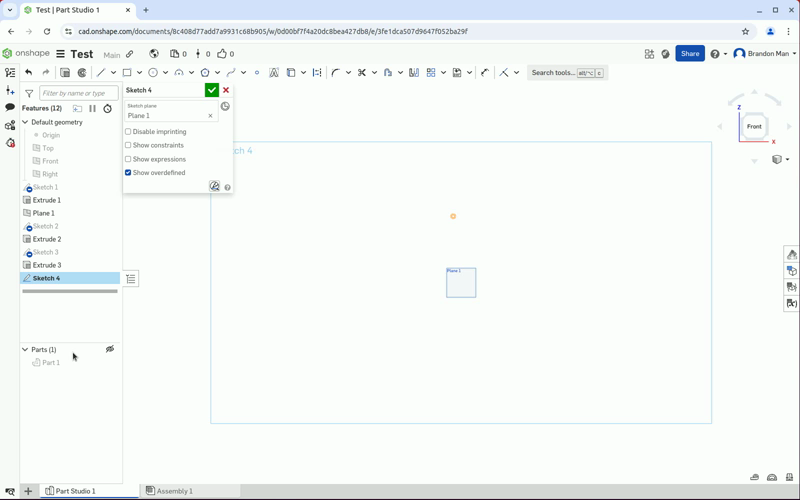
key(c)
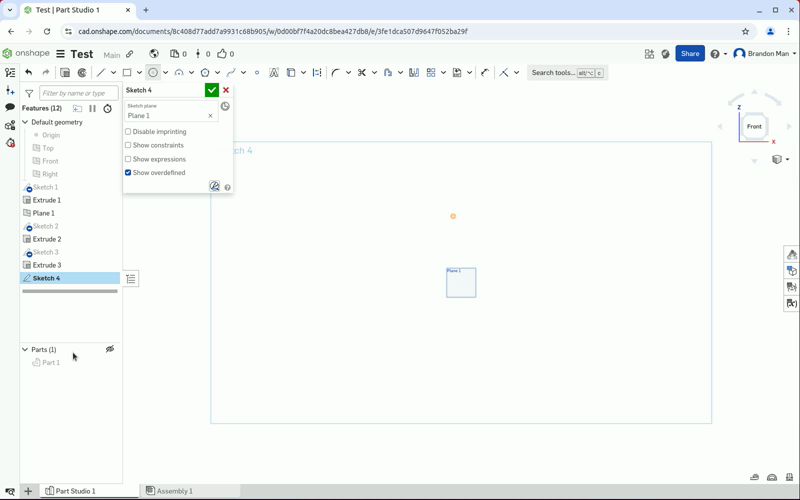
key_down(shift)
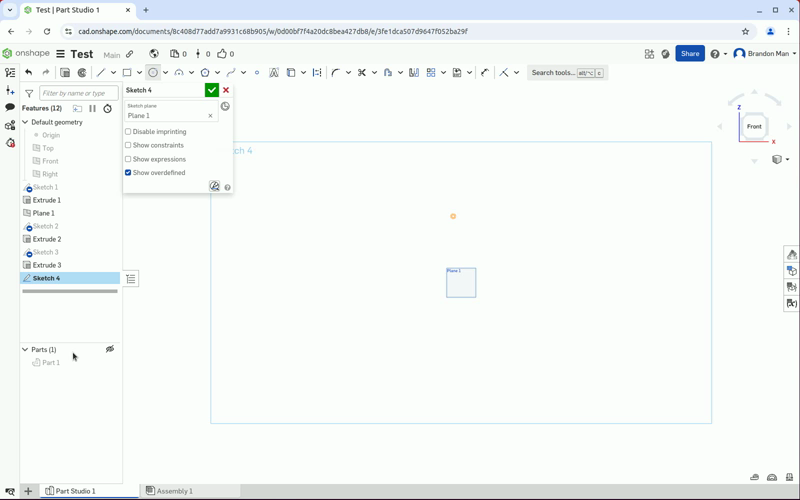
mouse_move(469, 216)
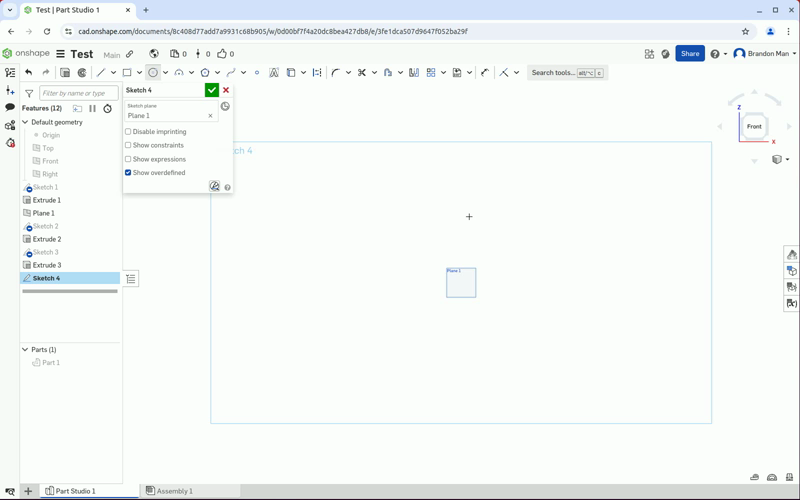
click(469, 216)
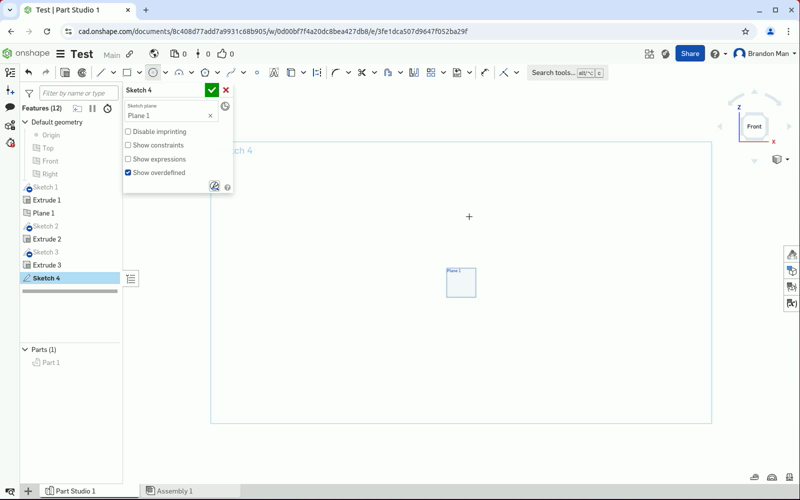
key_up(shift)
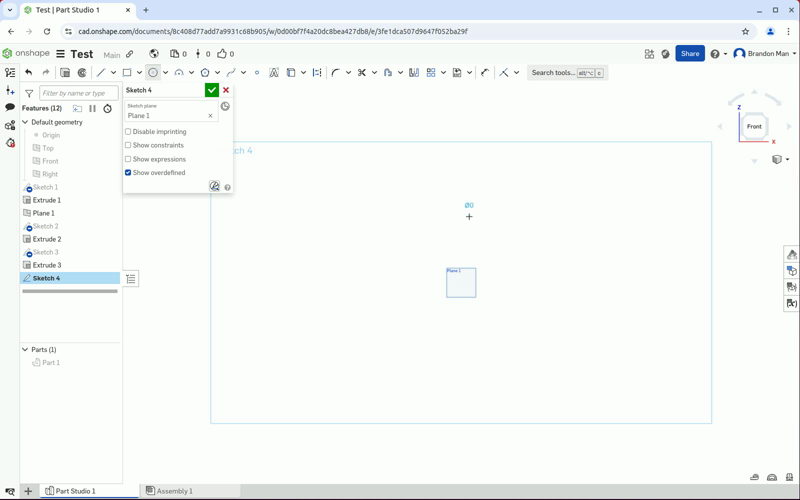
mouse_move(471, 216)
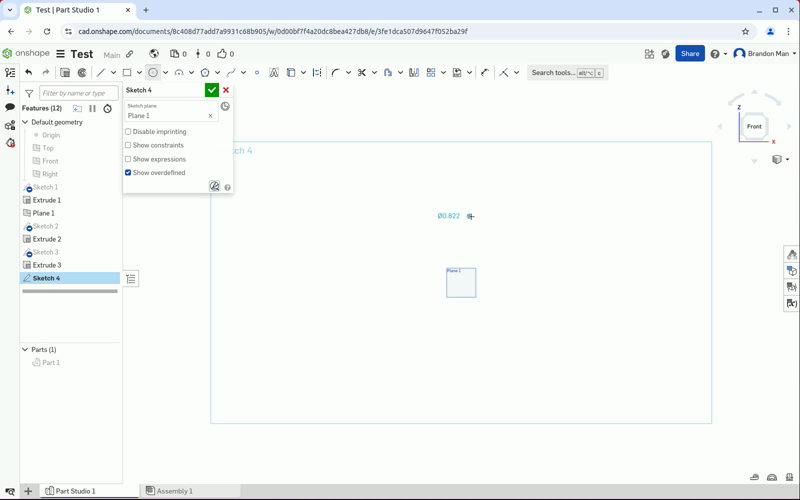
scroll(6)
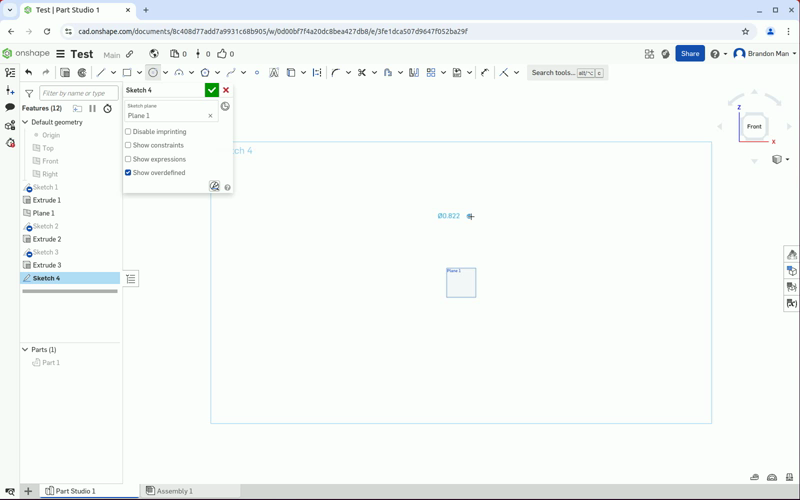
scroll(6)
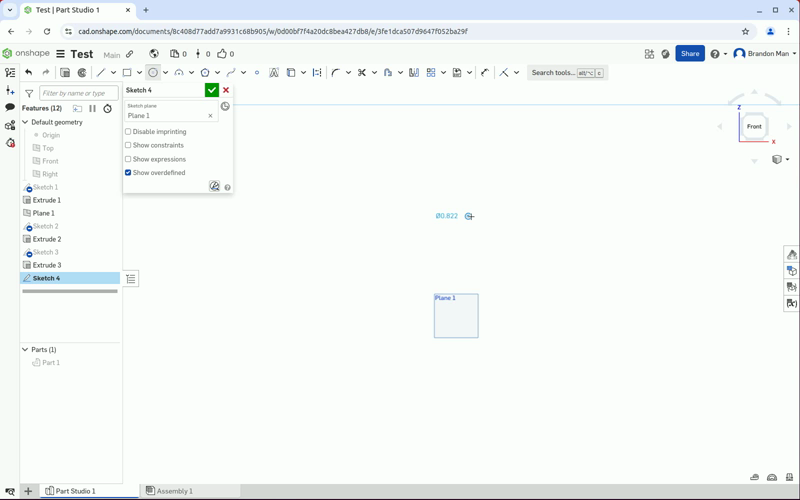
scroll(6)
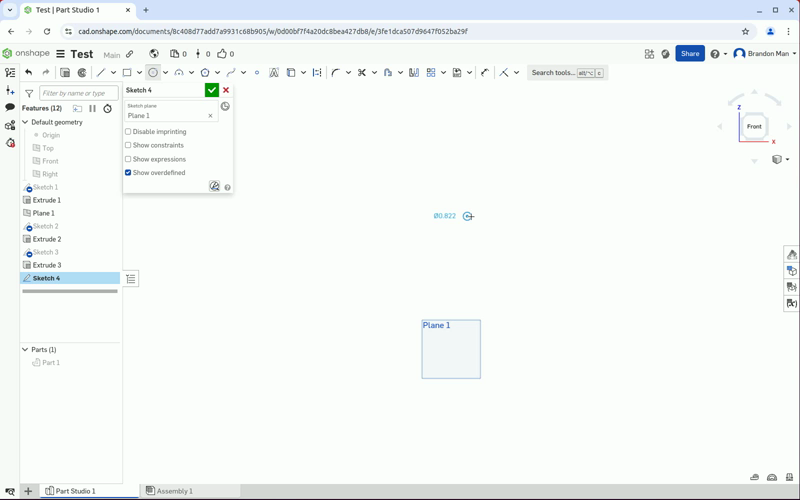
scroll(6)
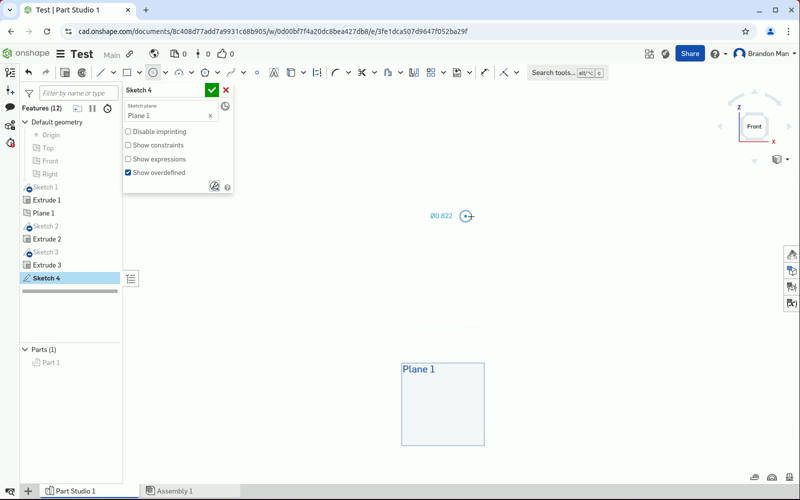
scroll(6)
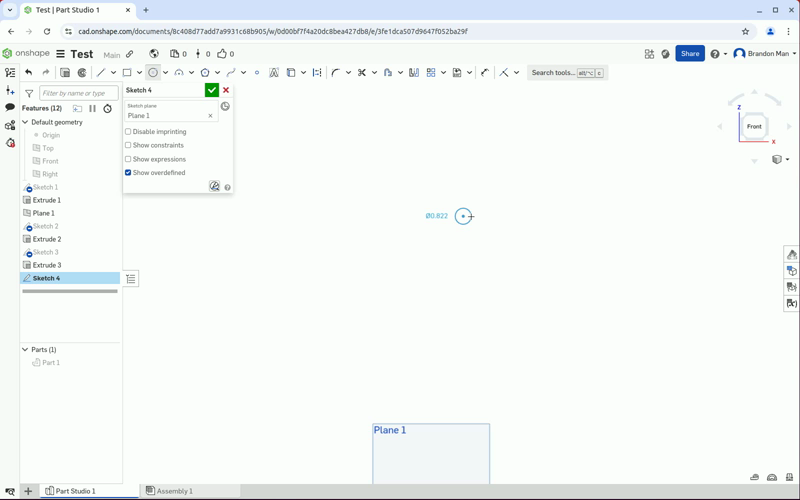
scroll(6)
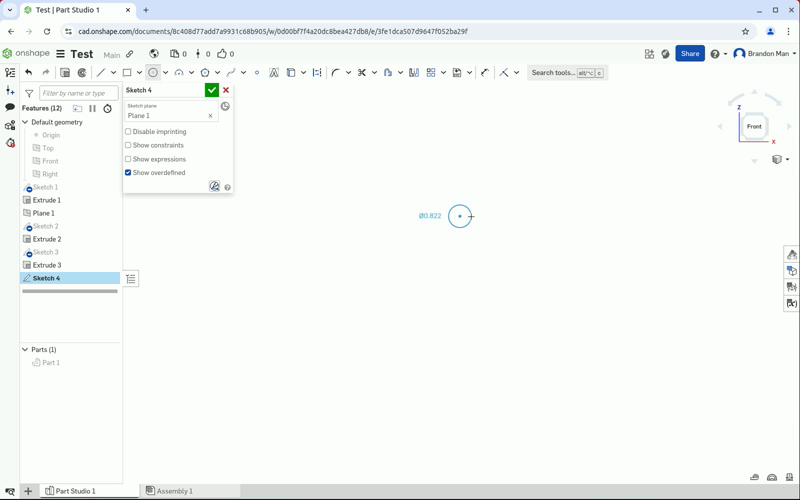
scroll(6)
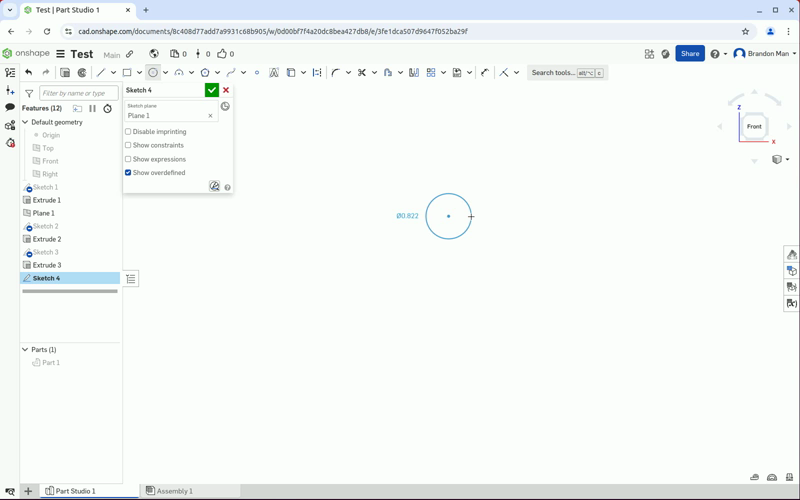
click(471, 216)
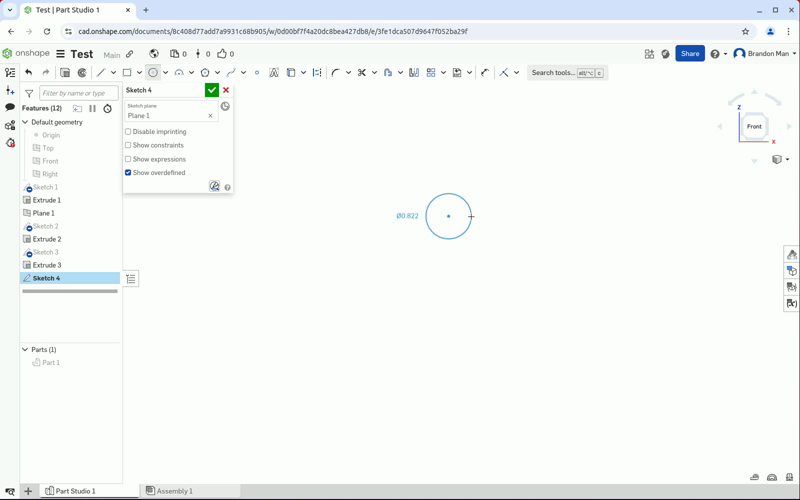
scroll(-6)
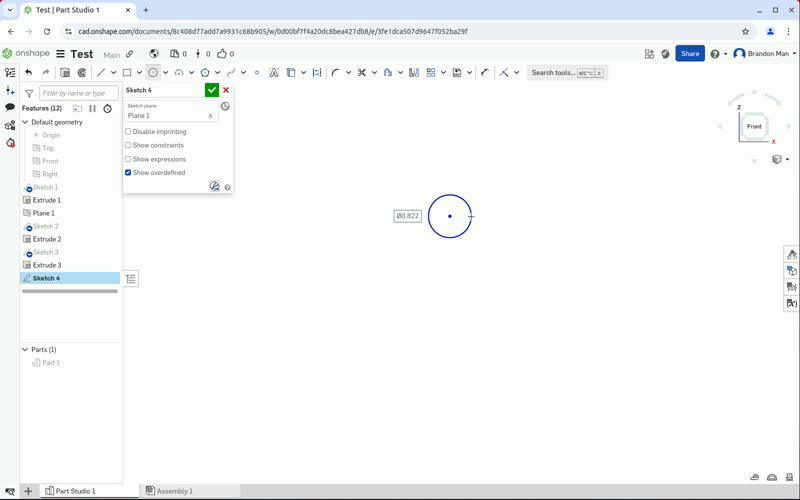
scroll(-6)
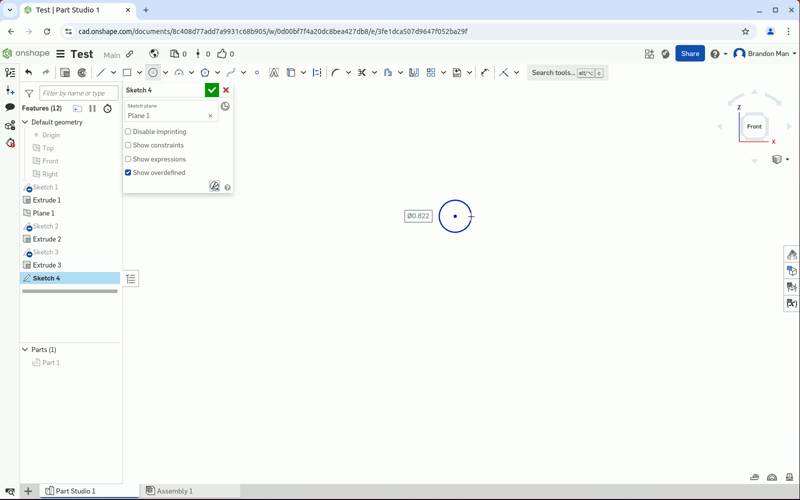
scroll(-6)
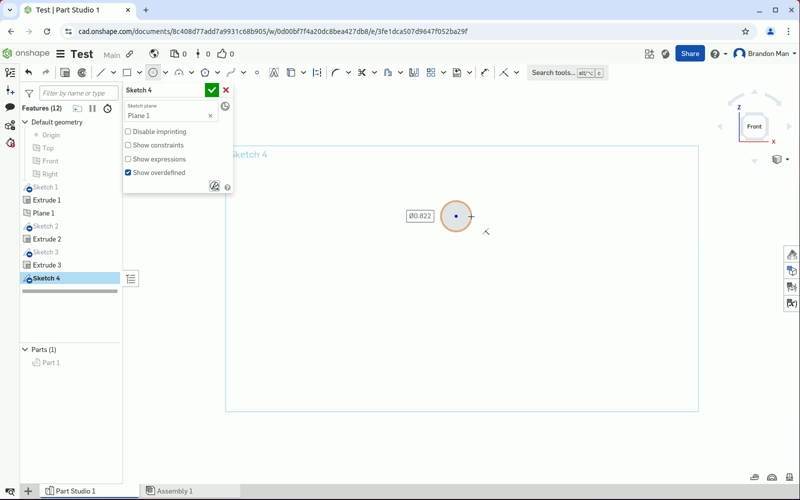
scroll(-6)
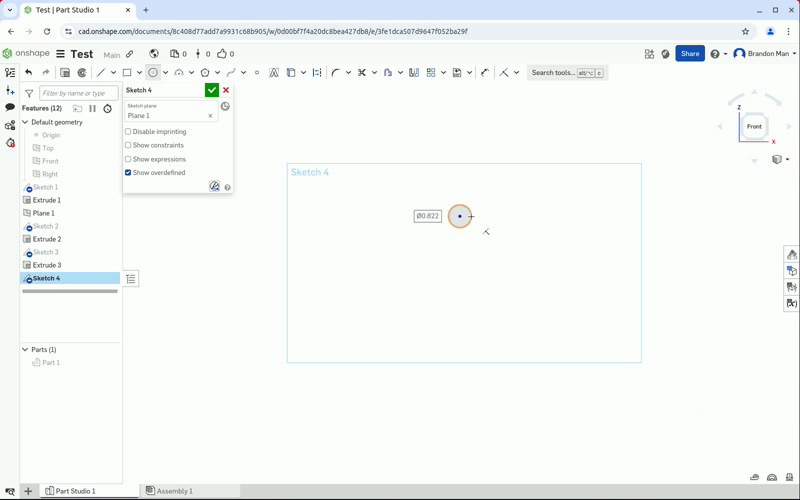
scroll(-6)
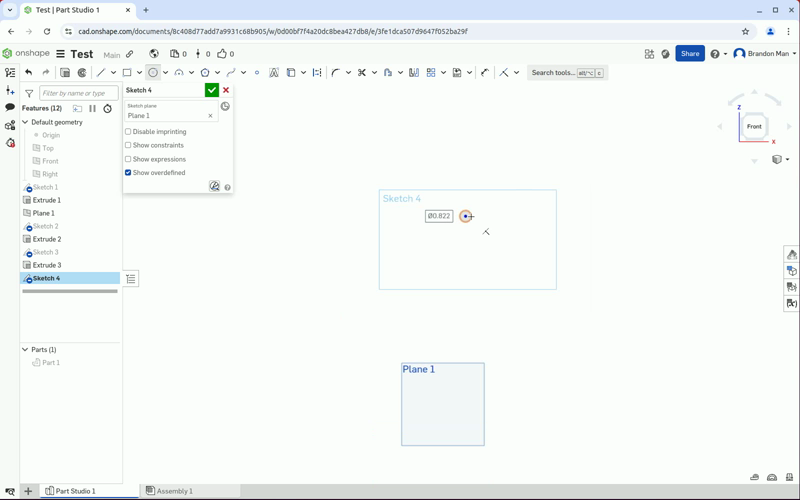
scroll(-6)
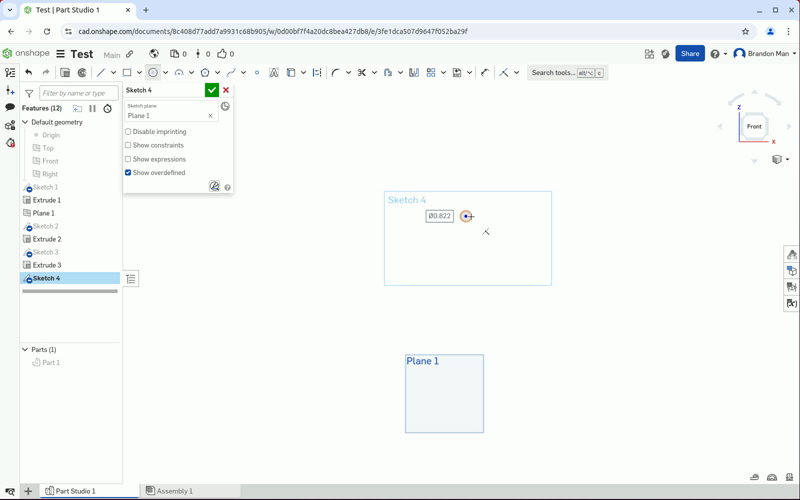
scroll(-6)
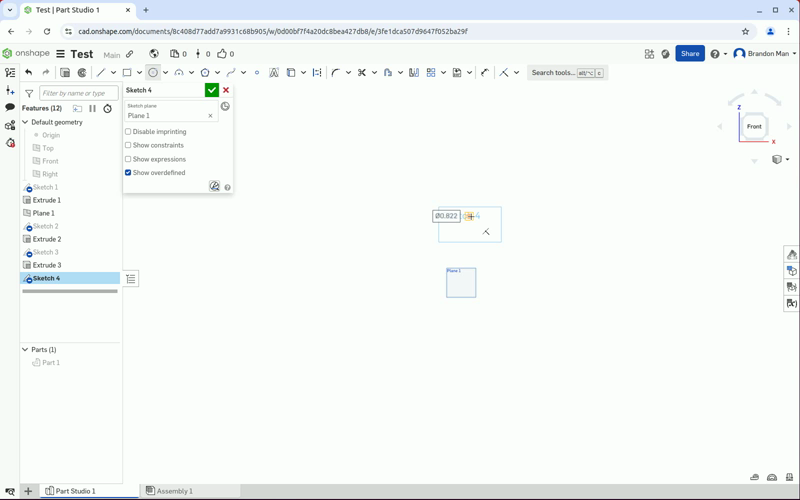
key(esc)
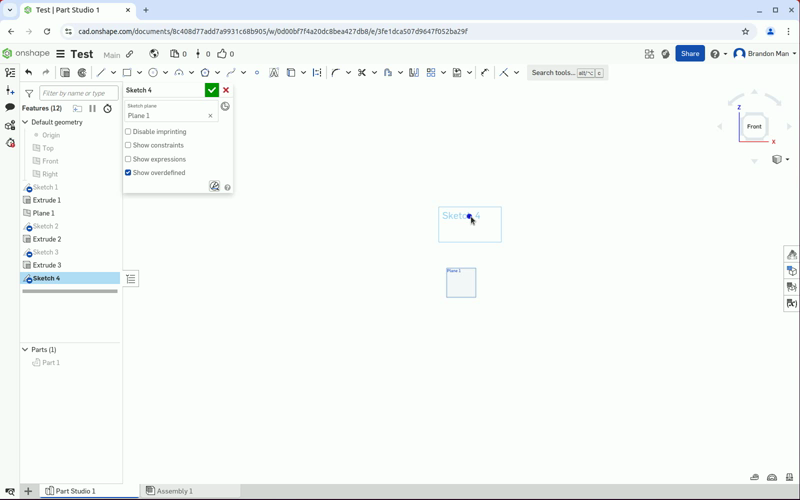
mouse_move(469, 215)
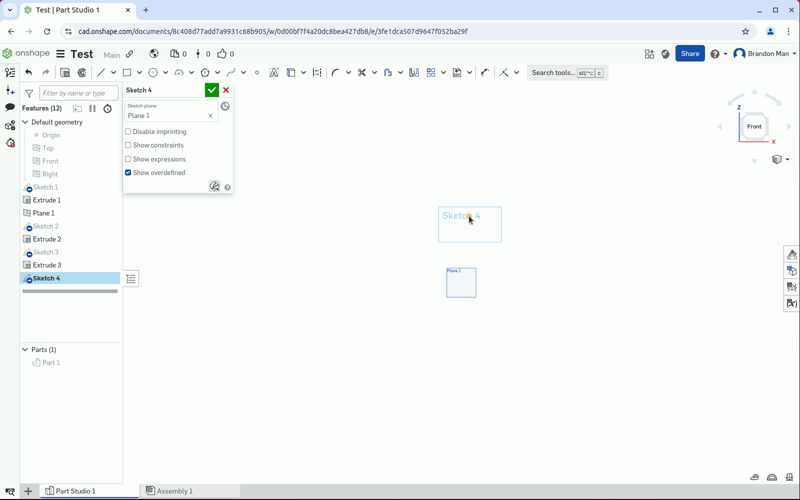
scroll(6)
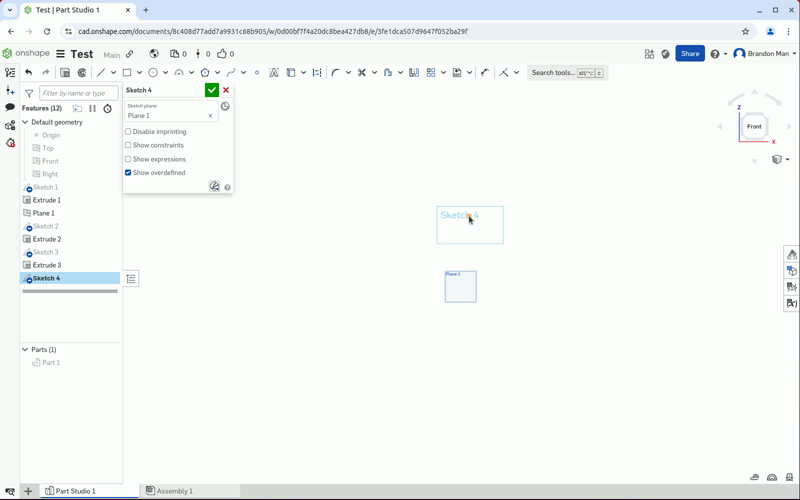
scroll(6)
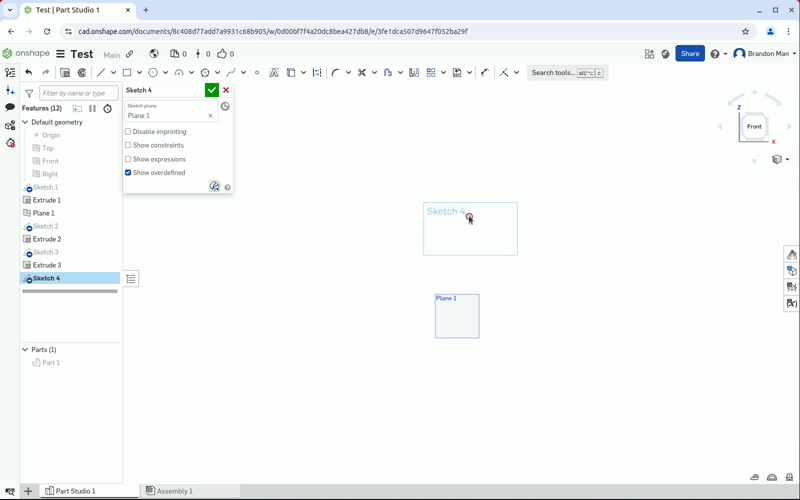
scroll(6)
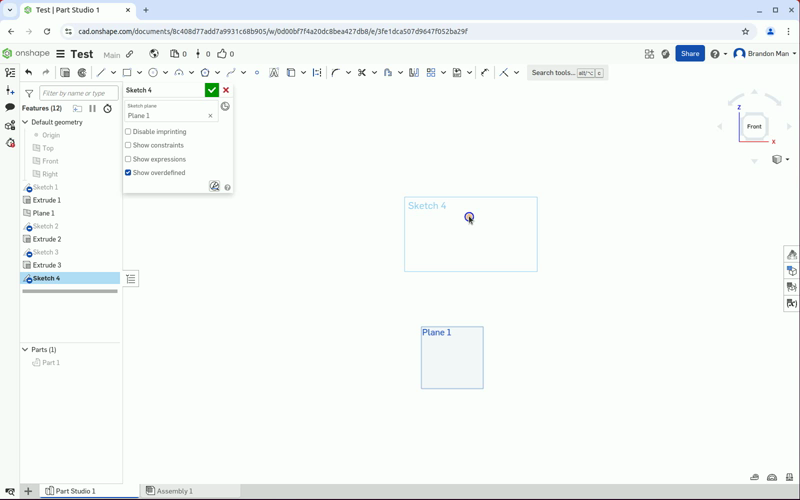
scroll(6)
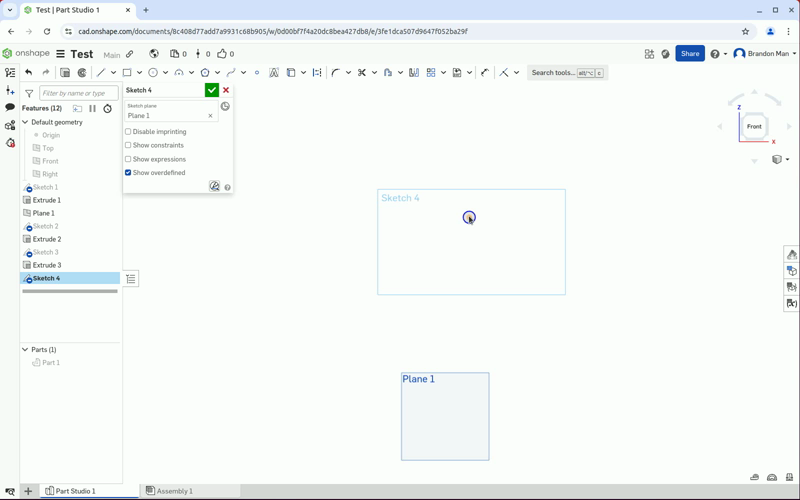
scroll(6)
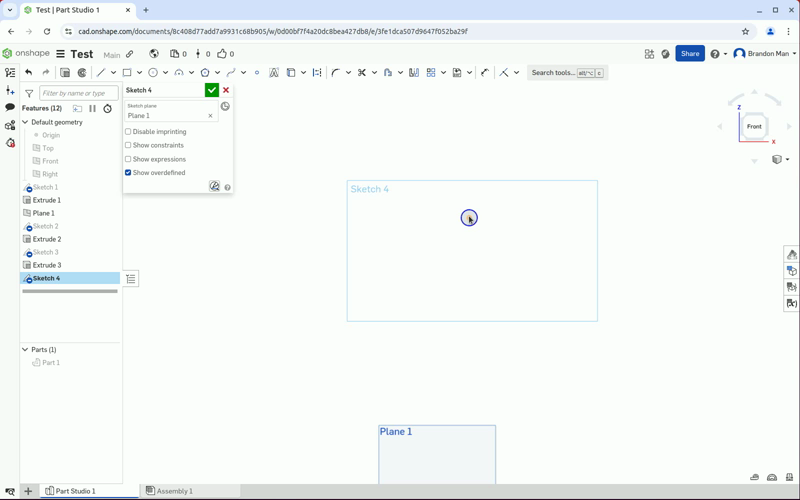
scroll(6)
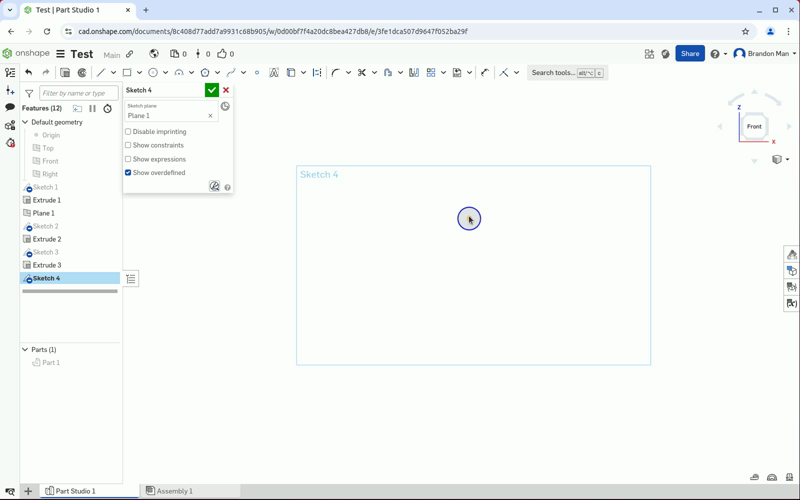
scroll(6)
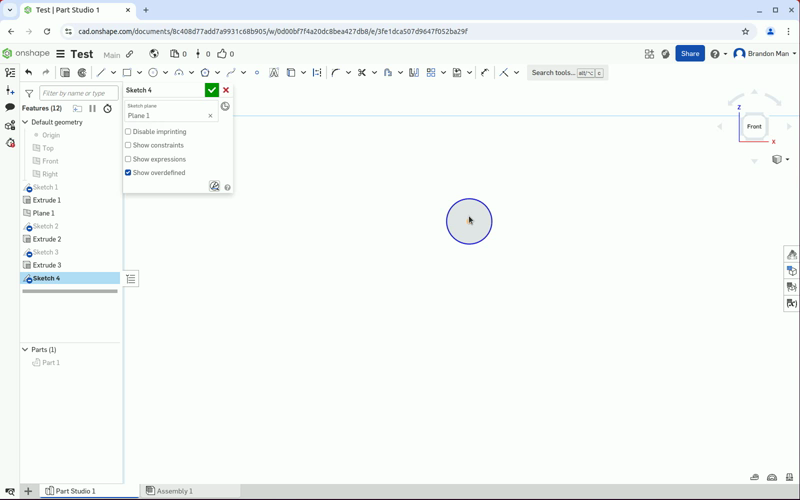
click(469, 215)
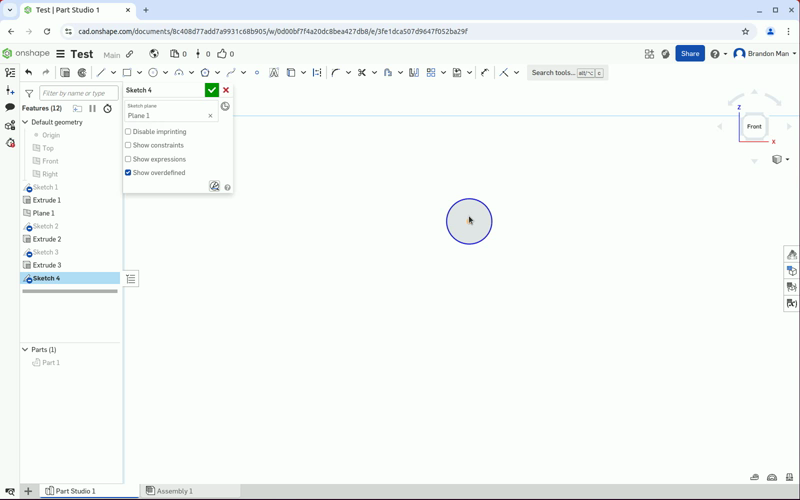
scroll(-6)
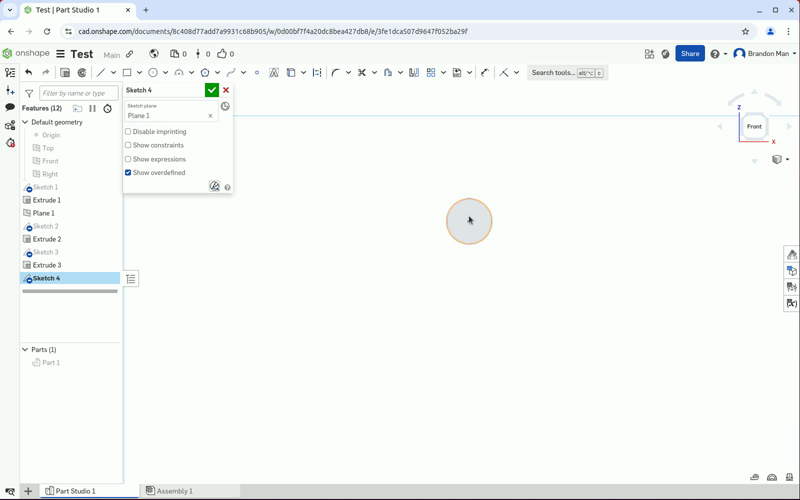
scroll(-6)
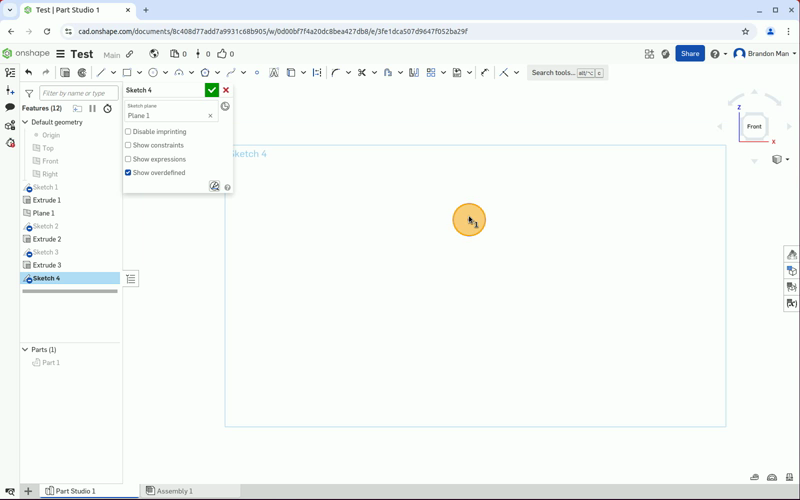
scroll(-6)
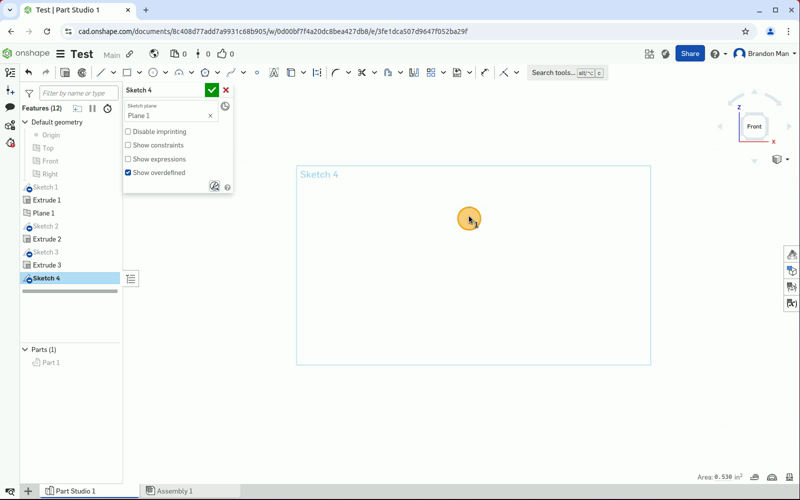
scroll(-6)
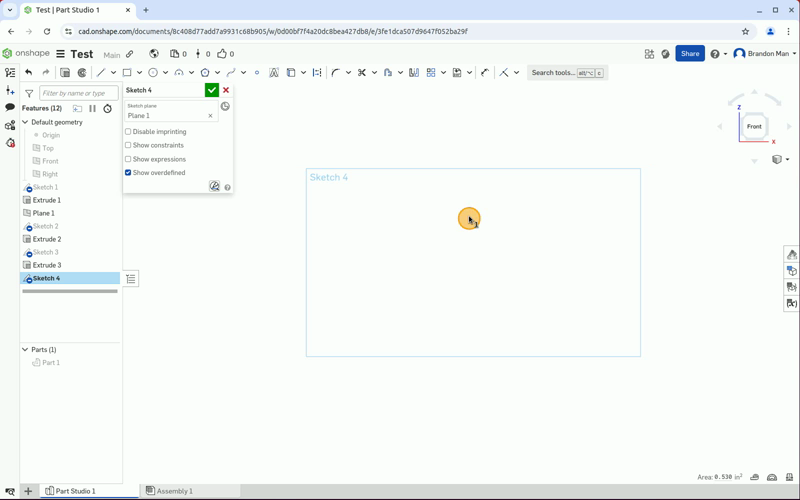
scroll(-6)
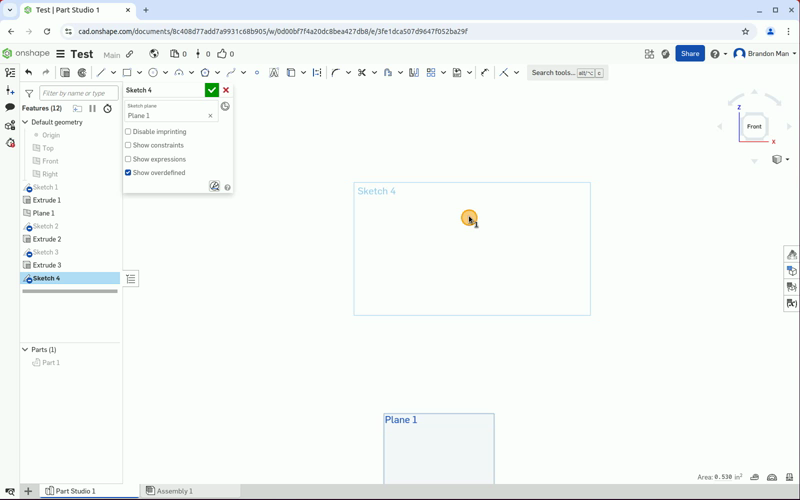
scroll(-6)
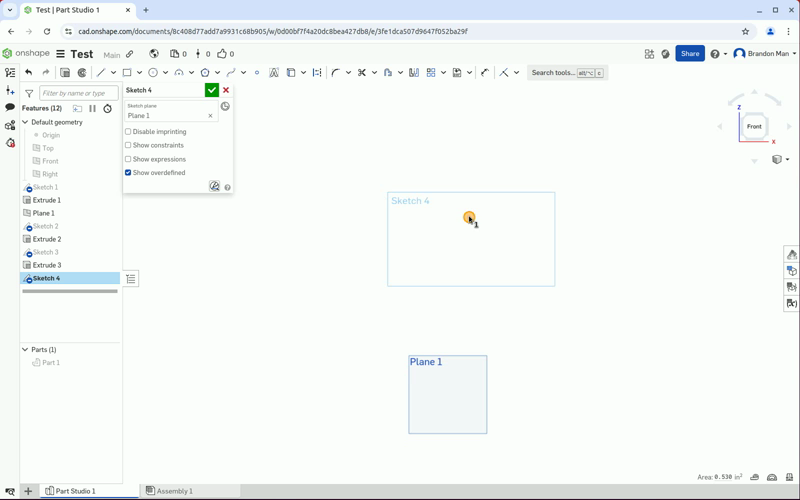
scroll(-6)
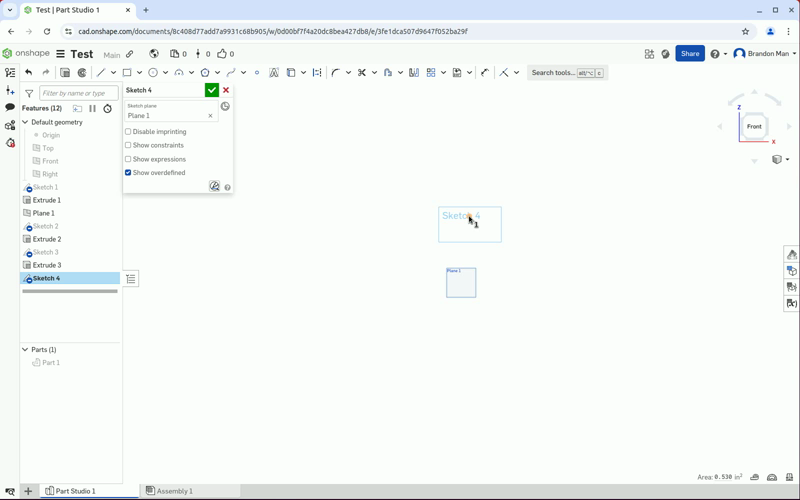
mouse_move(73, 352)
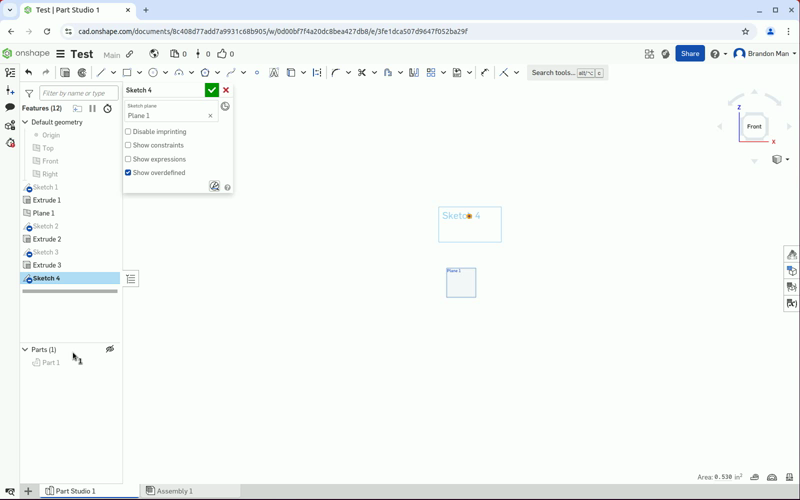
key(shift+y)
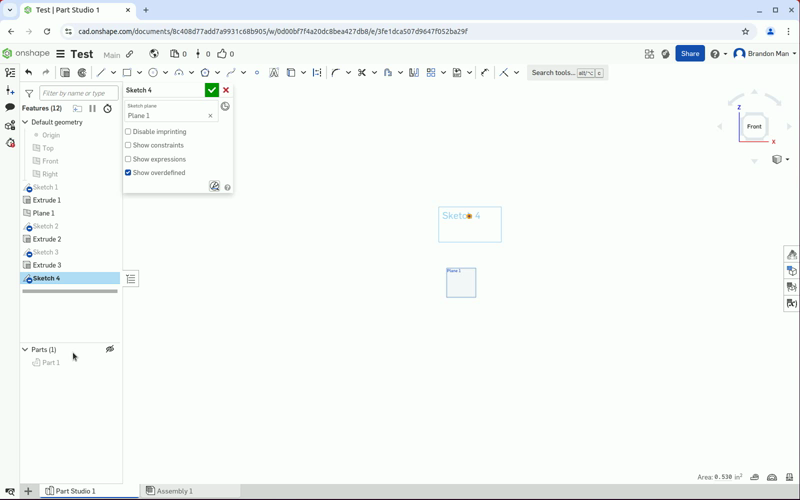
key(shift+e)
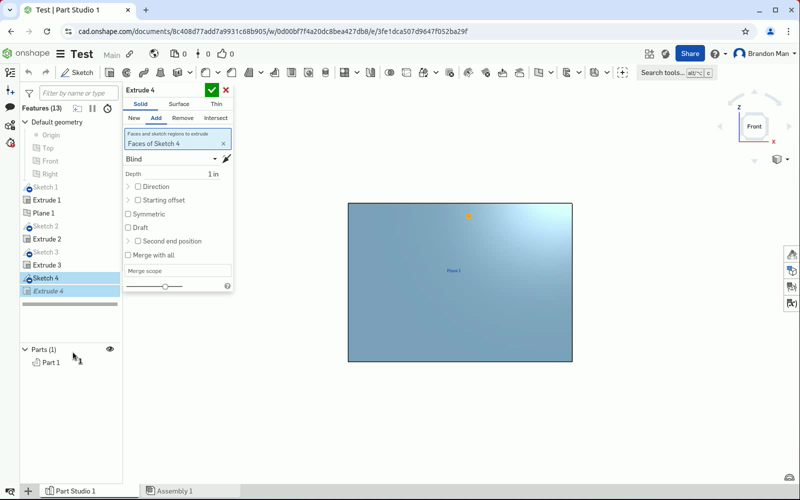
mouse_move(143, 106)
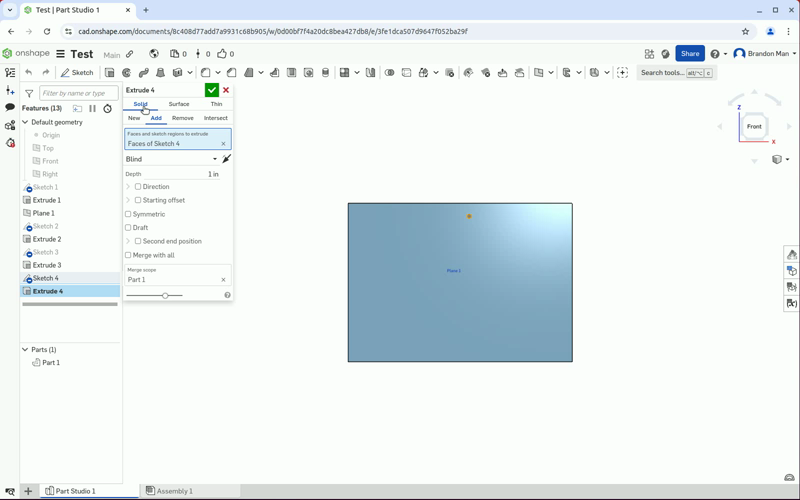
click(143, 106)
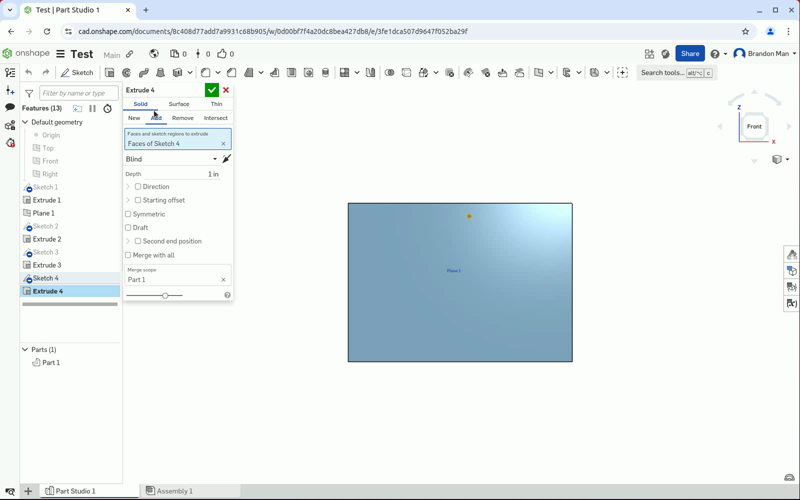
mouse_move(186, 120)
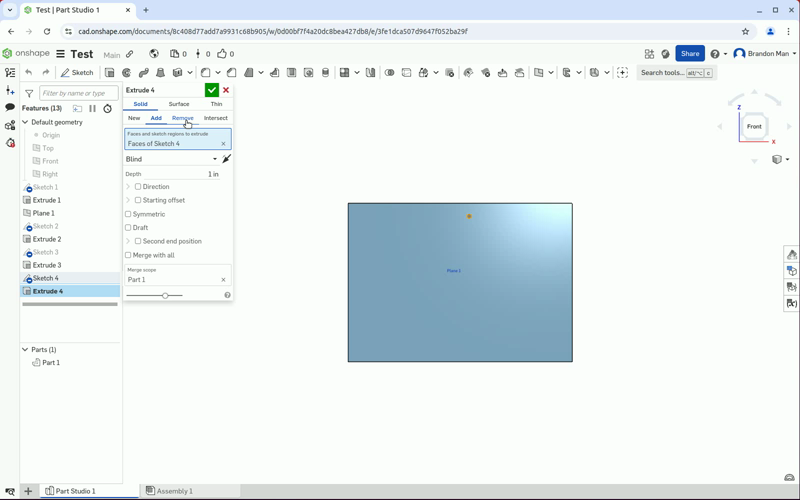
click(186, 120)
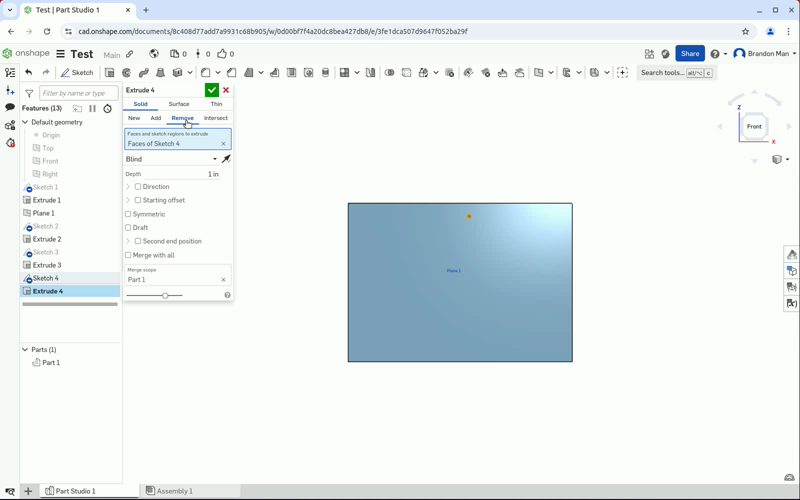
key(tab, 4)
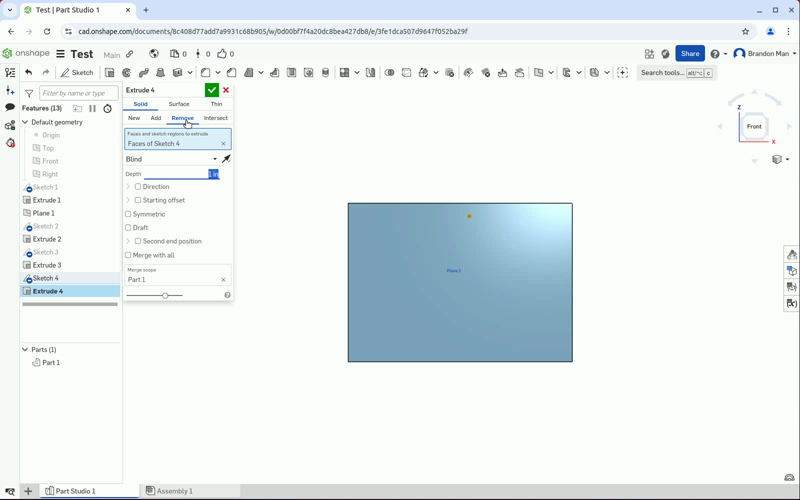
text(4.092)
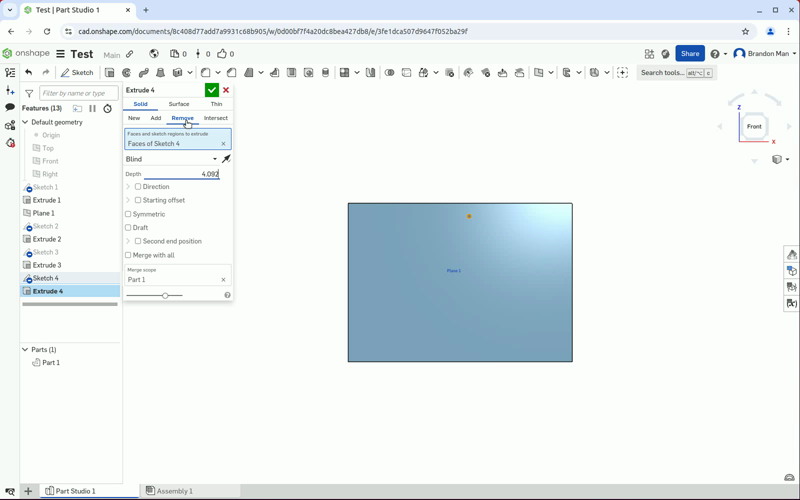
key(tab, 6)
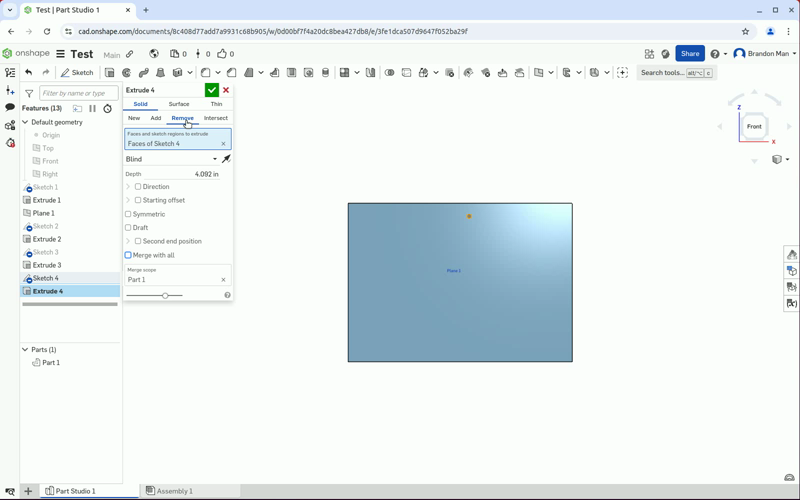
key(space)
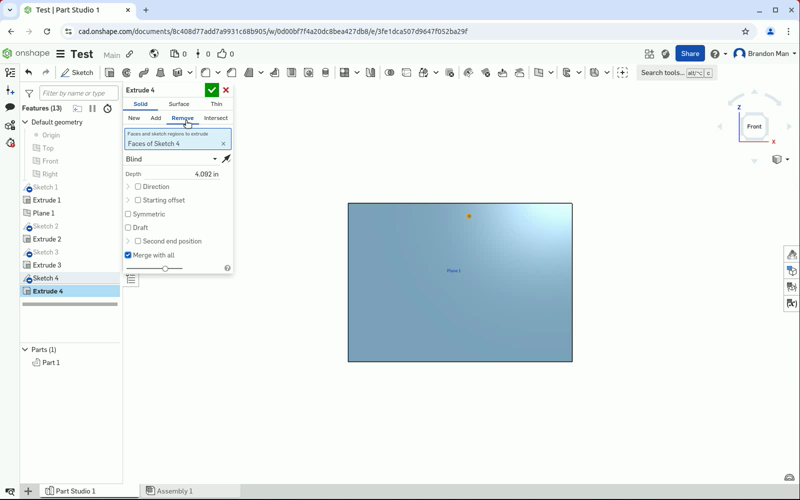
key(enter)
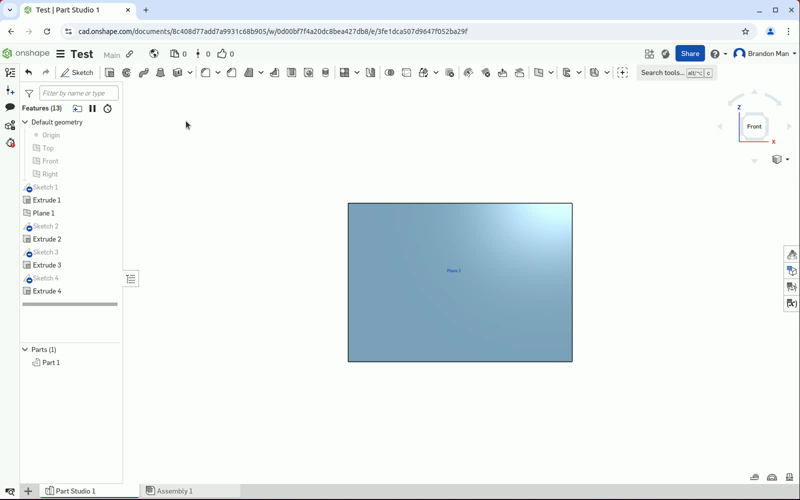
key(shift+h)
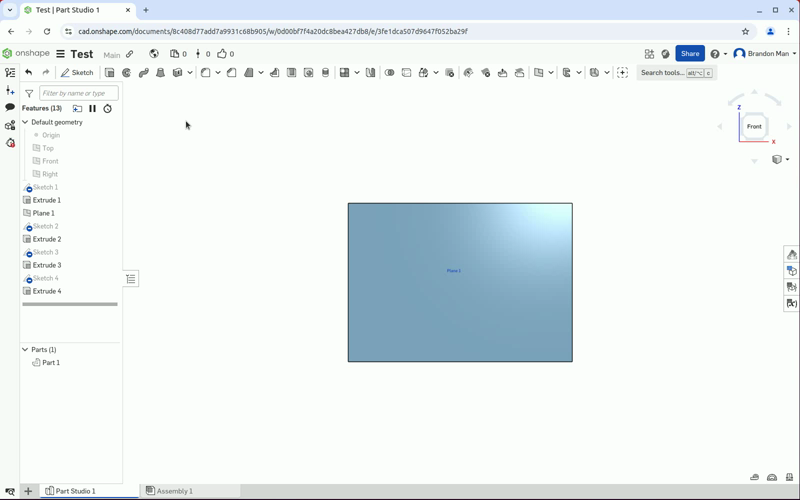
key(shift+h)
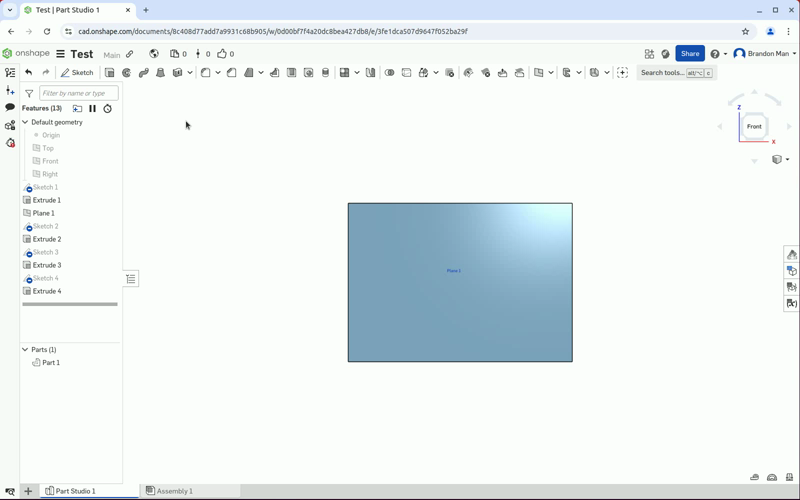
key(shift+7)
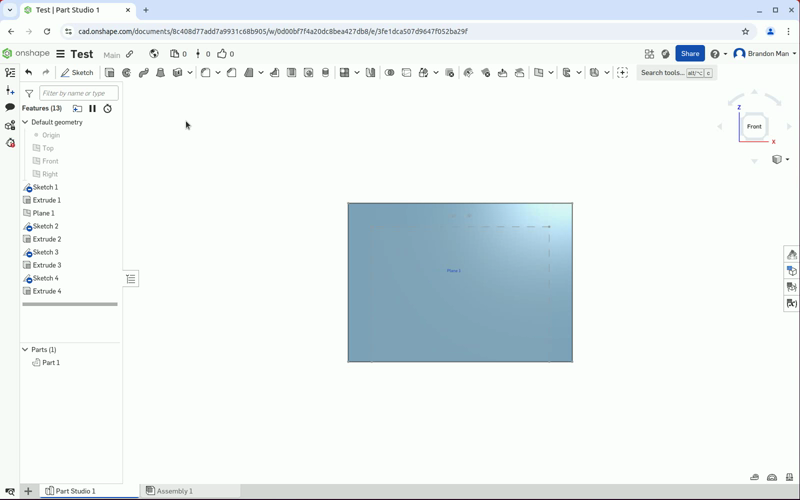
key(left, 2)
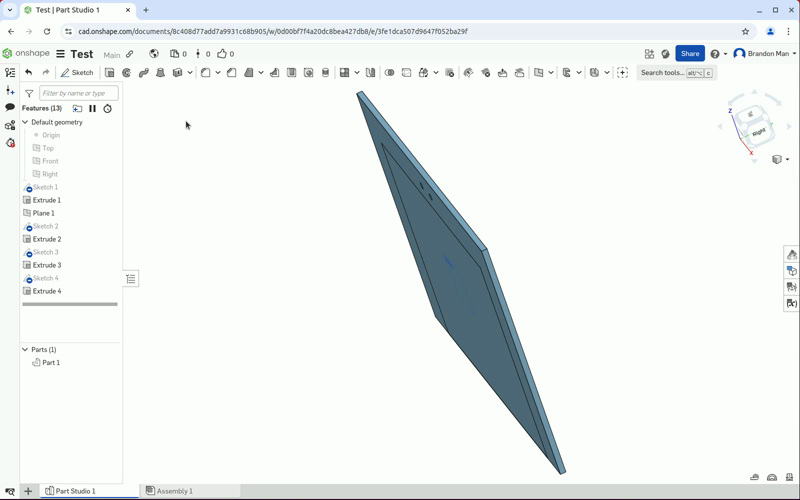
key(down, 2)
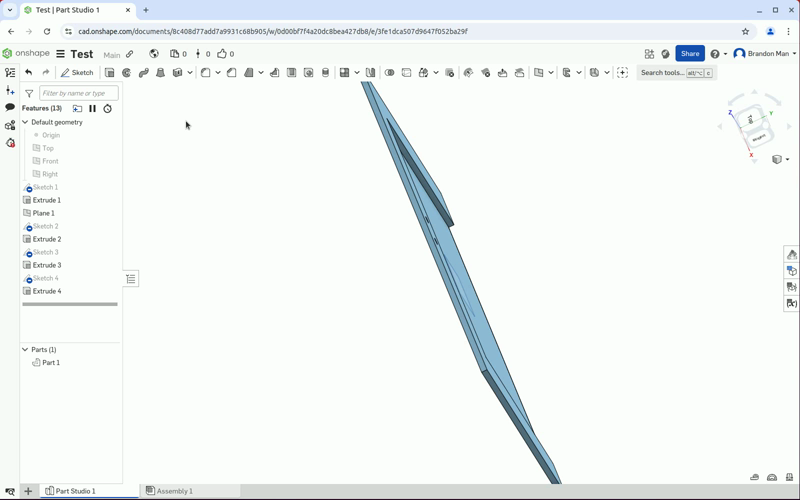
key(up, 2)
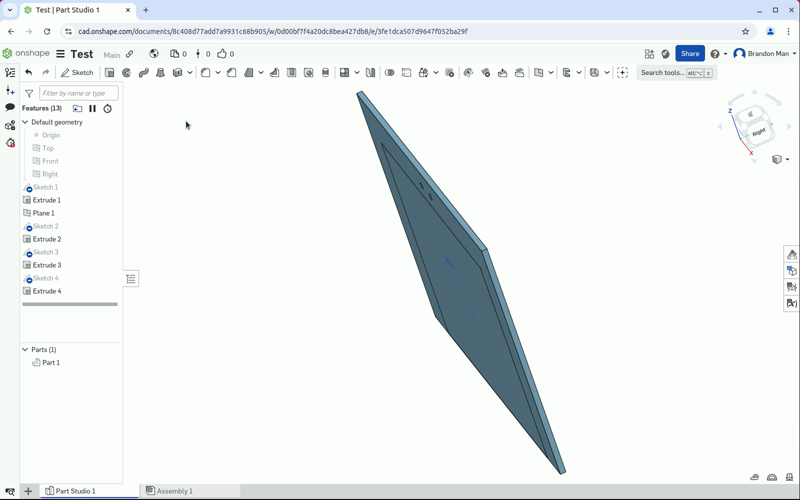
key(right, 2)
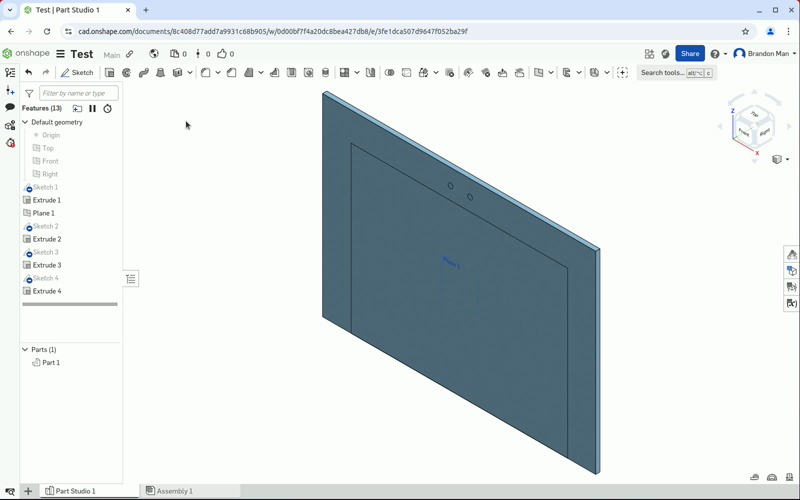
mouse_move(73, 189)
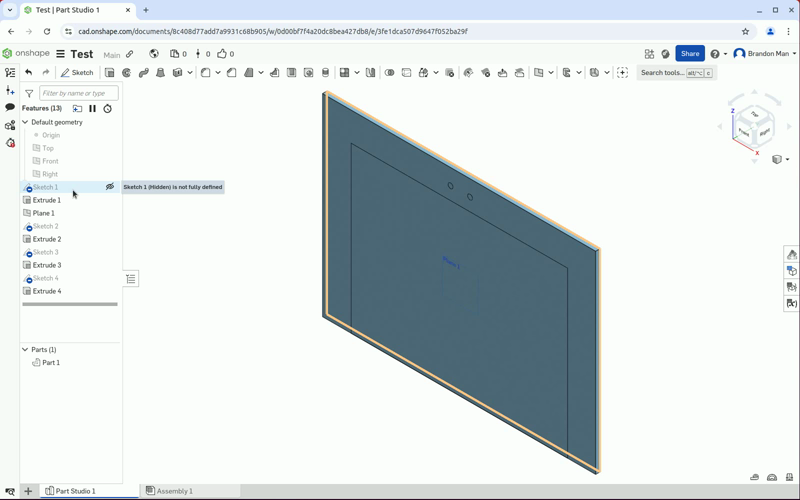
click(73, 189)